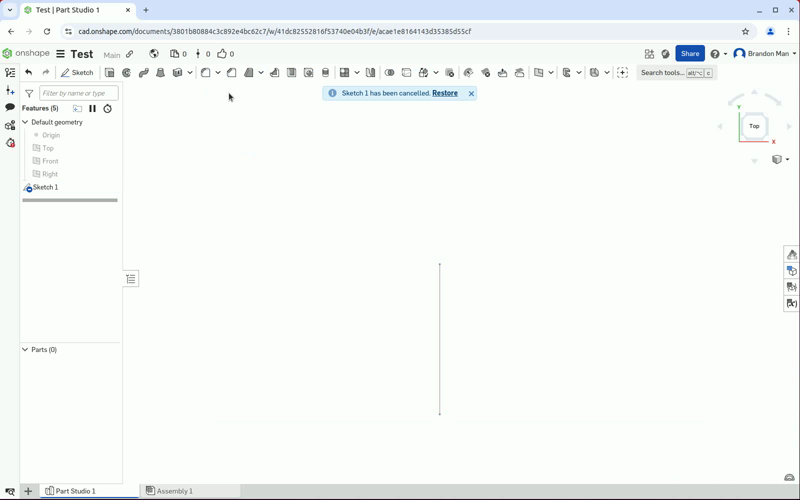
key(shift+h)
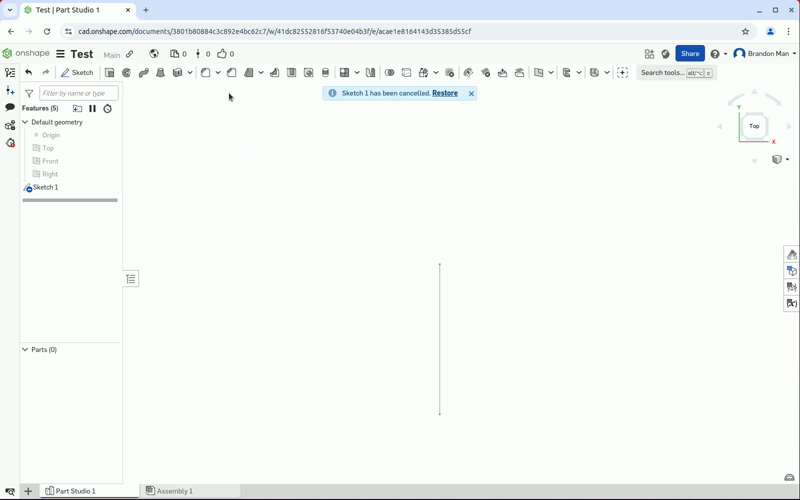
key(shift+s)
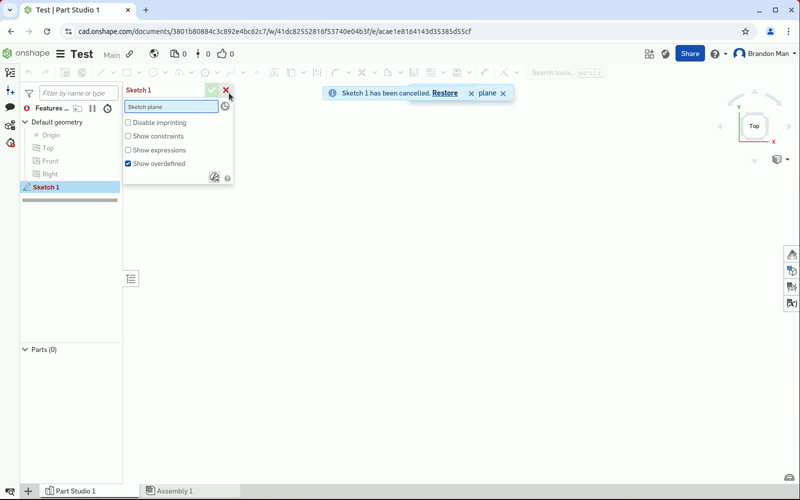
mouse_move(73, 150)
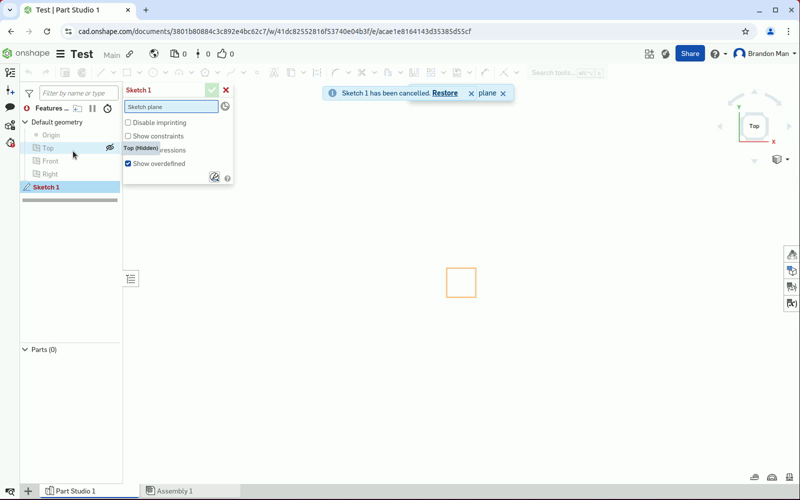
click(73, 150)
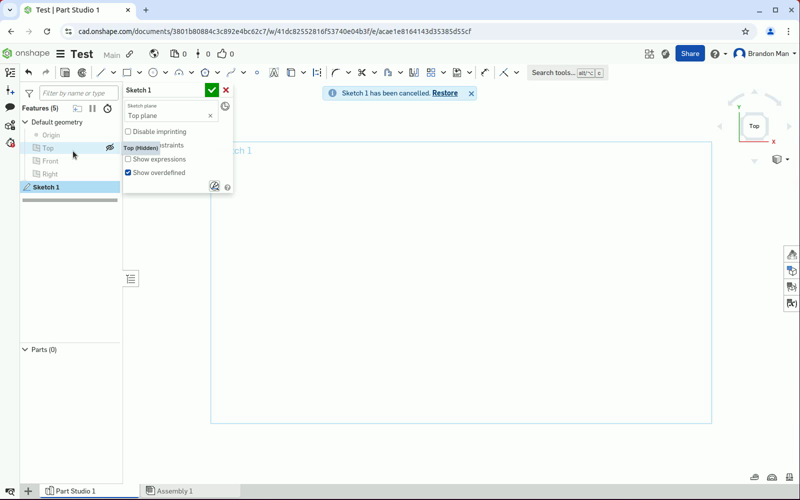
mouse_move(73, 352)
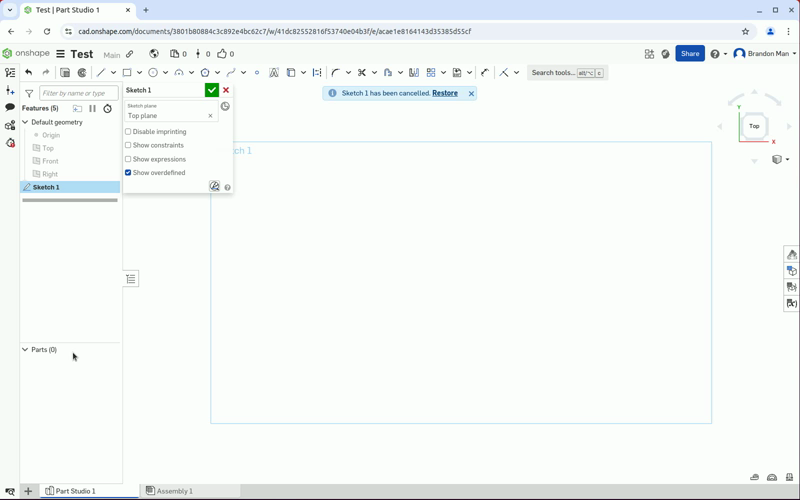
key(y)
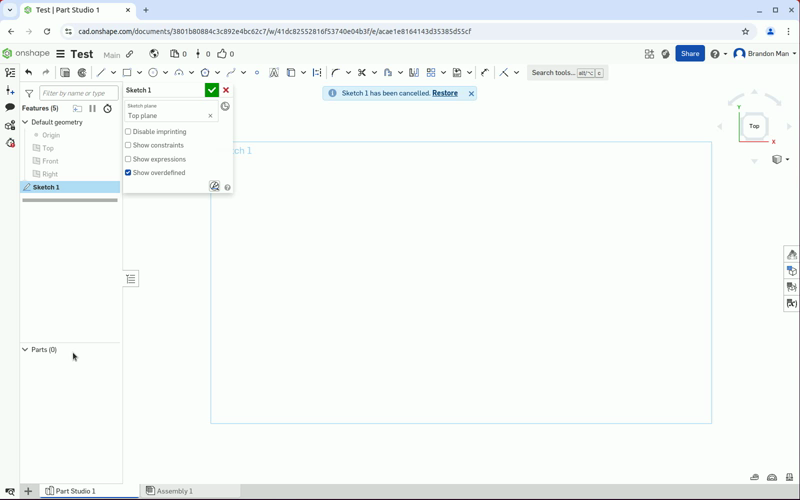
key(l)
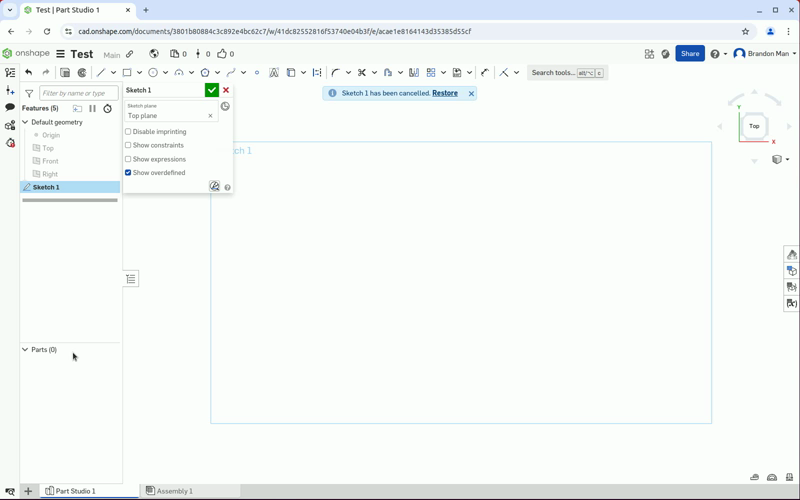
key_down(shift)
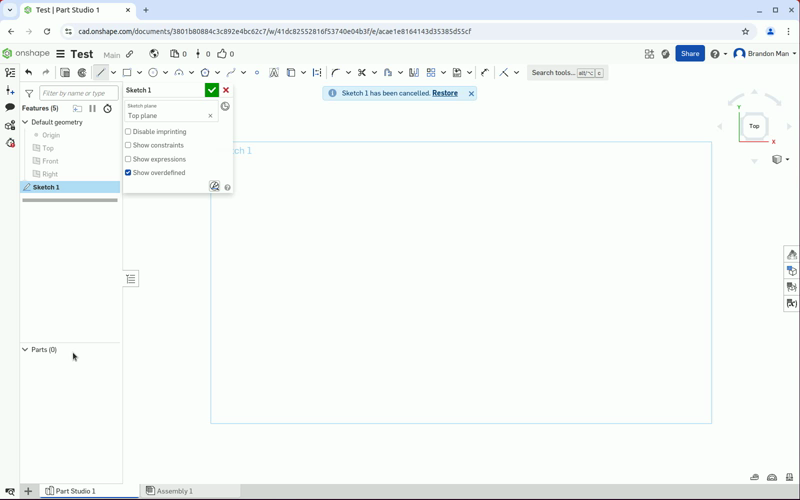
mouse_move(393, 249)
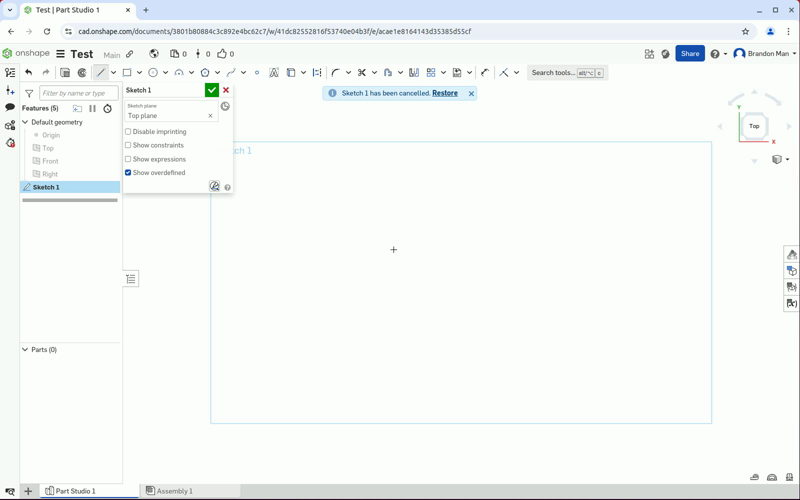
click(393, 249)
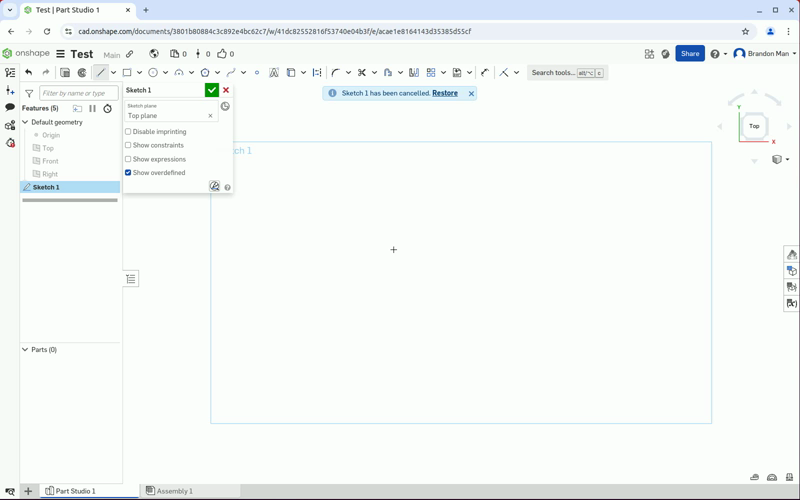
key_up(shift)
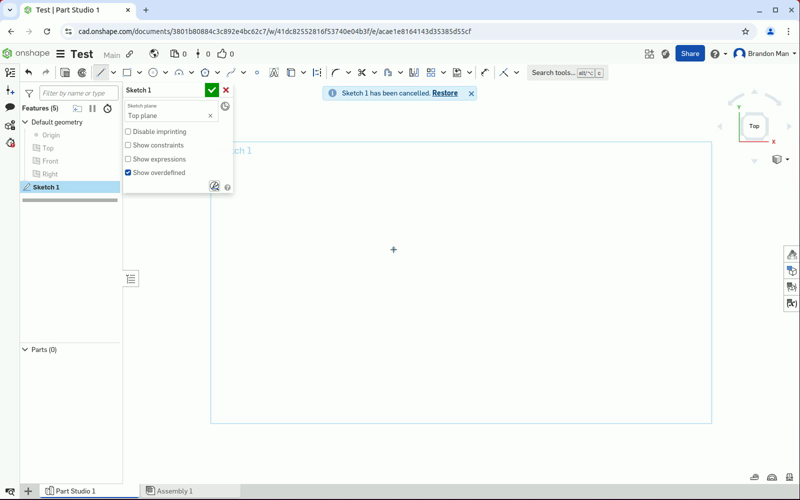
key_down(shift)
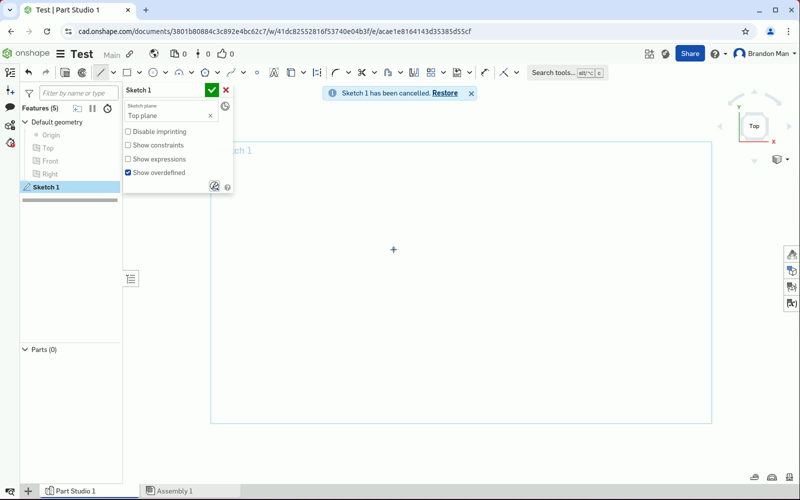
mouse_move(423, 249)
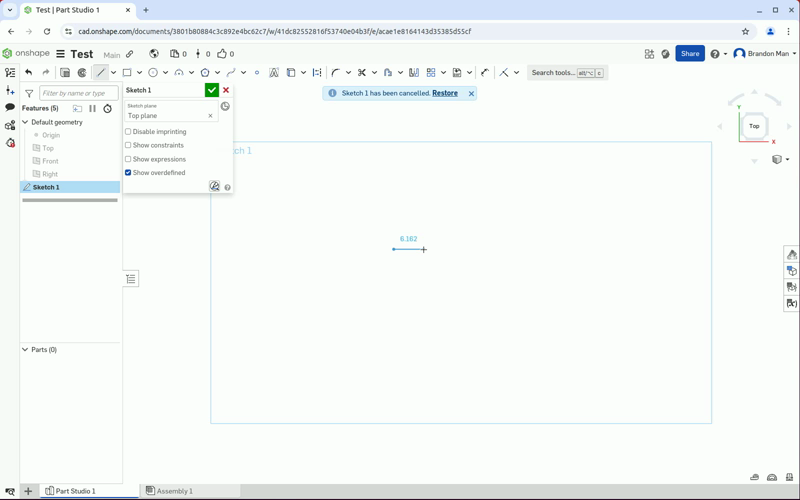
mouse_move(424, 249)
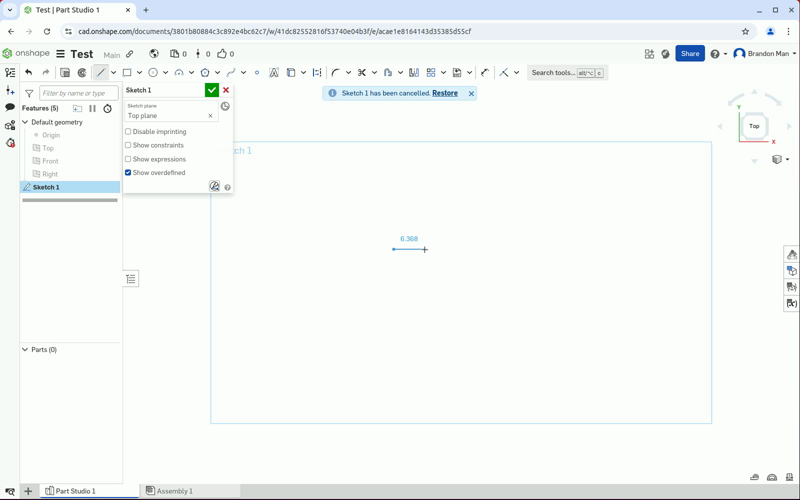
click(424, 249)
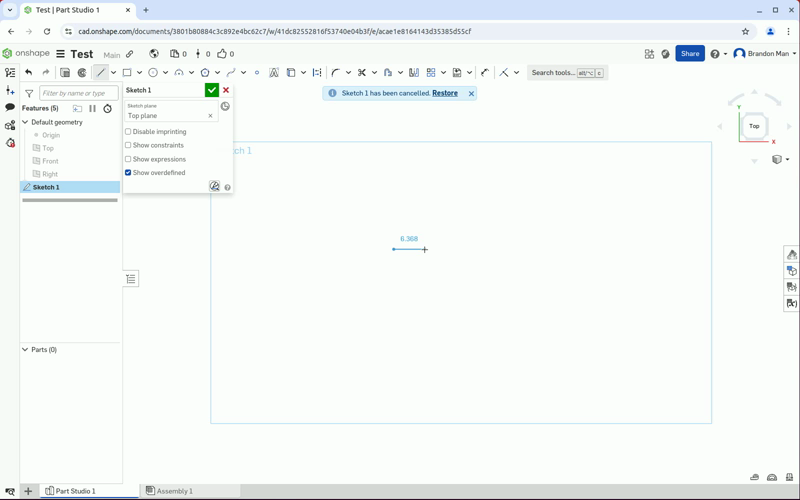
key_up(shift)
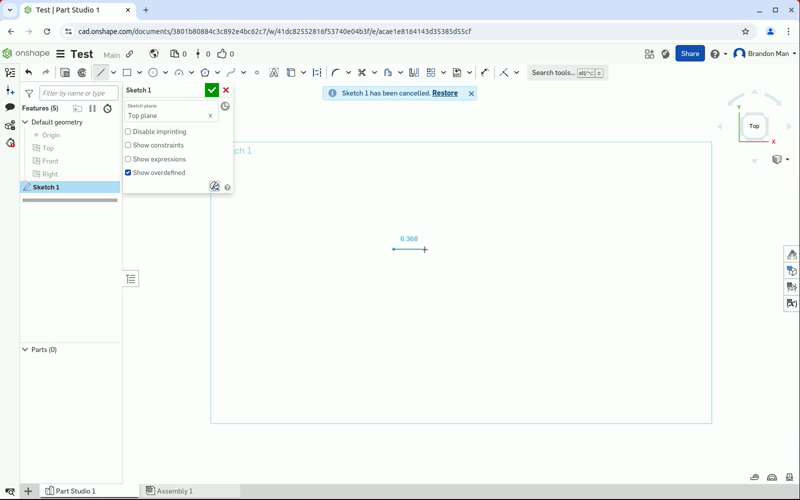
key_down(shift)
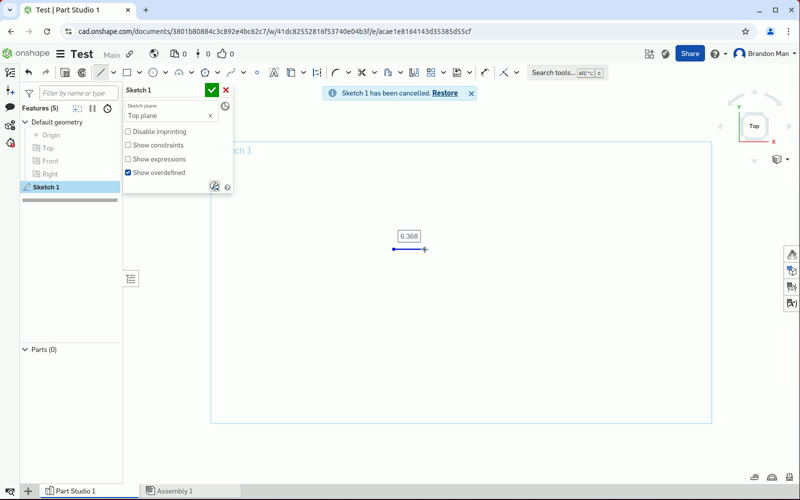
mouse_move(454, 249)
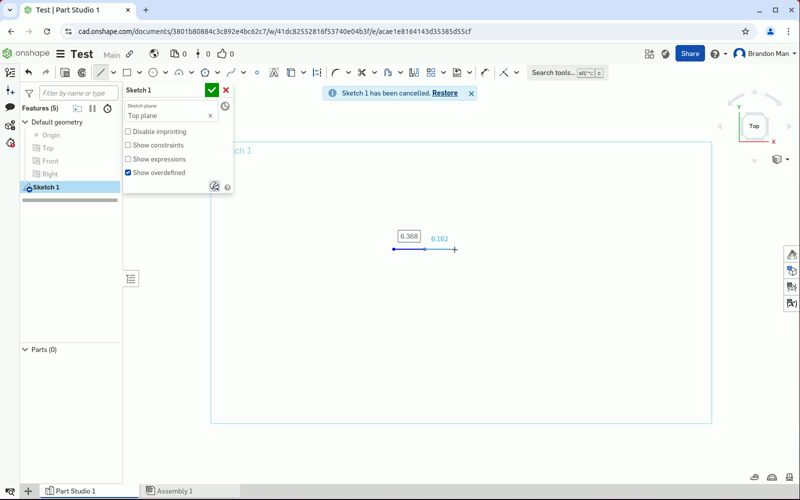
mouse_move(424, 238)
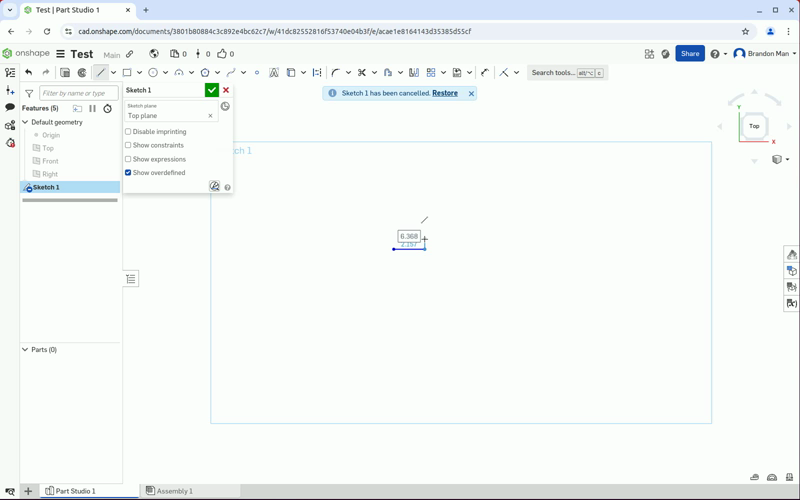
click(424, 238)
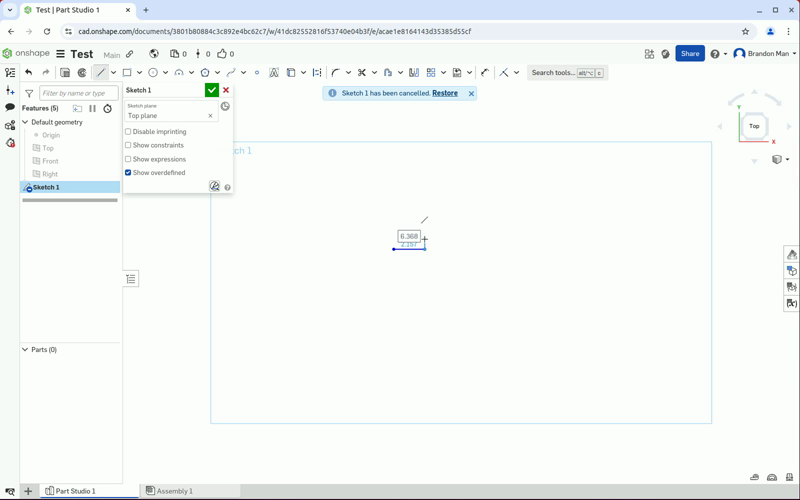
key_up(shift)
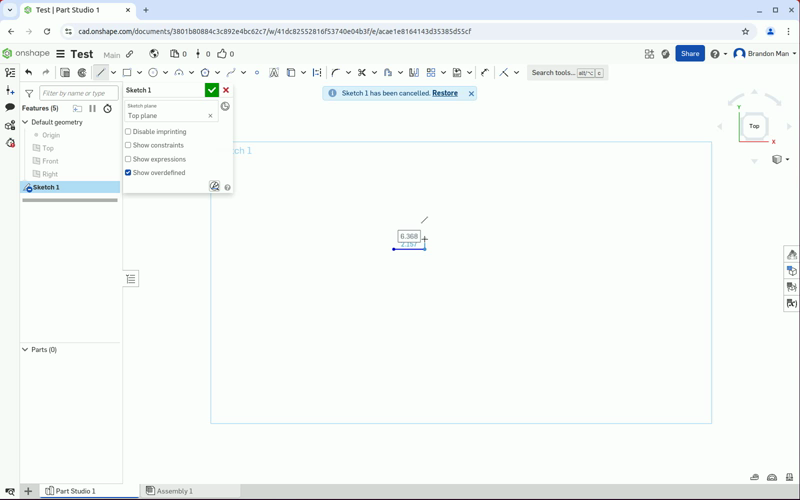
key_down(shift)
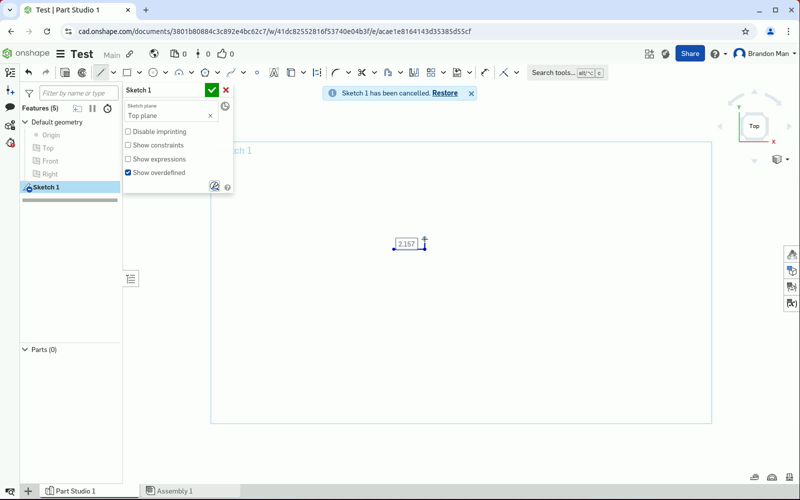
mouse_move(454, 238)
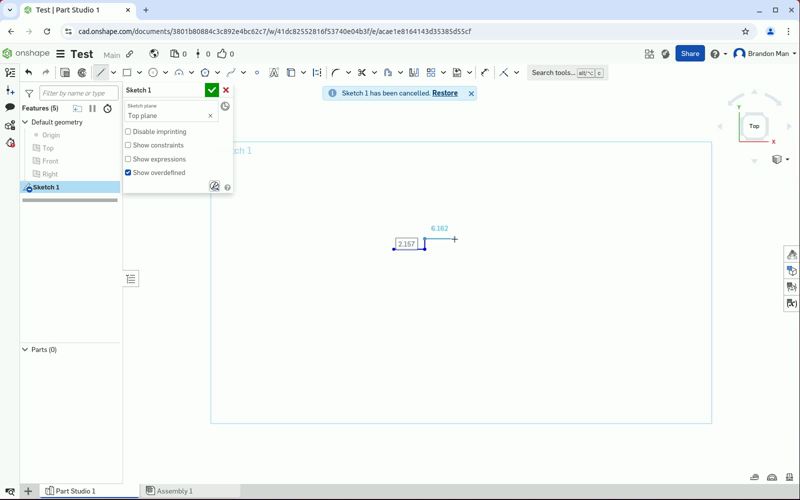
mouse_move(440, 238)
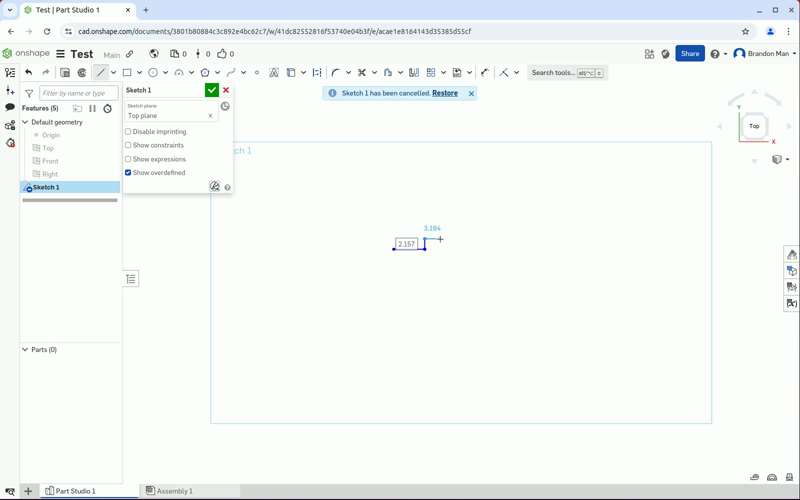
click(440, 238)
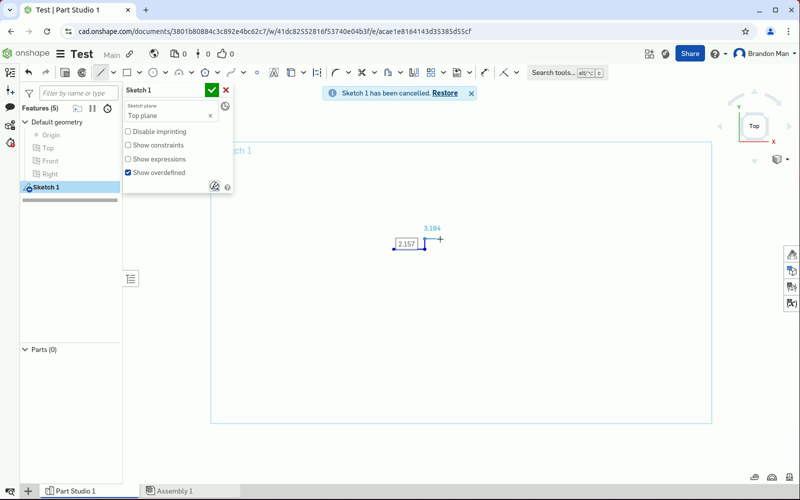
key_up(shift)
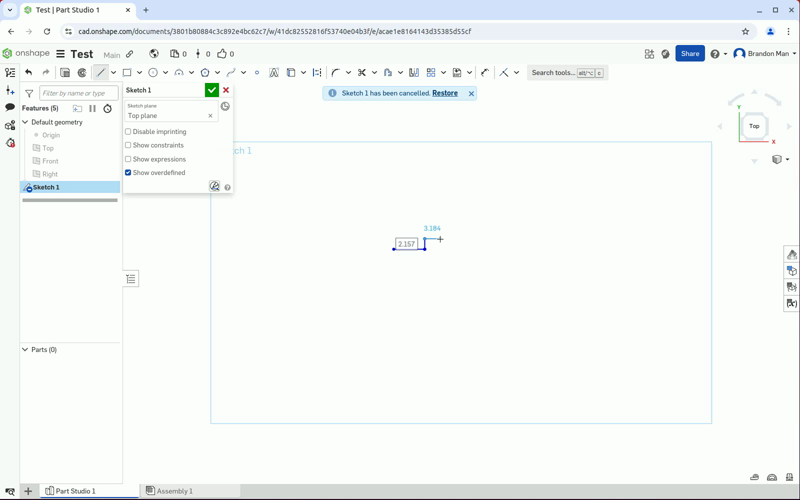
key_down(shift)
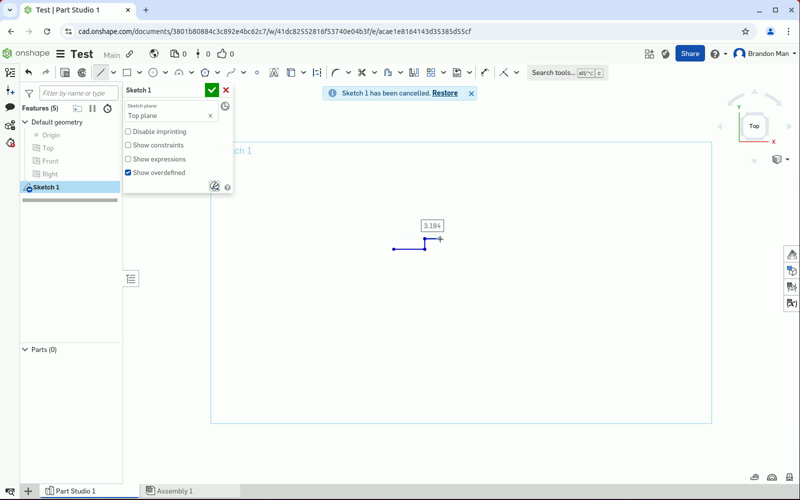
mouse_move(470, 238)
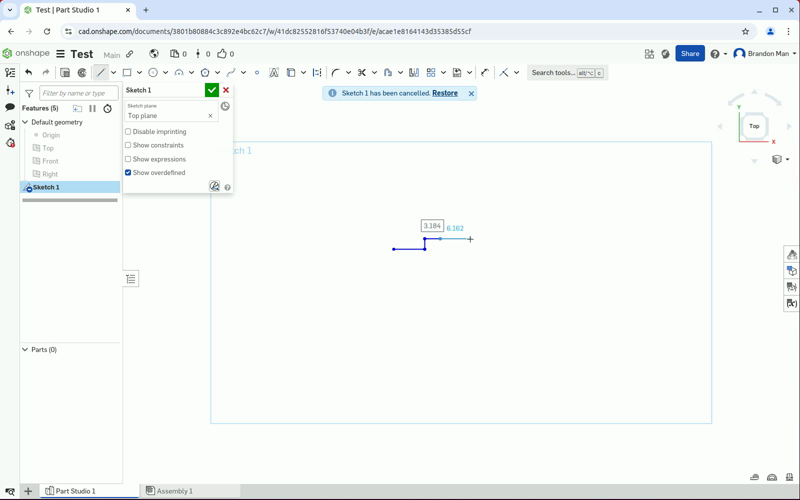
mouse_move(440, 225)
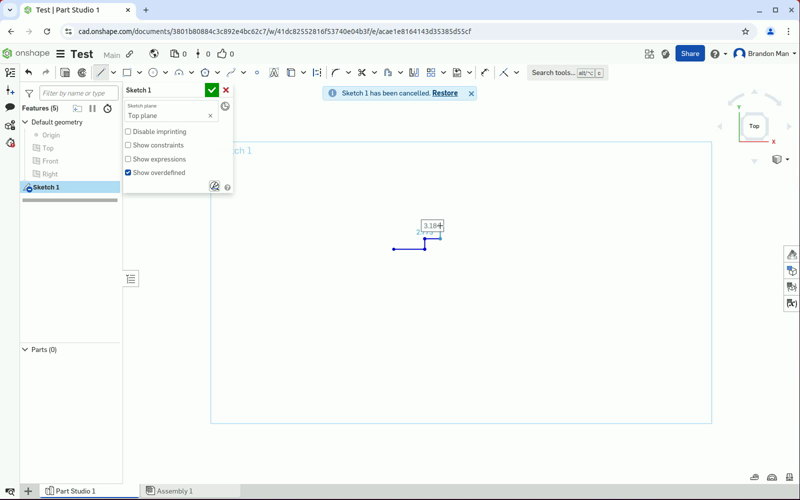
click(440, 225)
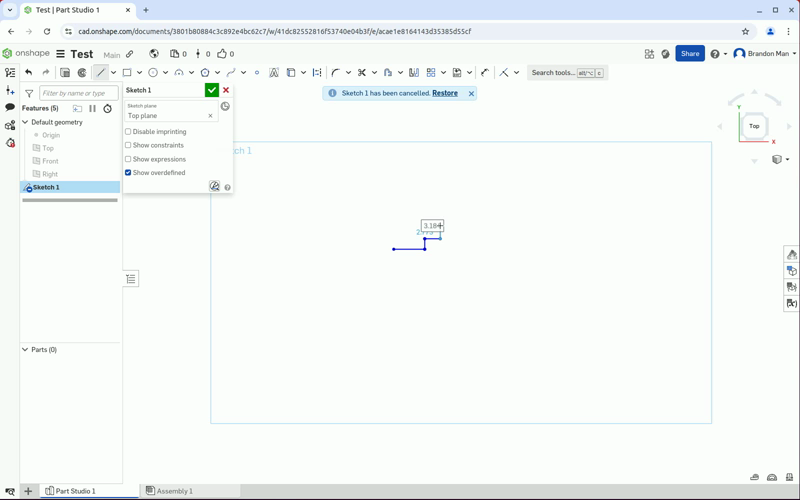
key_up(shift)
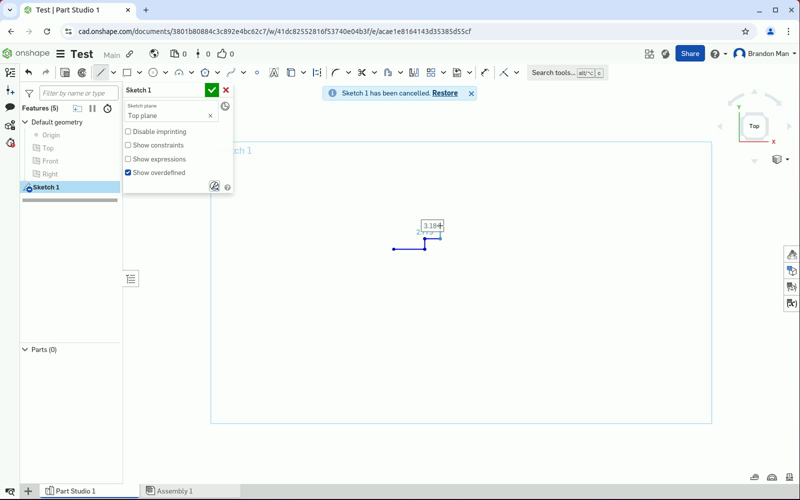
key_down(shift)
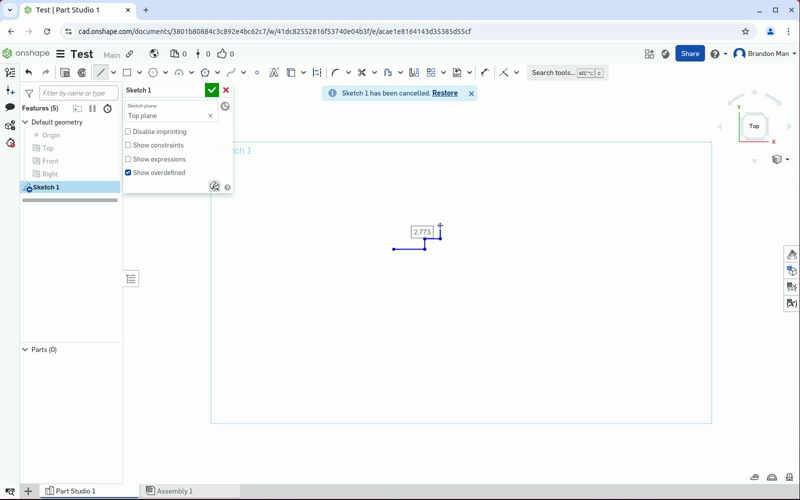
mouse_move(470, 225)
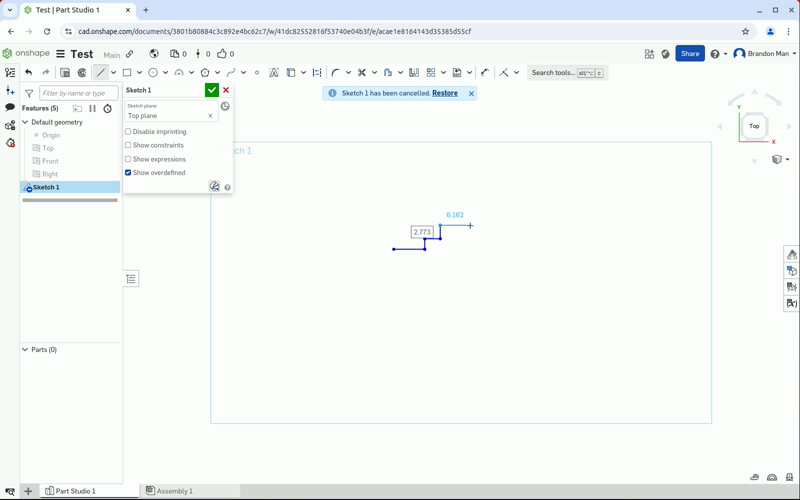
mouse_move(393, 225)
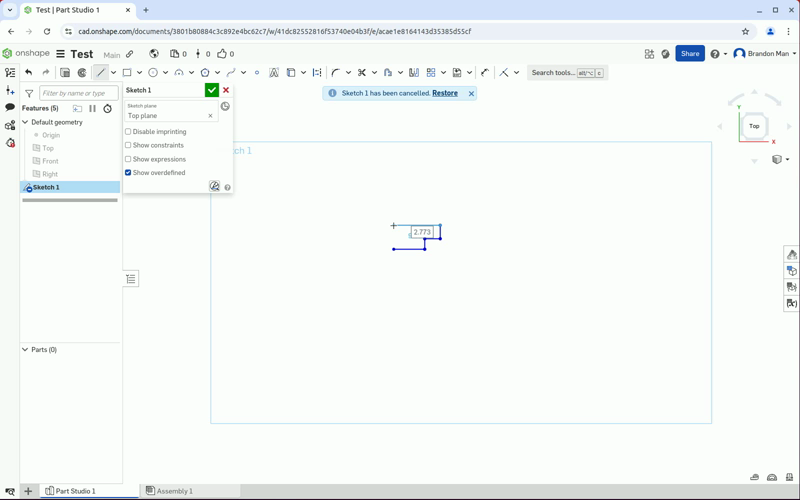
click(393, 225)
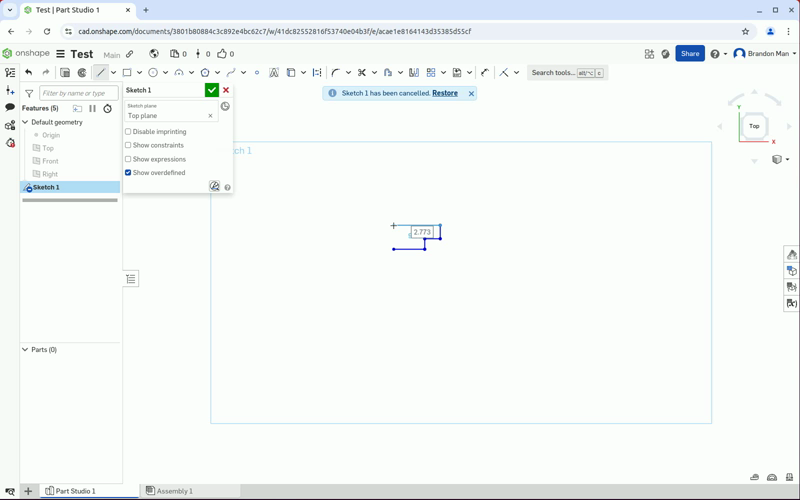
key_up(shift)
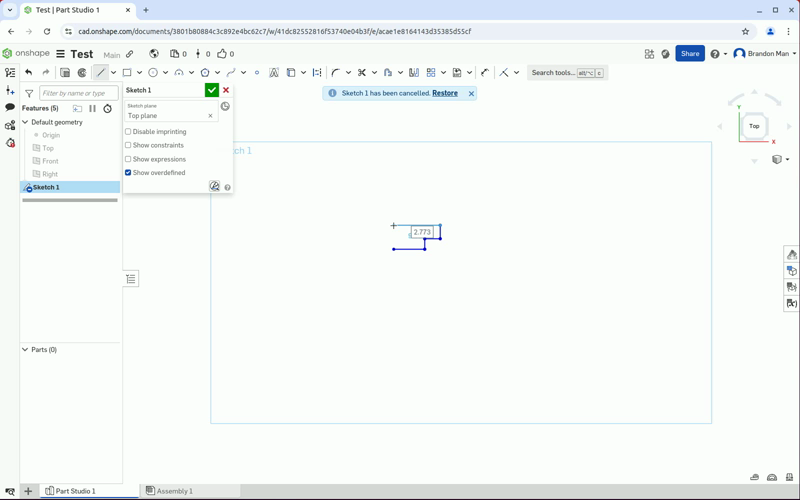
mouse_move(423, 225)
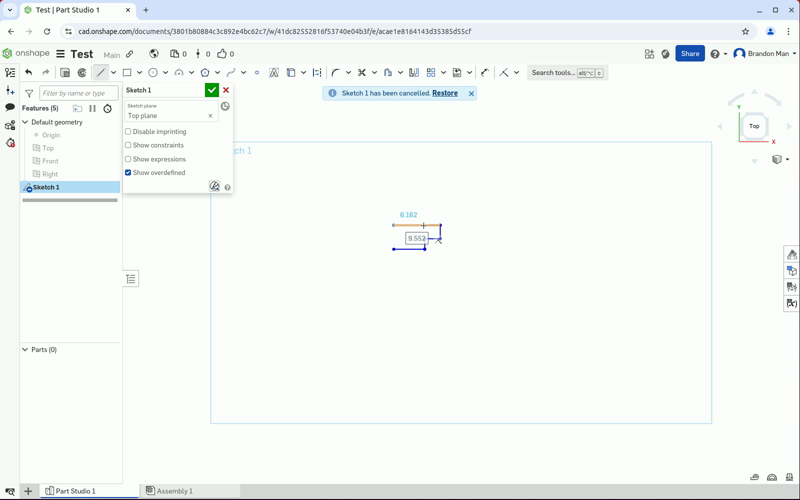
key_down(shift)
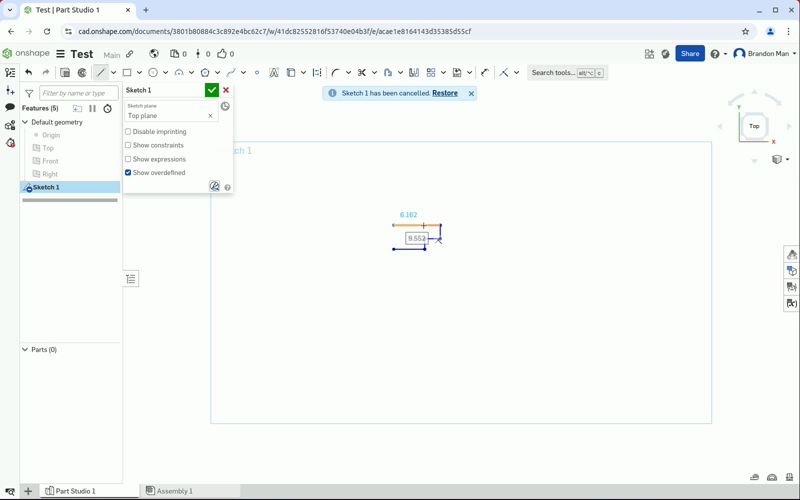
mouse_move(393, 249)
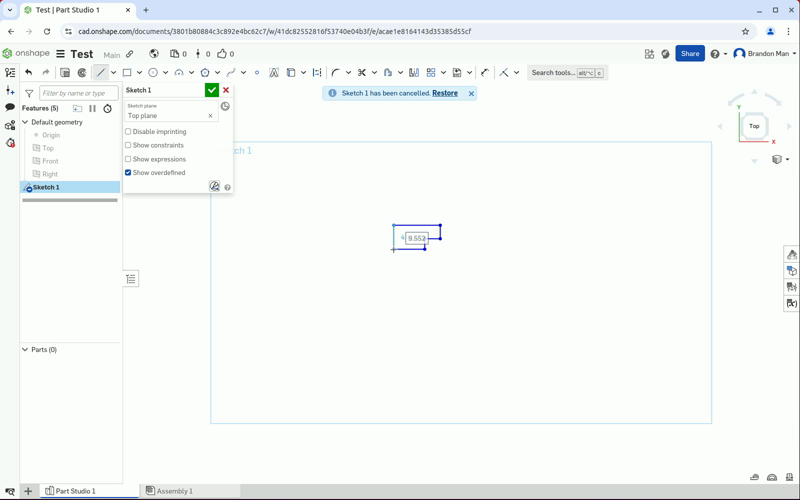
key_up(shift)
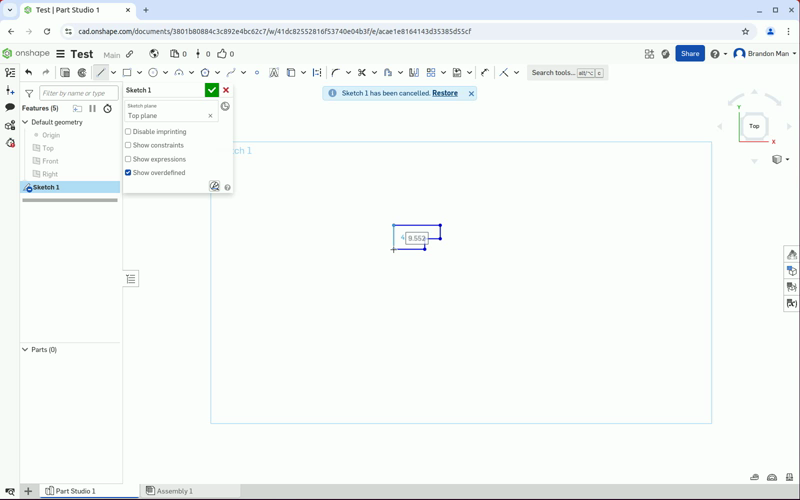
click(393, 249)
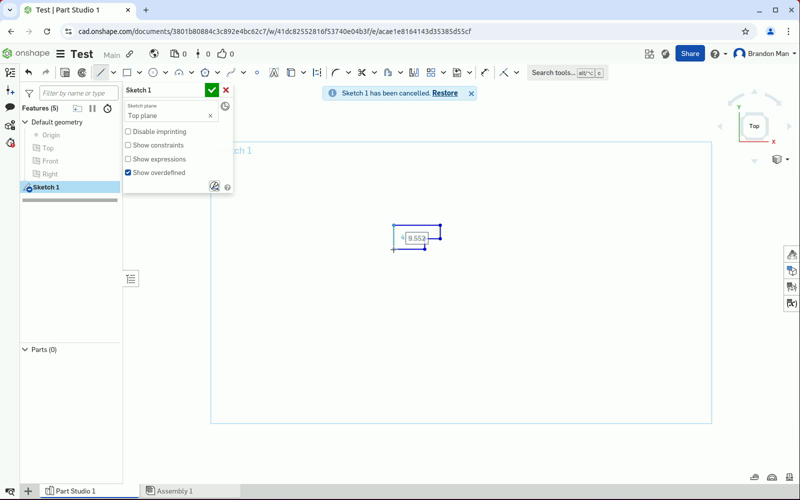
key(esc)
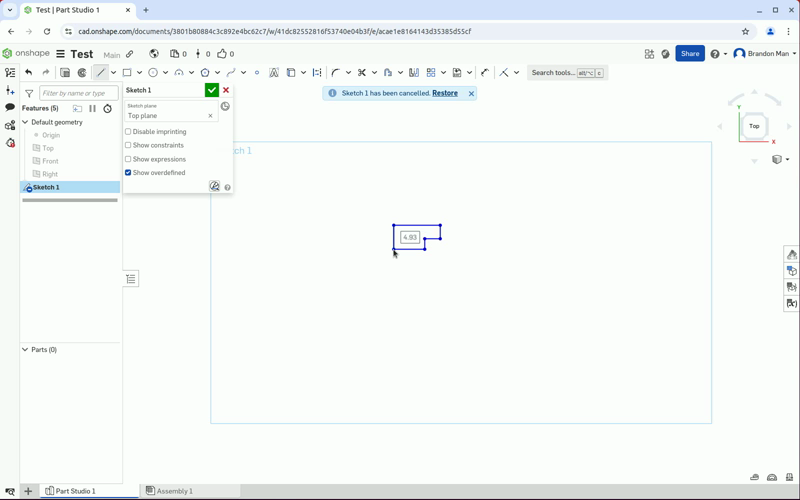
mouse_move(431, 232)
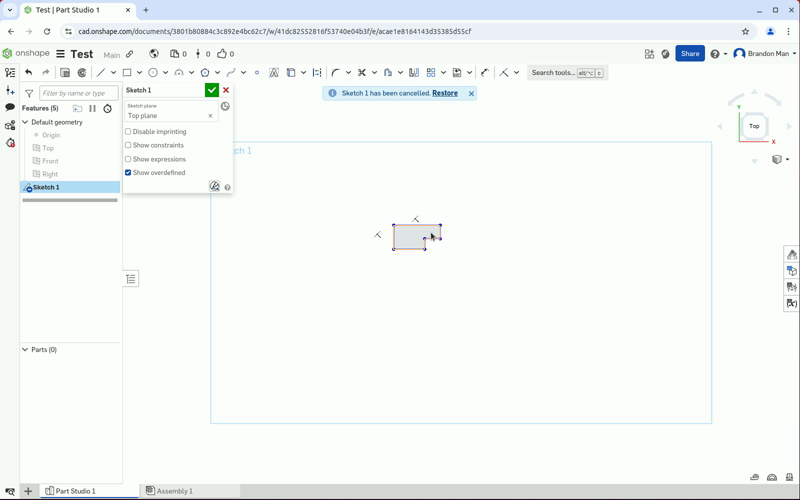
scroll(6)
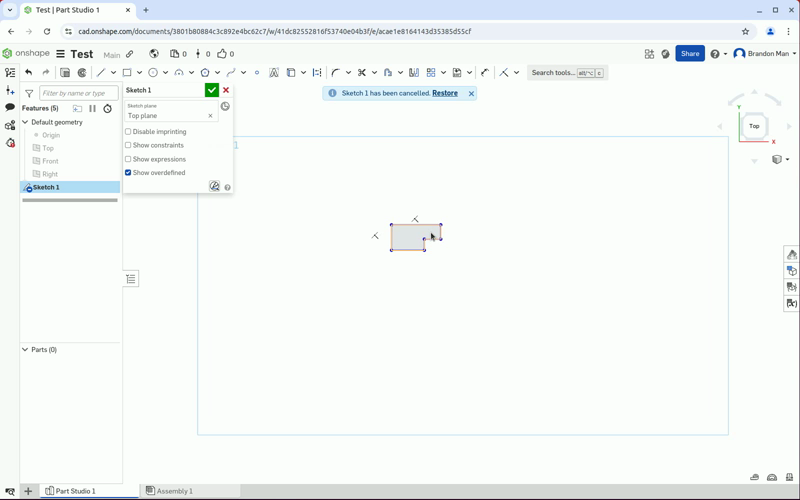
scroll(6)
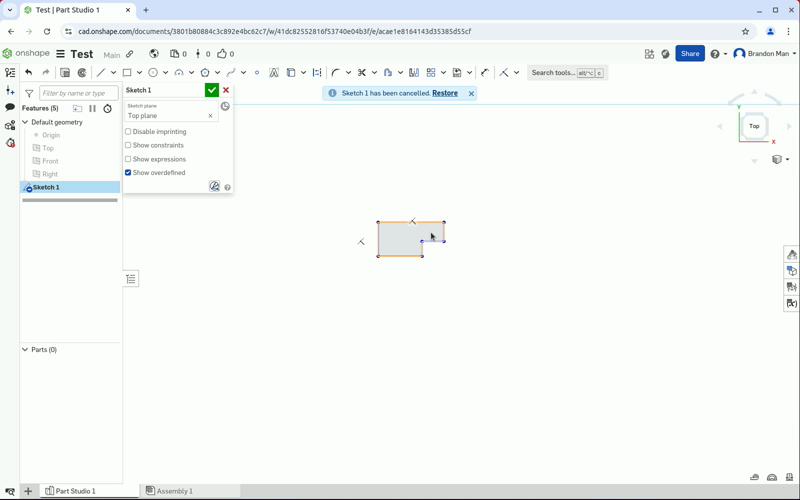
scroll(6)
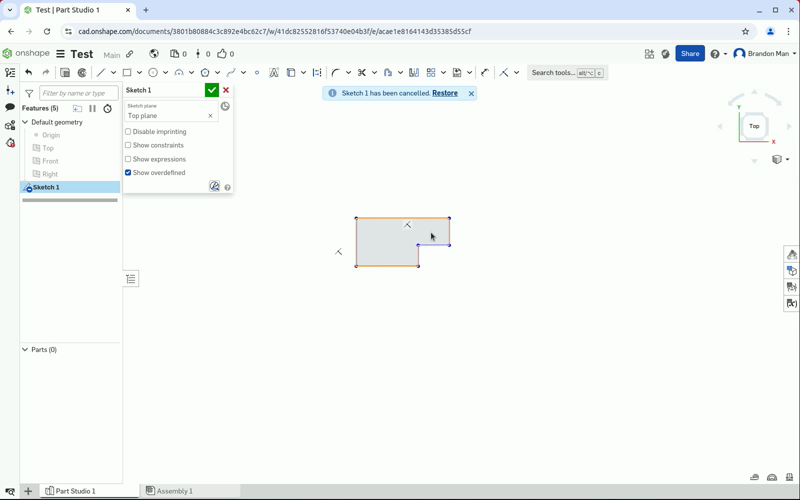
scroll(6)
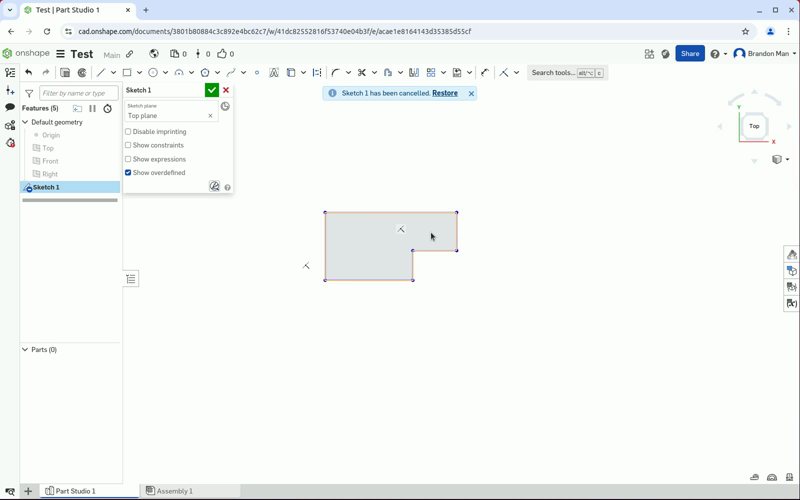
scroll(6)
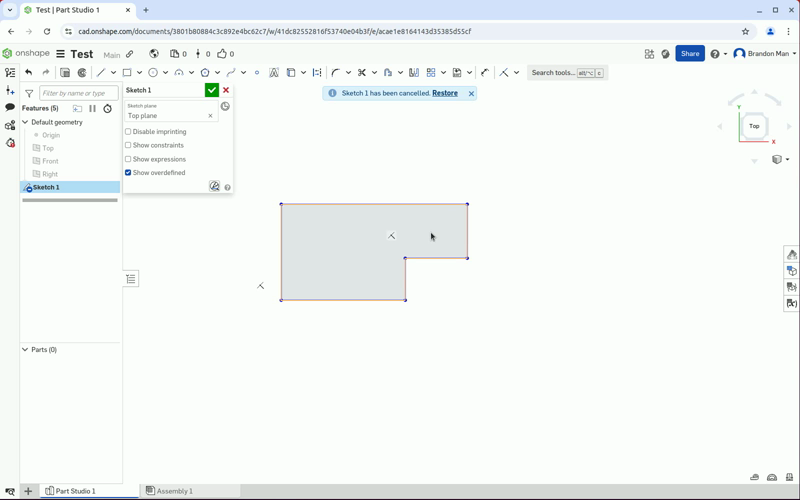
scroll(6)
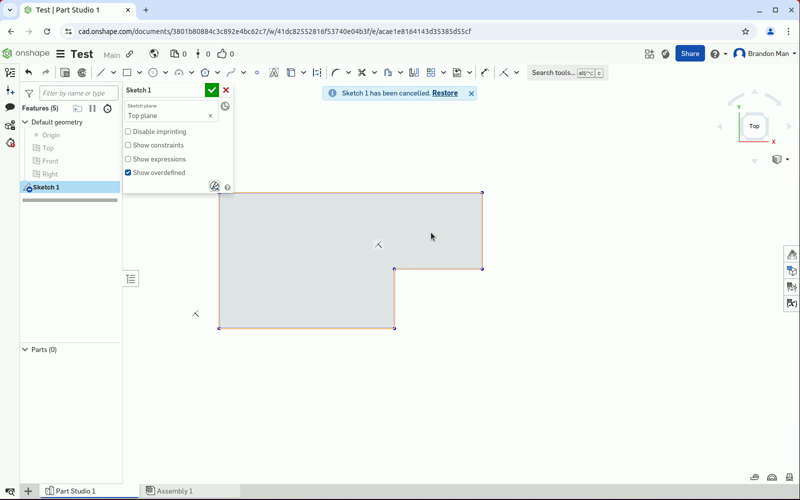
scroll(6)
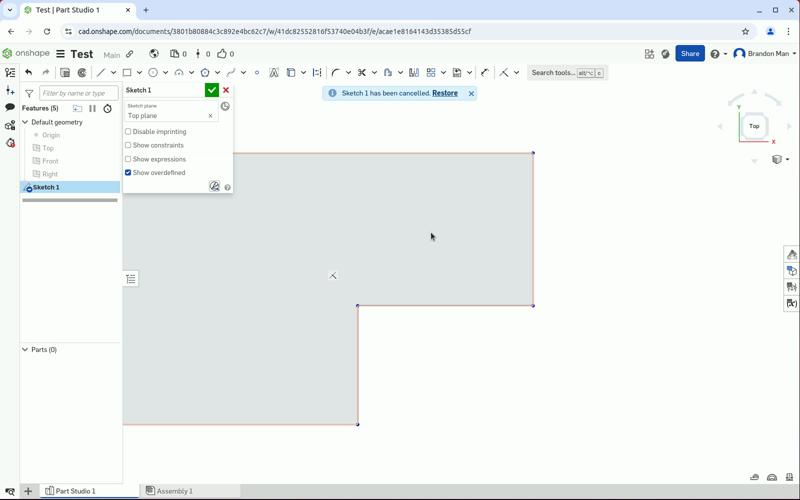
click(431, 232)
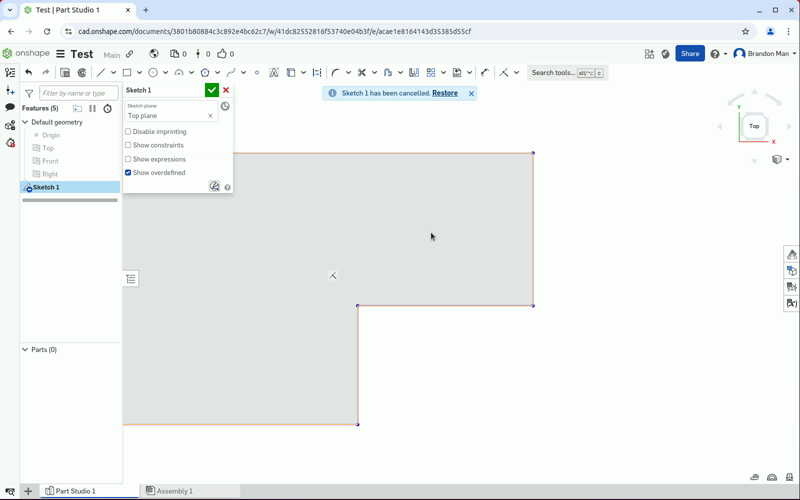
scroll(-6)
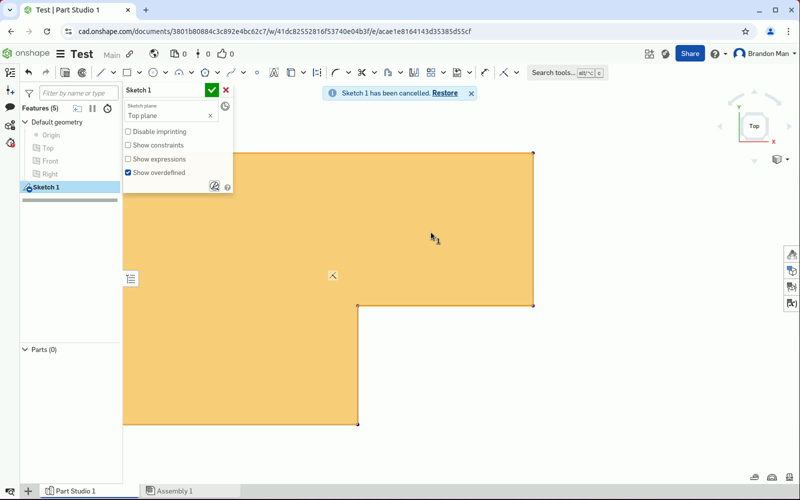
scroll(-6)
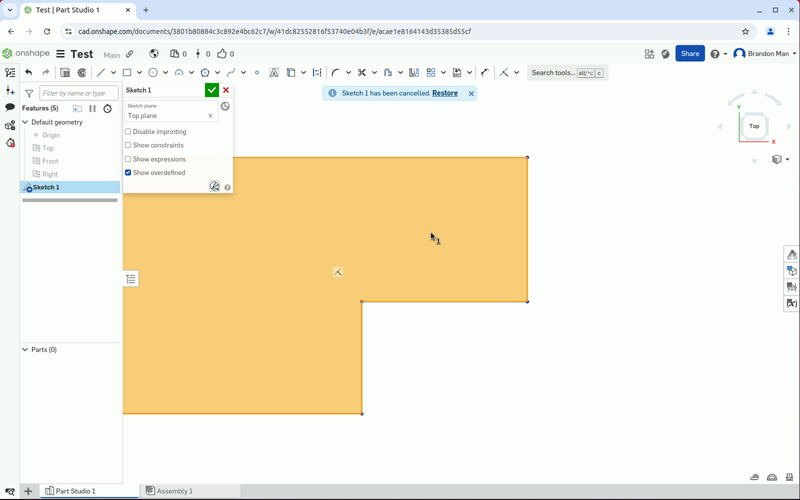
scroll(-6)
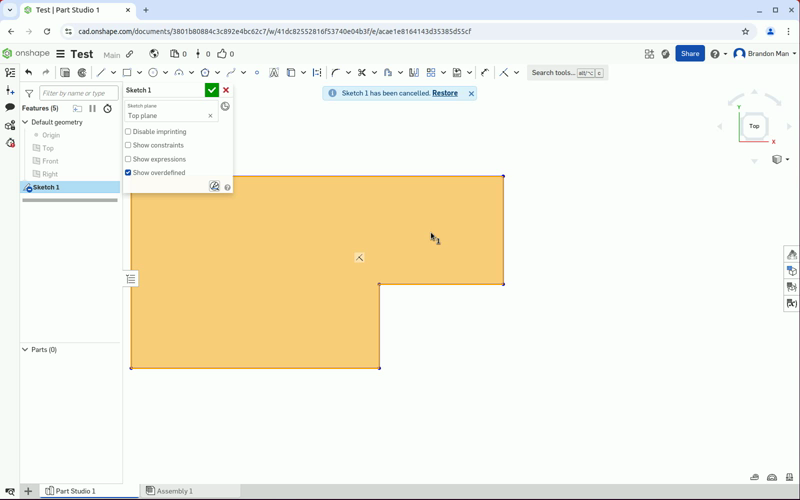
scroll(-6)
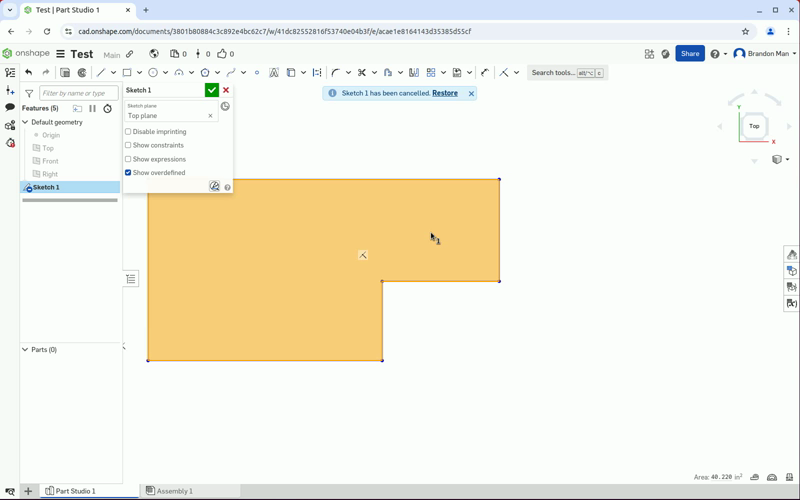
scroll(-6)
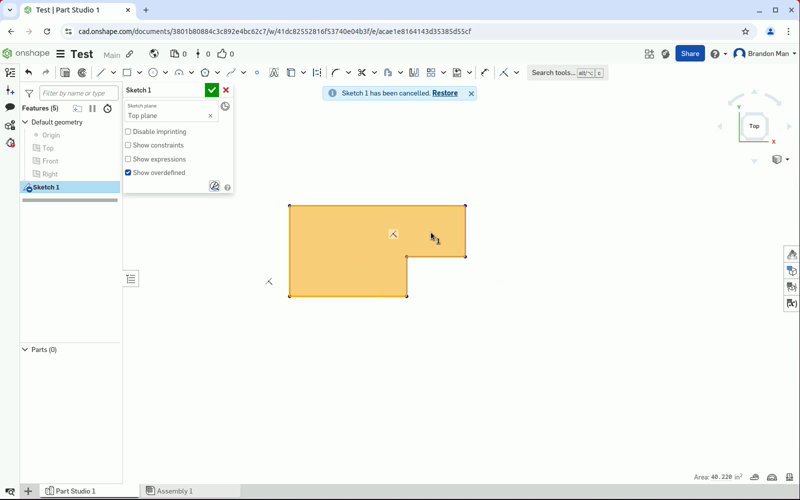
scroll(-6)
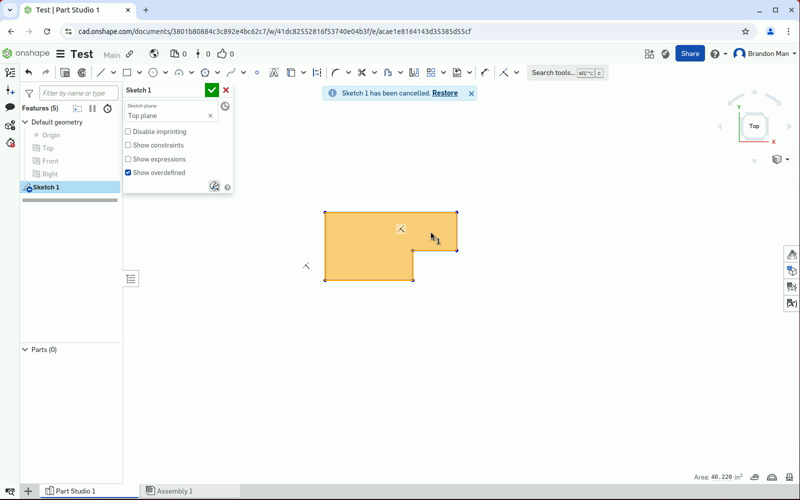
scroll(-6)
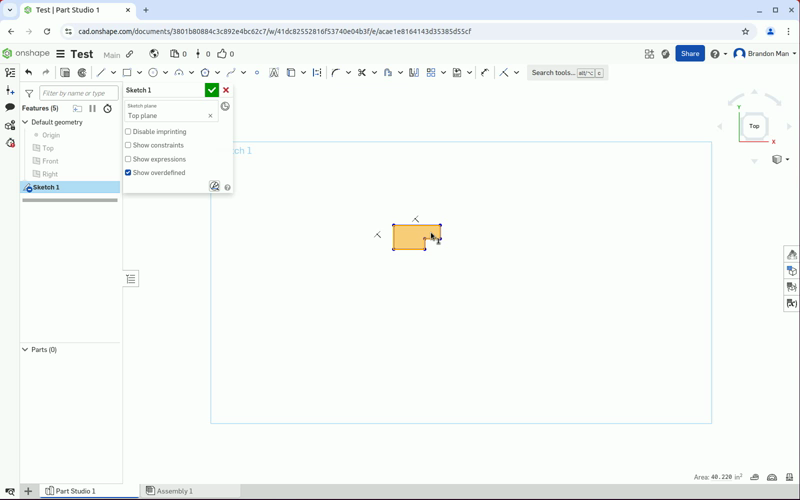
mouse_move(73, 352)
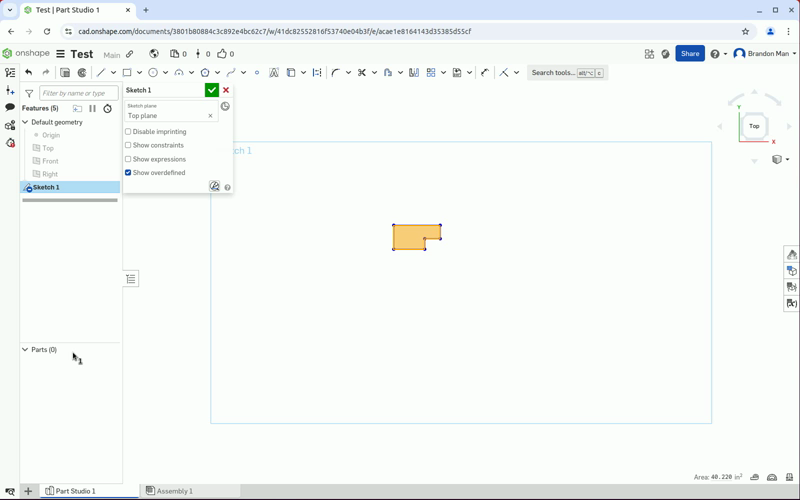
key(shift+y)
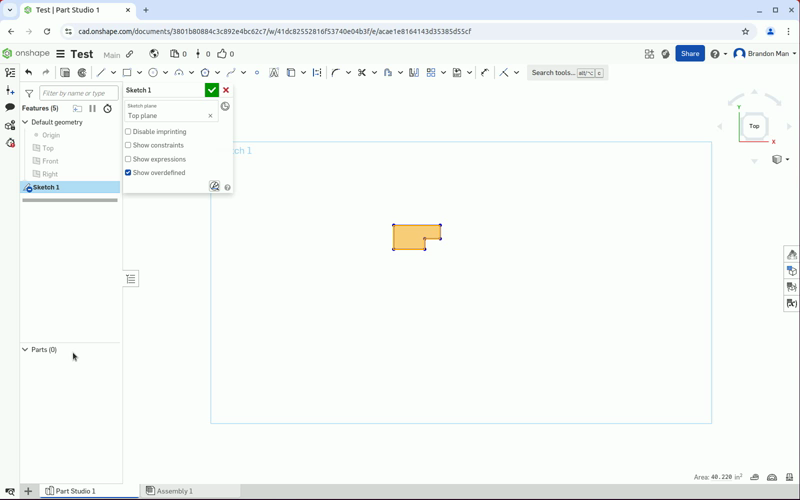
key(shift+e)
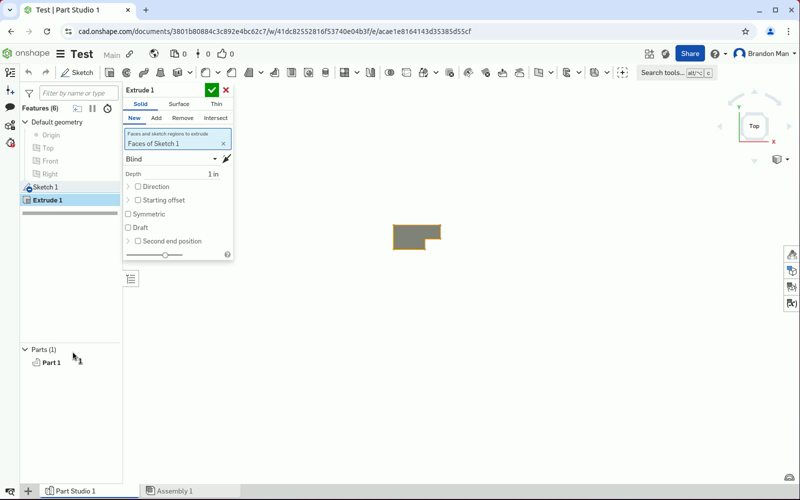
mouse_move(143, 106)
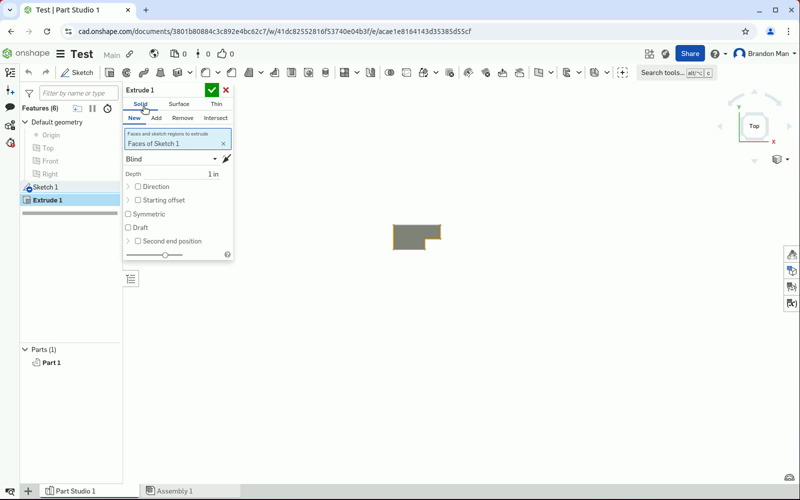
click(143, 106)
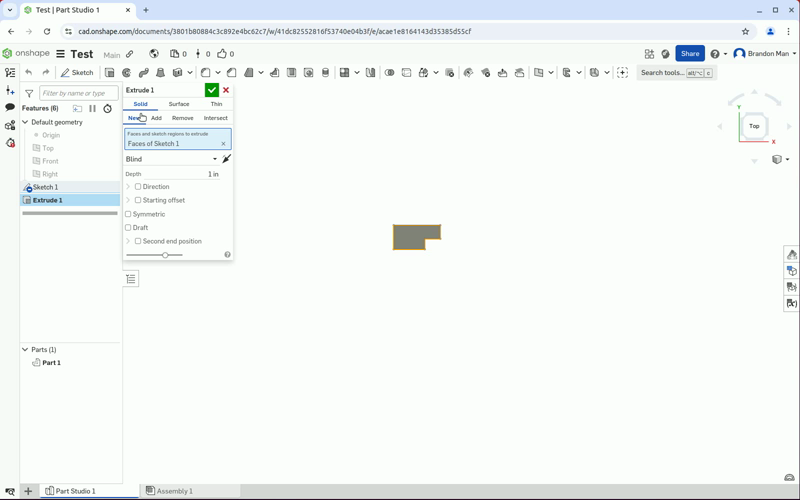
mouse_move(137, 120)
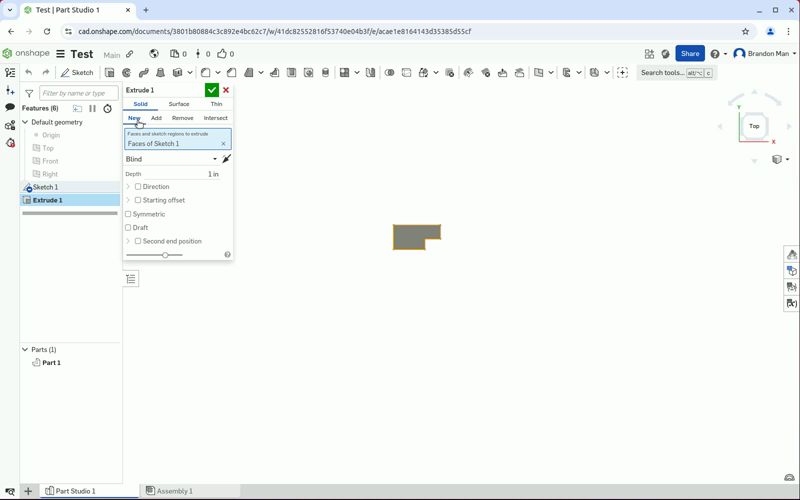
click(137, 120)
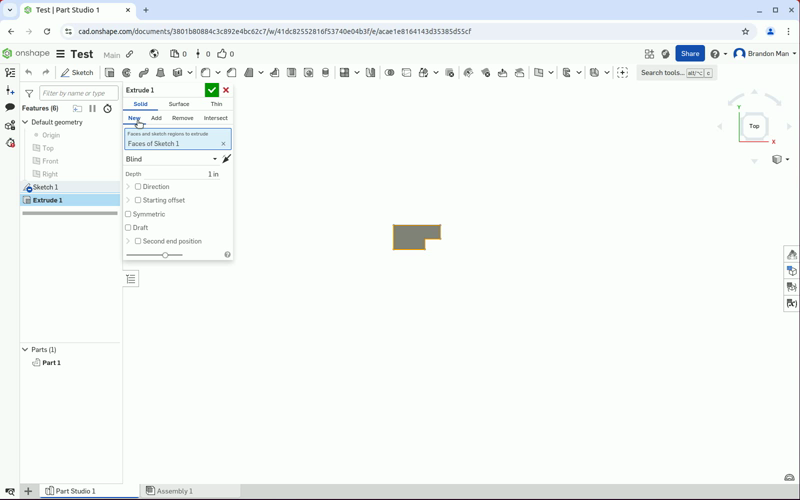
key(tab, 4)
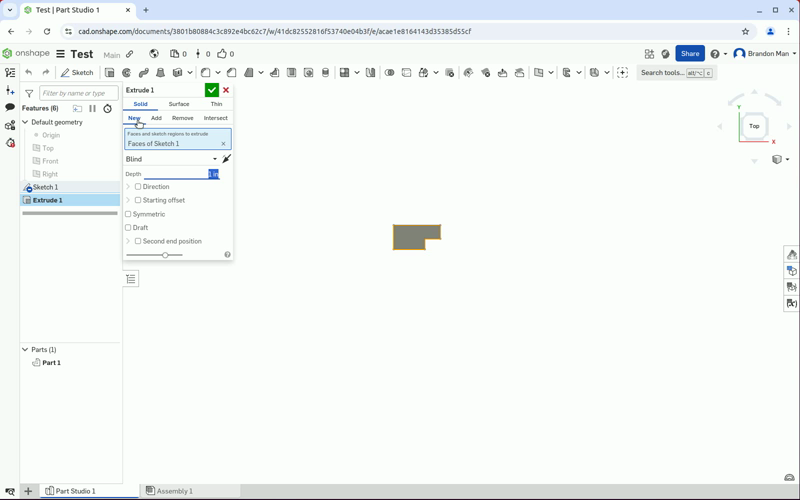
text(3.851)
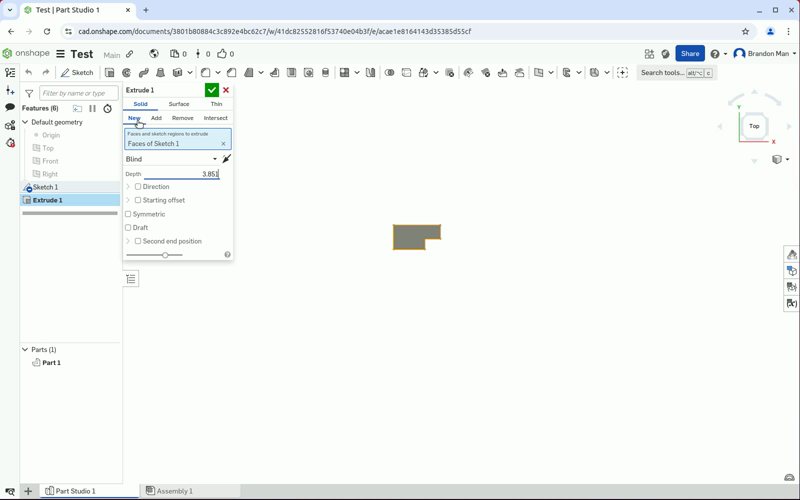
key(enter)
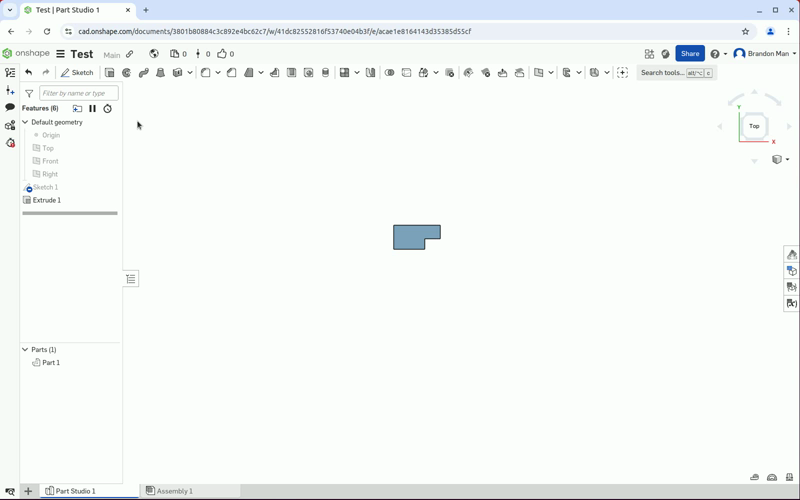
key(shift+h)
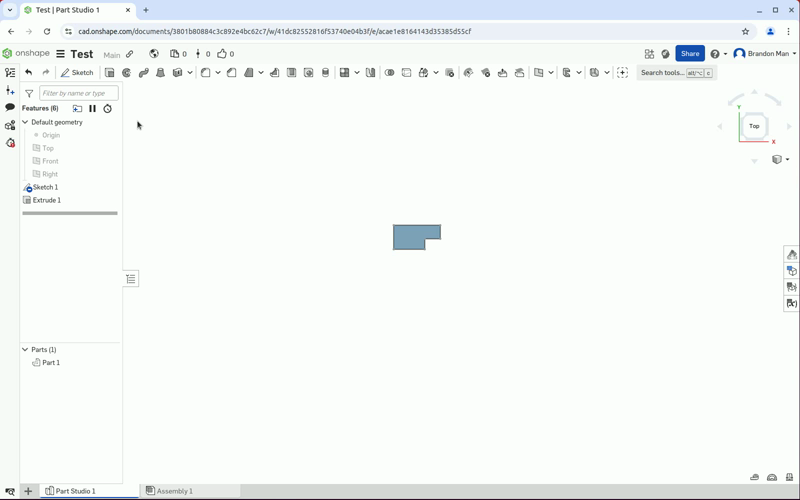
key(shift+h)
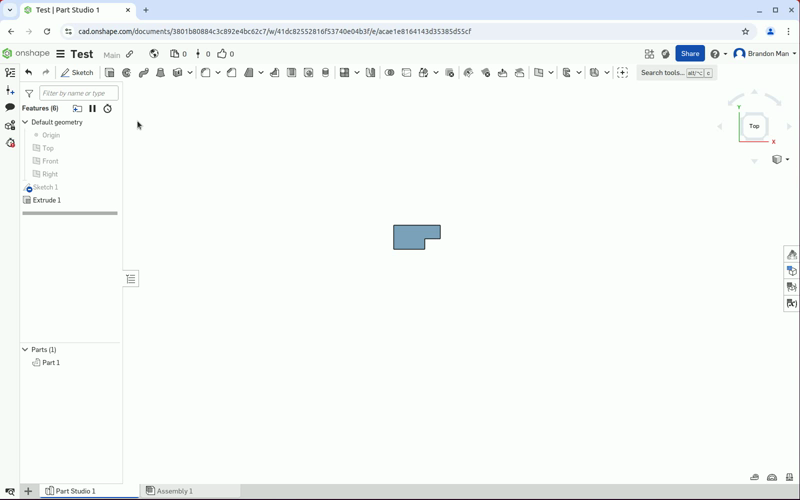
mouse_move(73, 189)
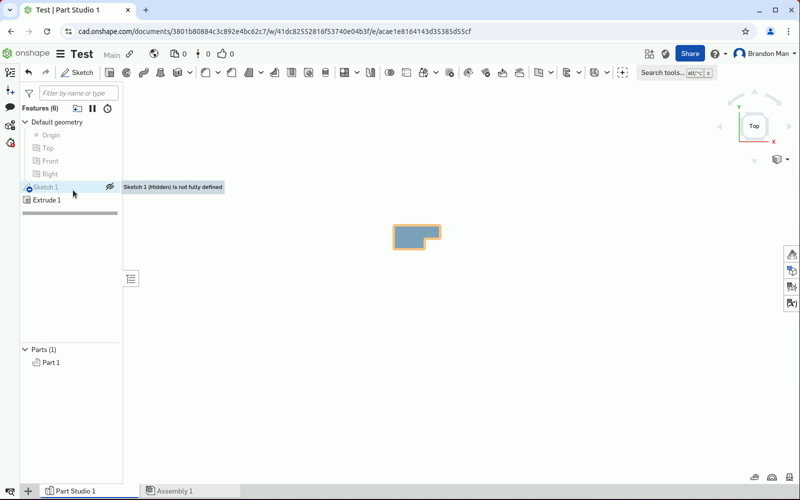
click(73, 189)
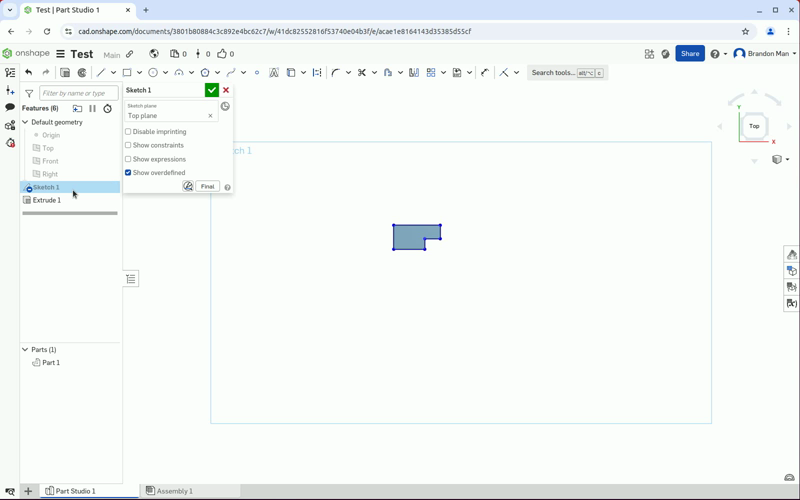
mouse_move(229, 92)
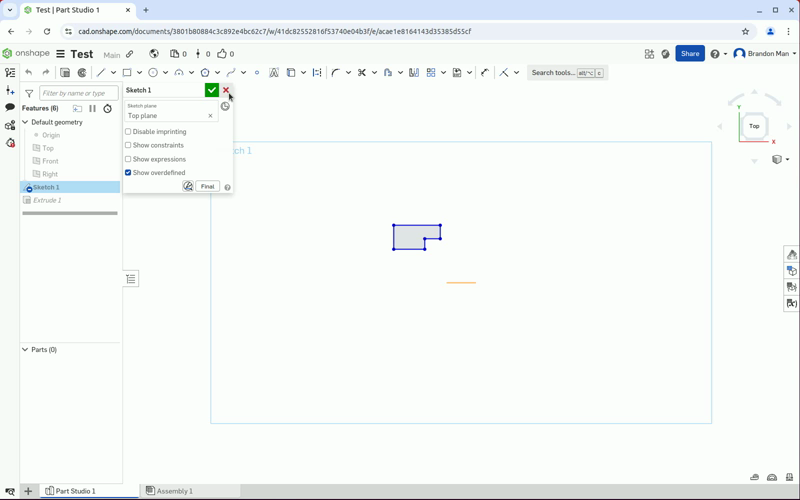
click(229, 92)
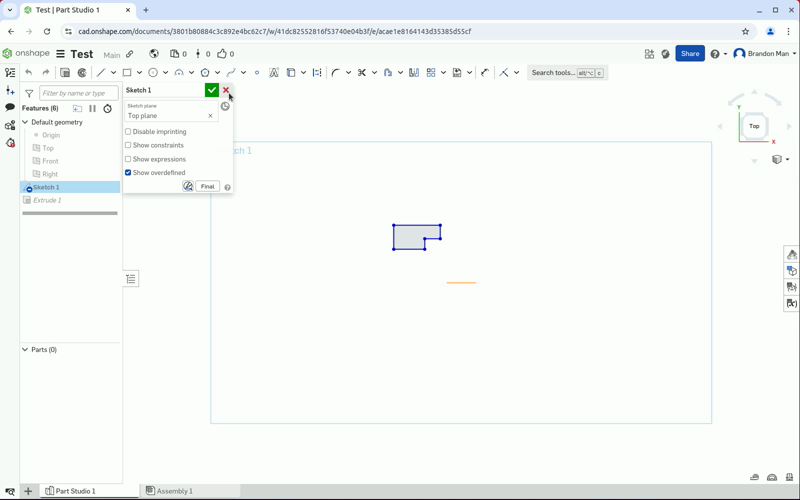
key(shift+s)
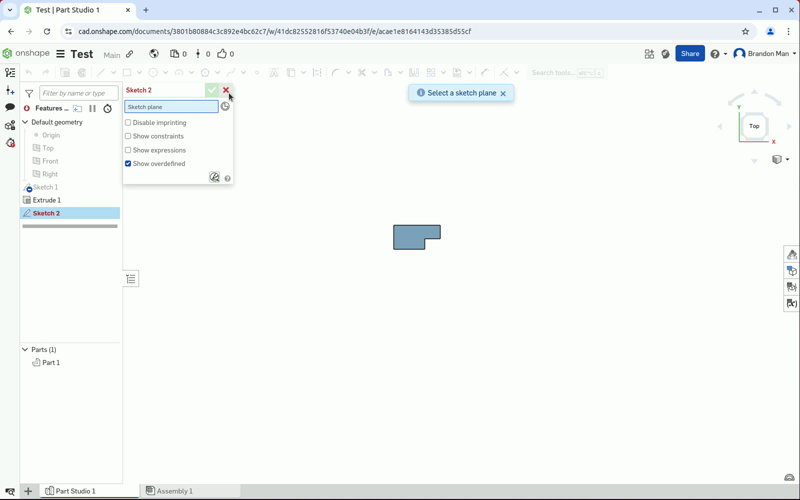
mouse_move(73, 150)
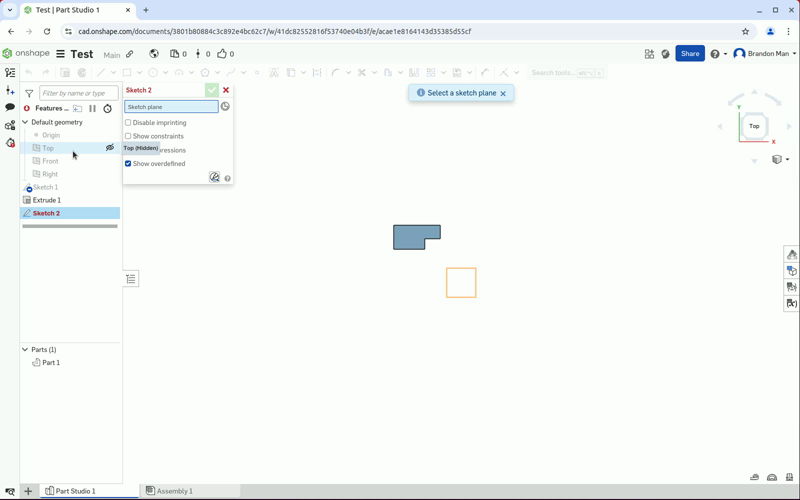
click(73, 150)
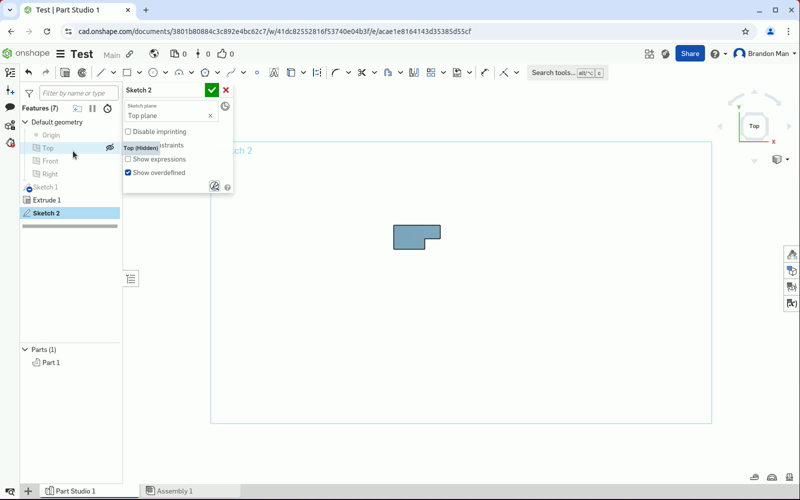
mouse_move(73, 352)
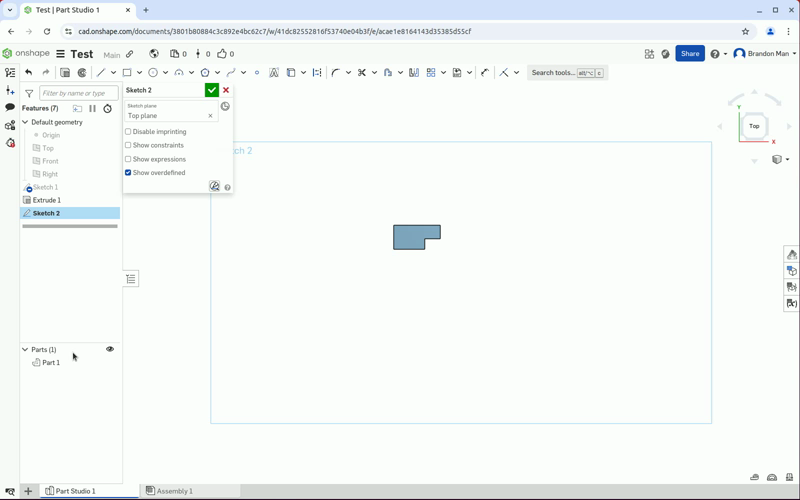
key(y)
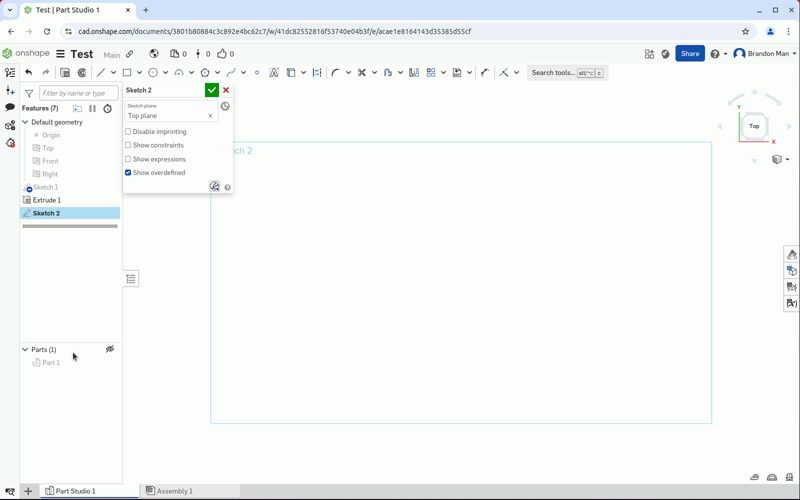
key(l)
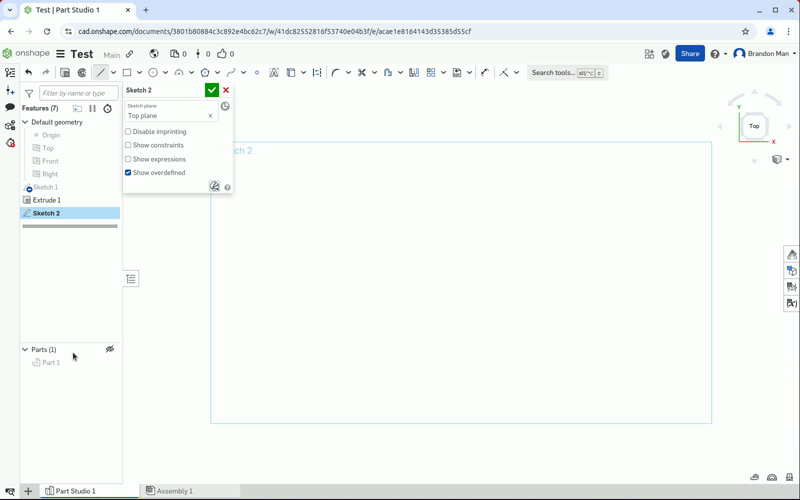
key_down(shift)
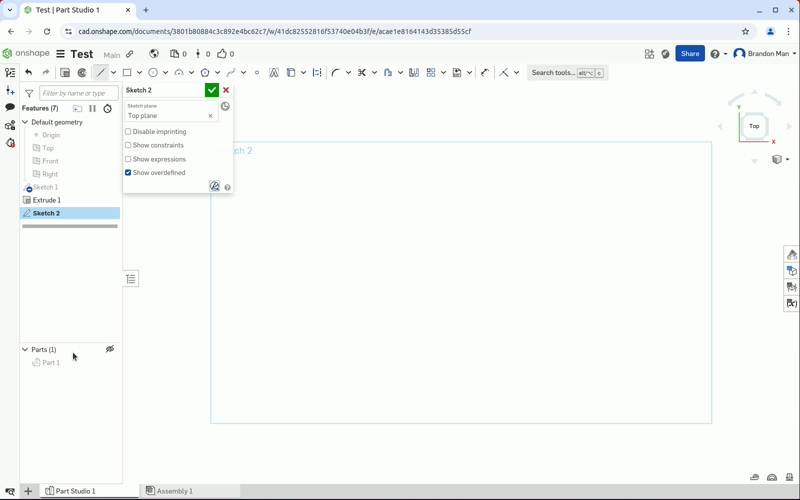
mouse_move(348, 239)
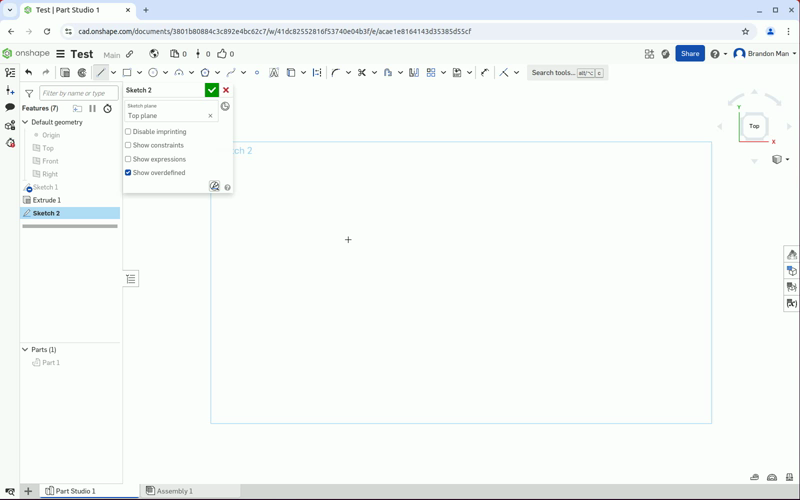
click(348, 239)
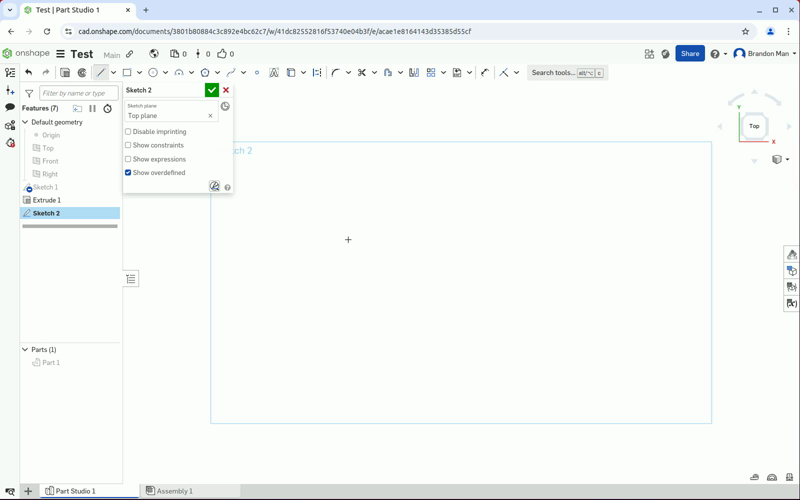
key_up(shift)
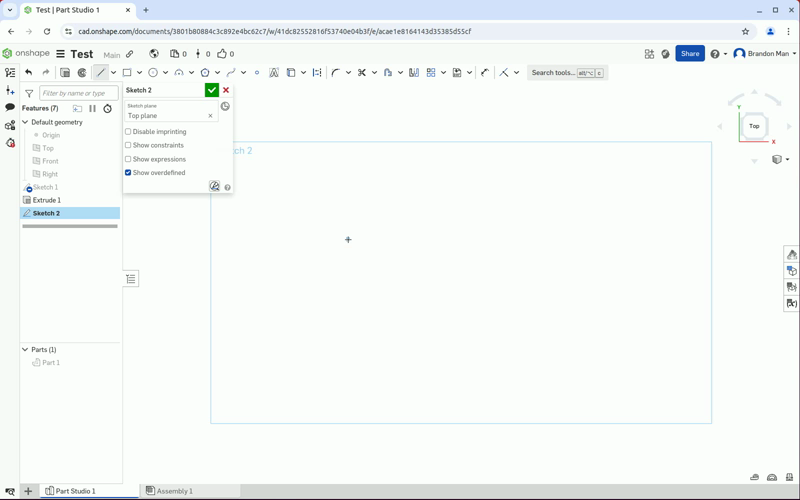
key_down(shift)
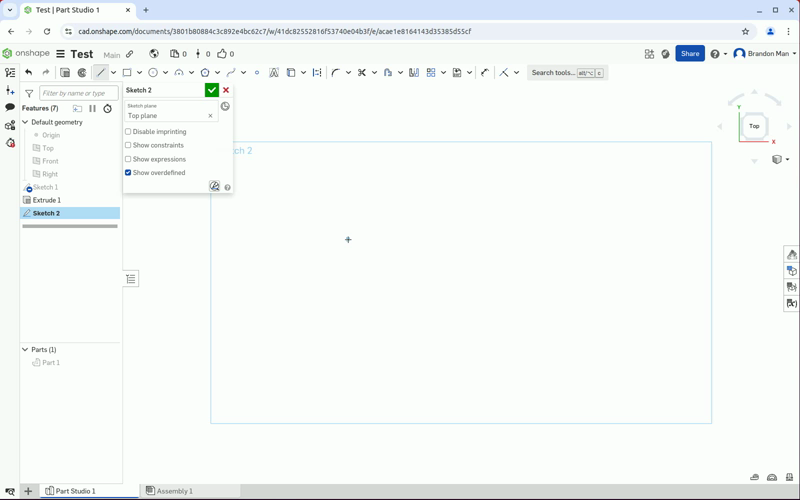
mouse_move(378, 239)
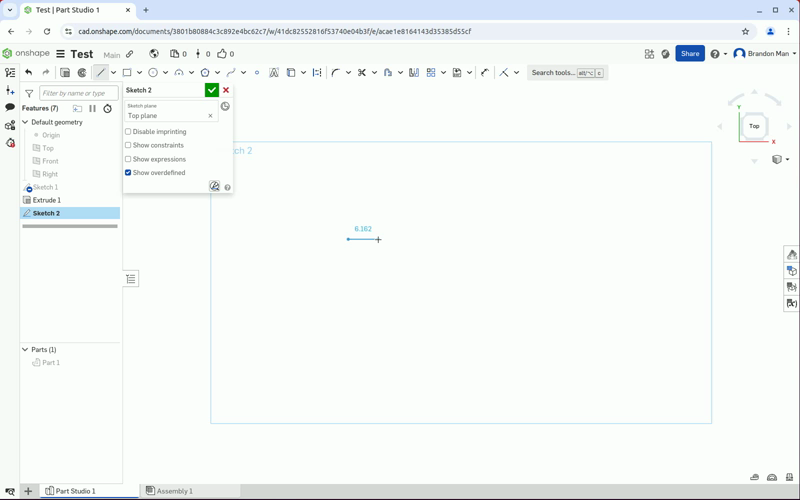
mouse_move(363, 239)
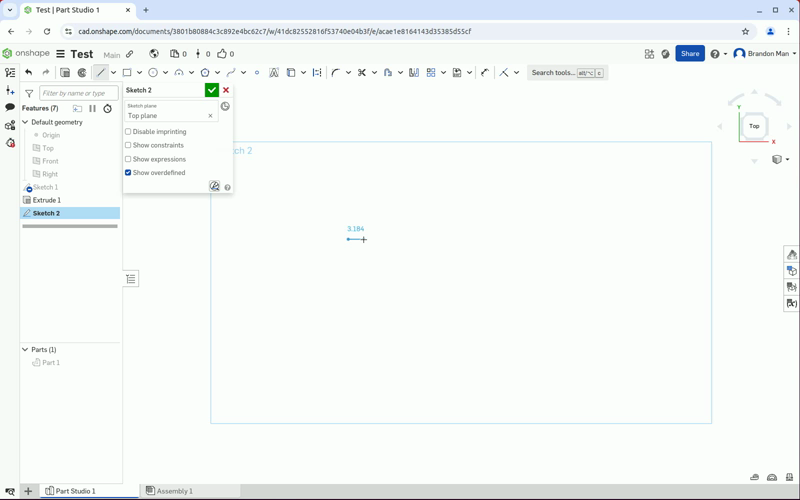
click(363, 239)
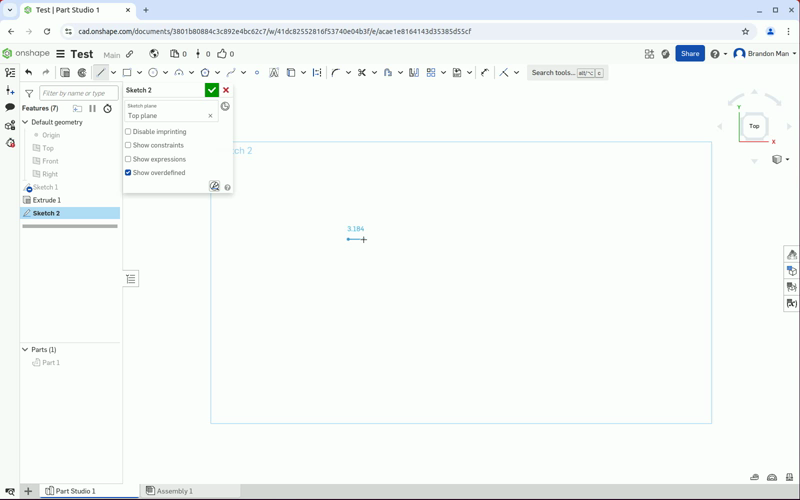
key_up(shift)
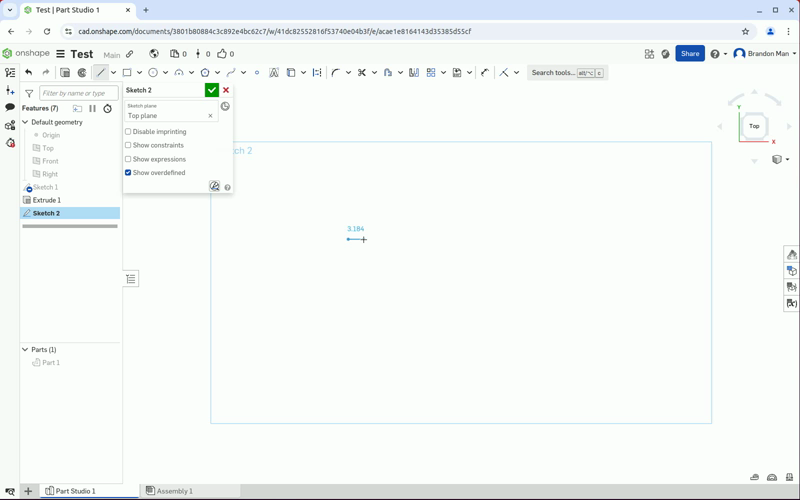
key_down(shift)
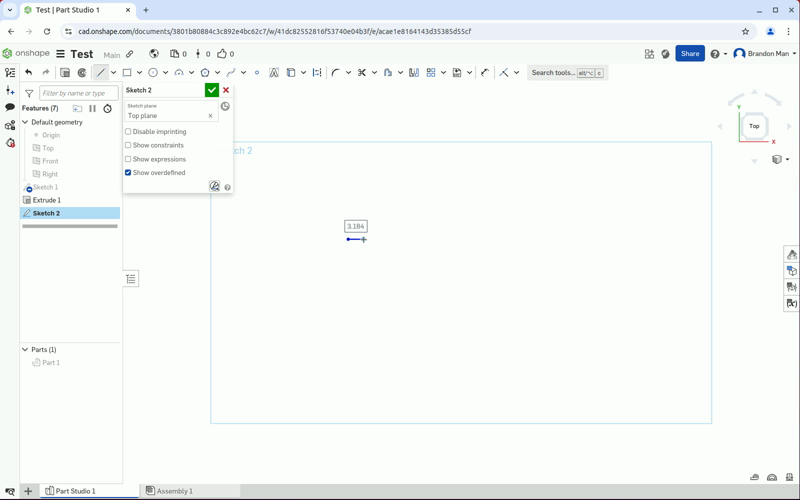
mouse_move(393, 239)
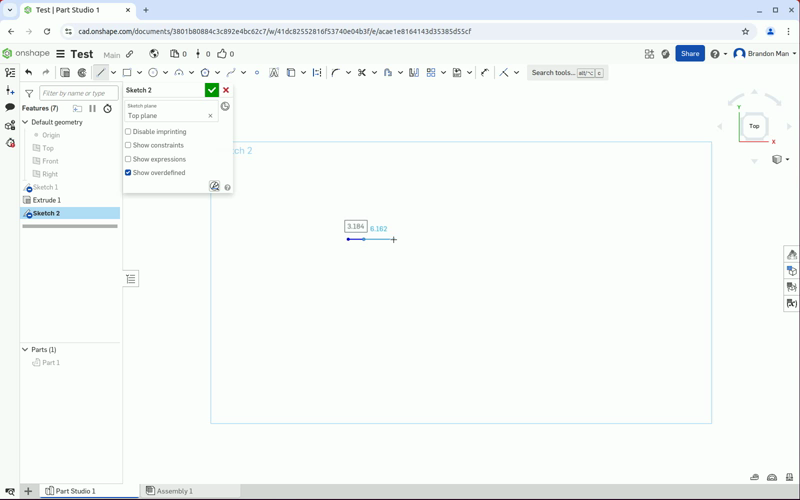
mouse_move(363, 249)
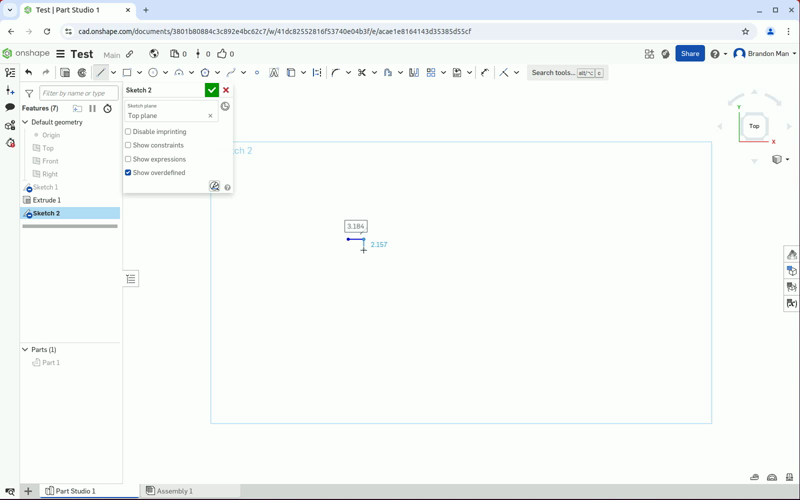
click(363, 249)
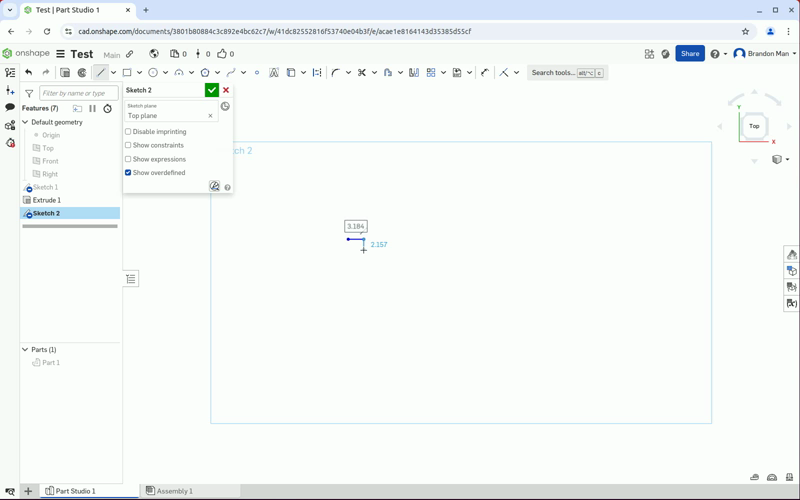
key_up(shift)
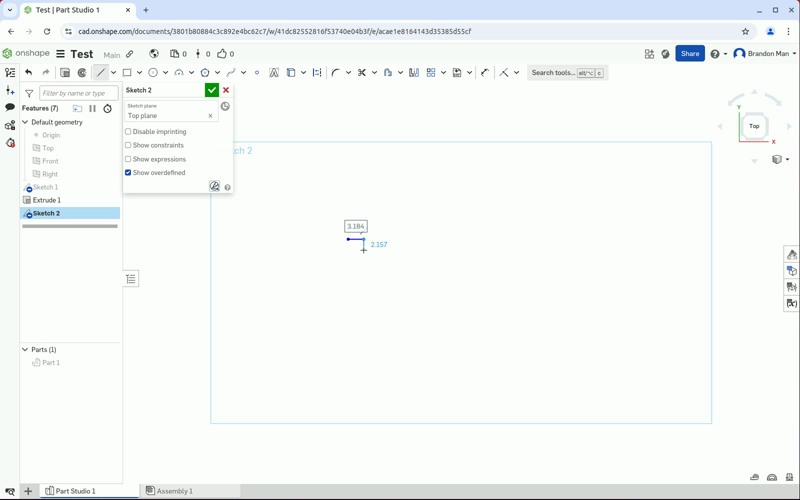
key_down(shift)
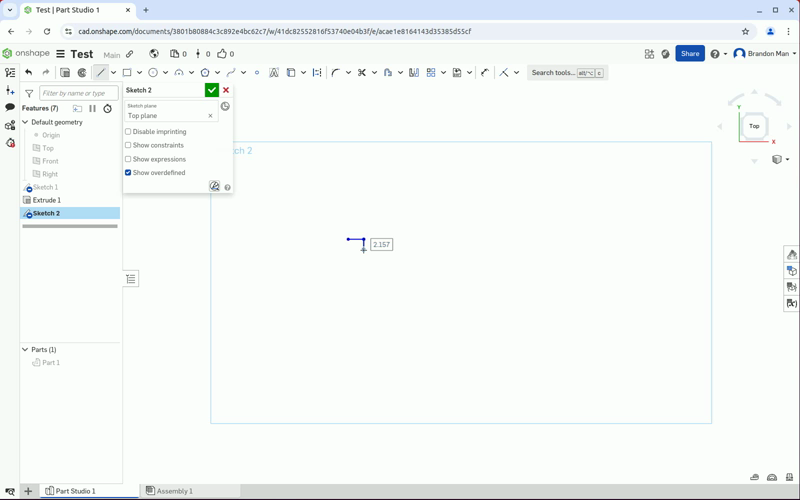
mouse_move(393, 249)
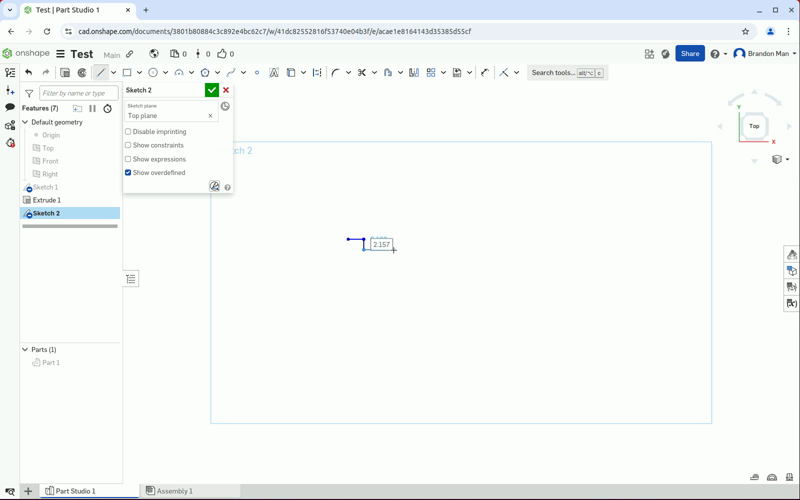
mouse_move(394, 249)
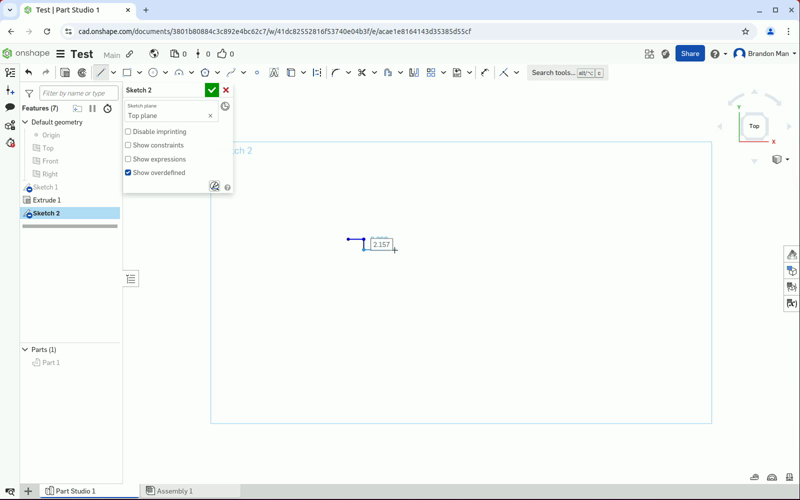
click(394, 249)
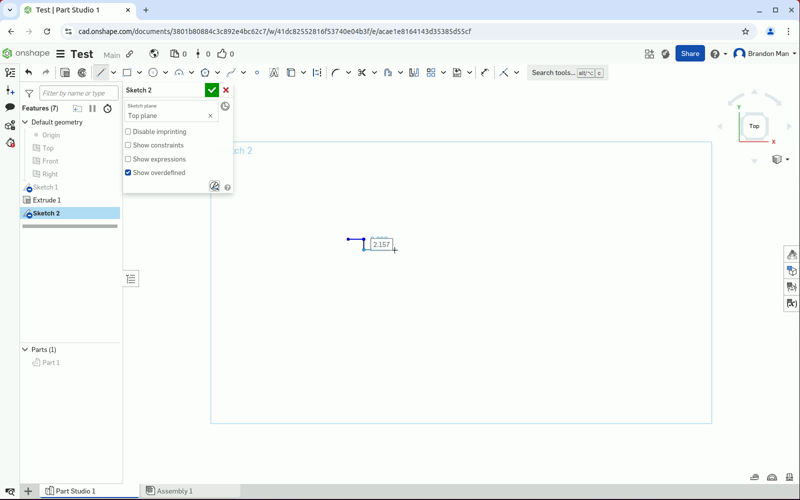
key_up(shift)
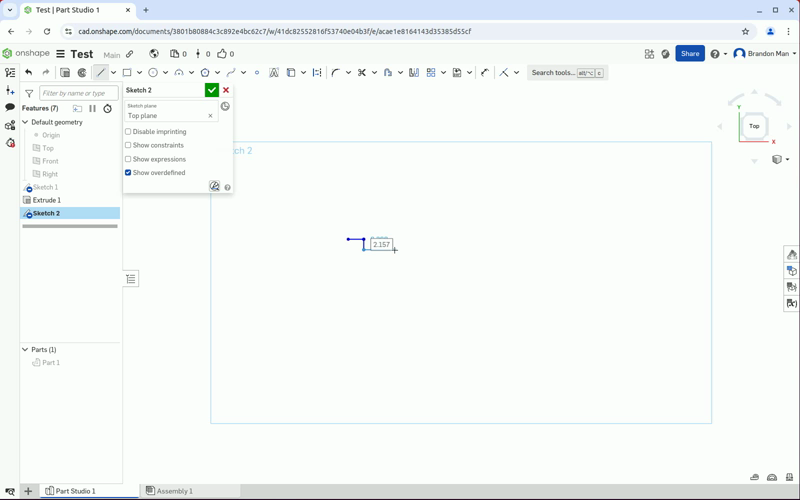
key_down(shift)
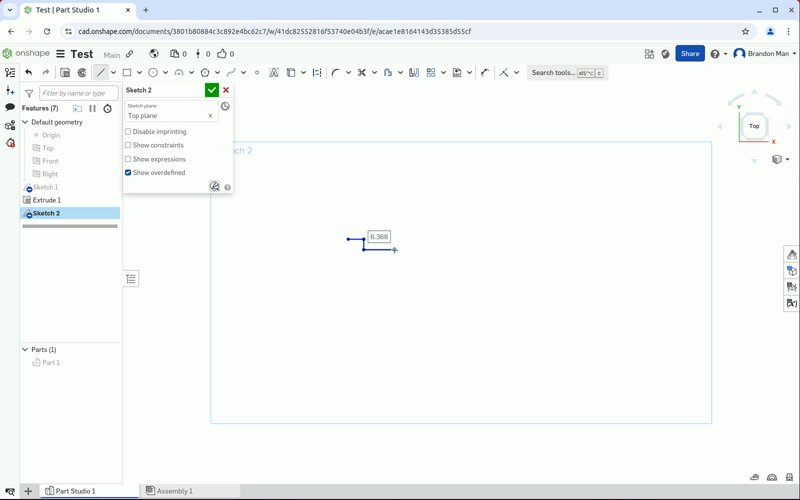
mouse_move(424, 249)
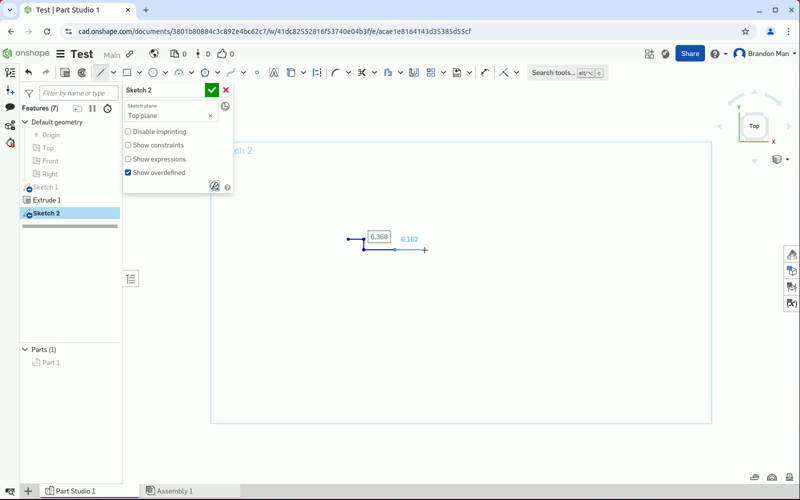
mouse_move(394, 226)
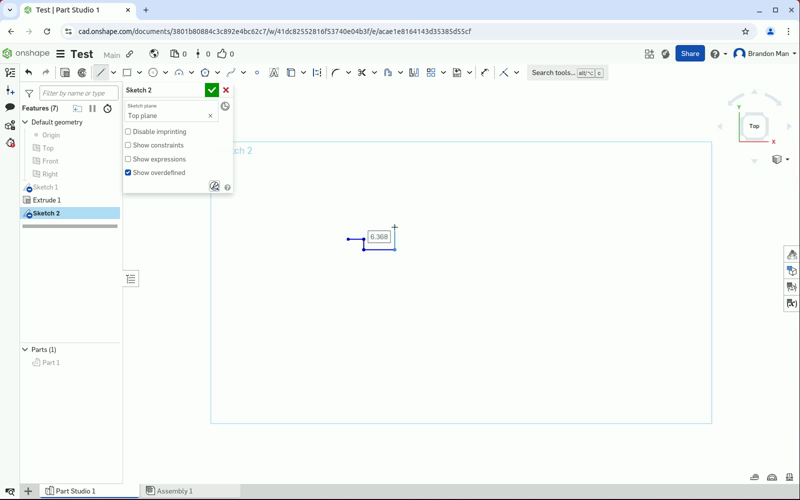
click(394, 226)
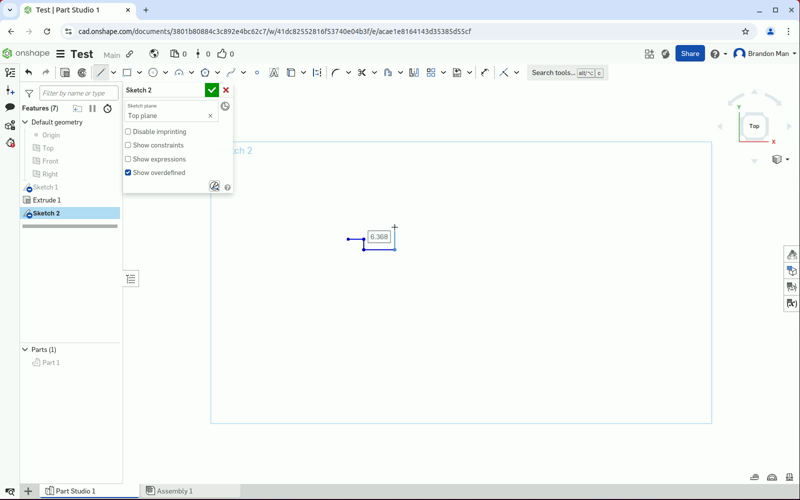
key_up(shift)
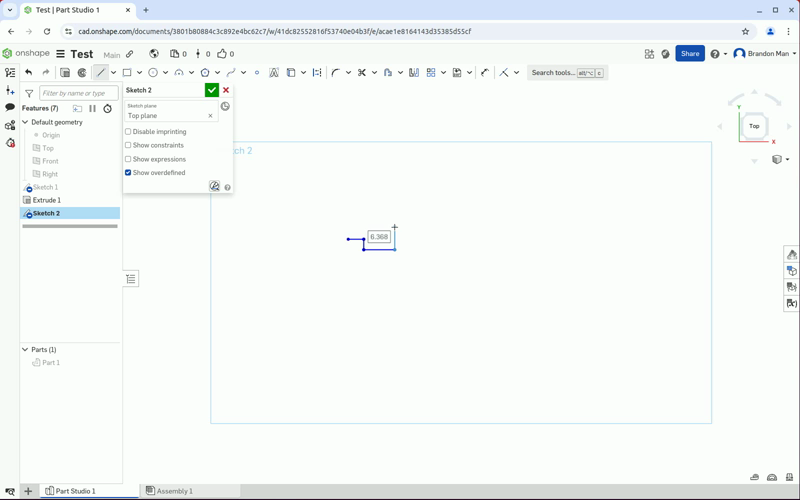
key_down(shift)
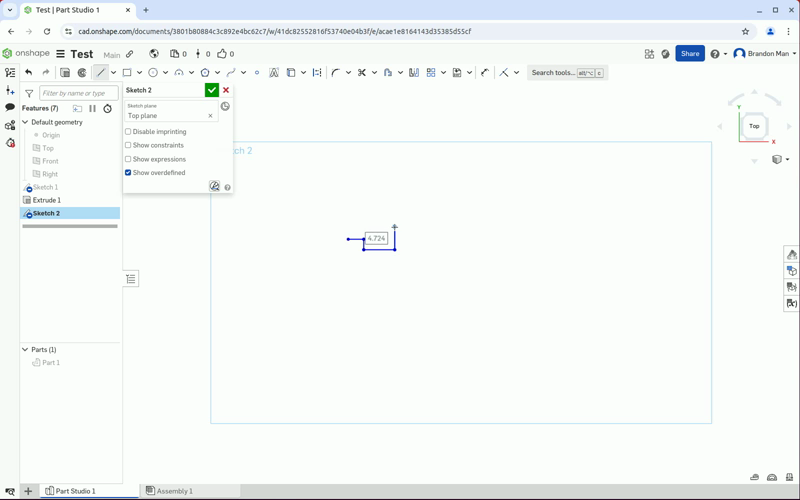
mouse_move(424, 226)
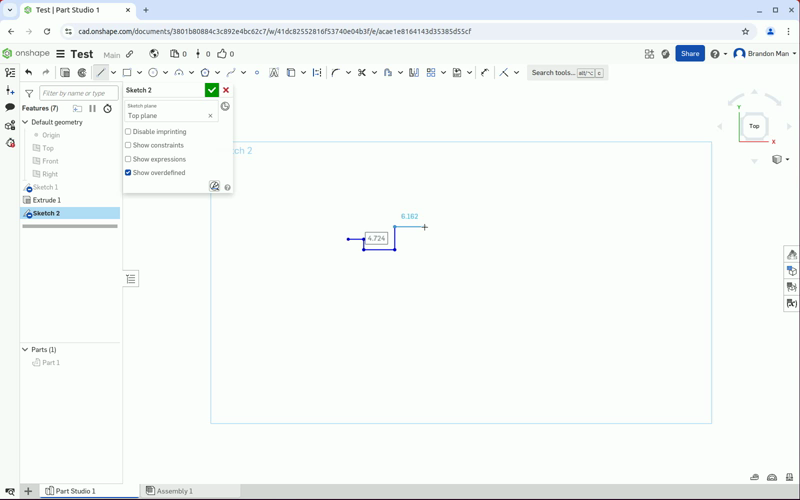
mouse_move(348, 226)
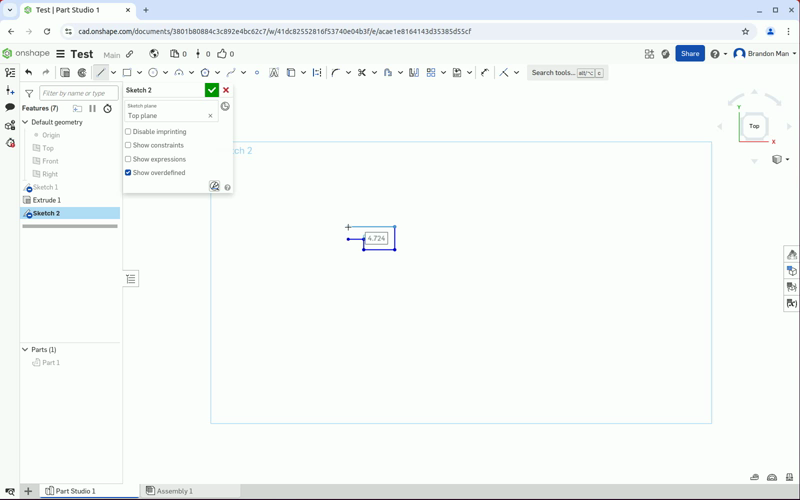
click(348, 226)
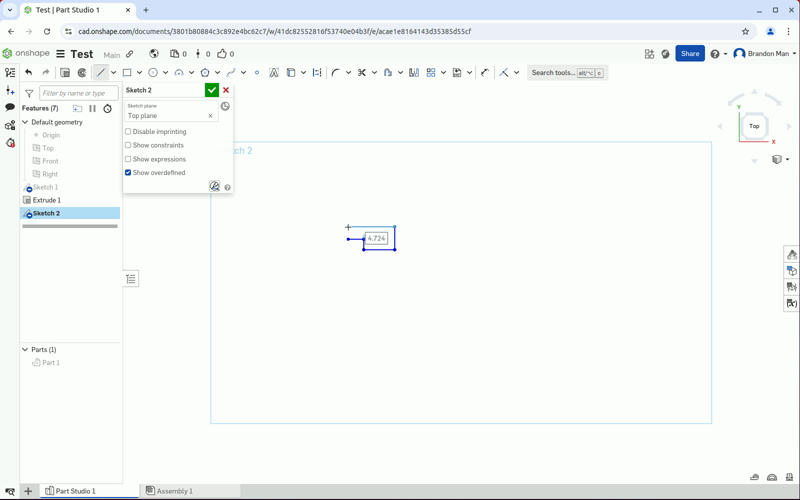
key_up(shift)
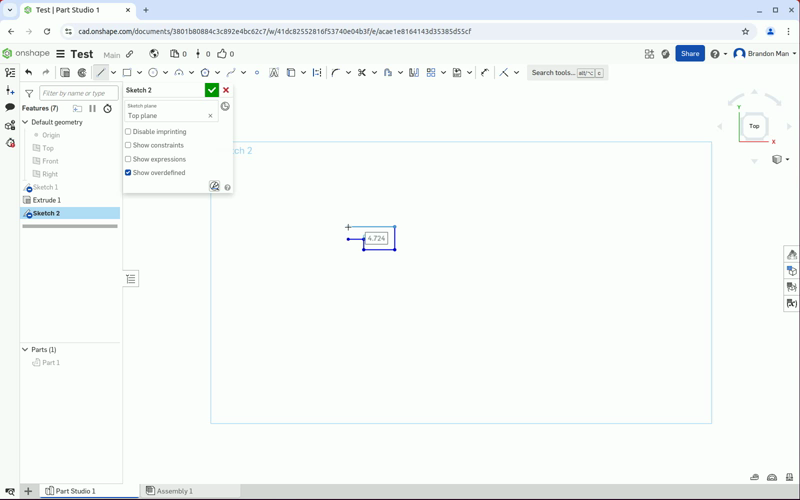
mouse_move(378, 226)
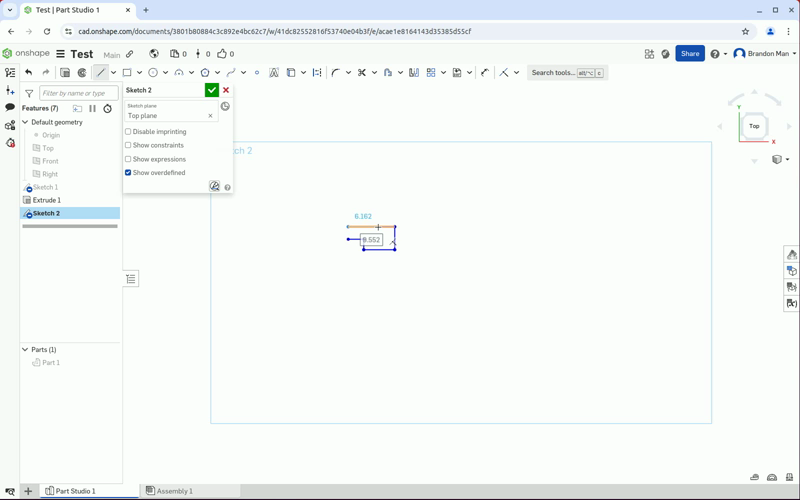
key_down(shift)
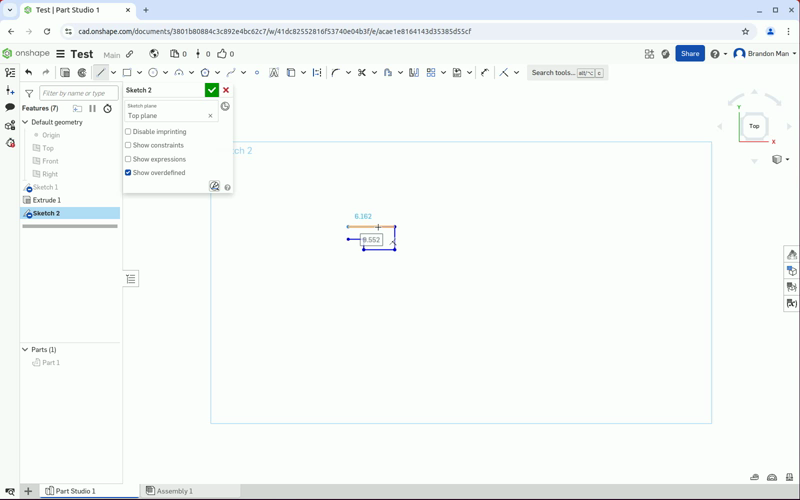
mouse_move(348, 239)
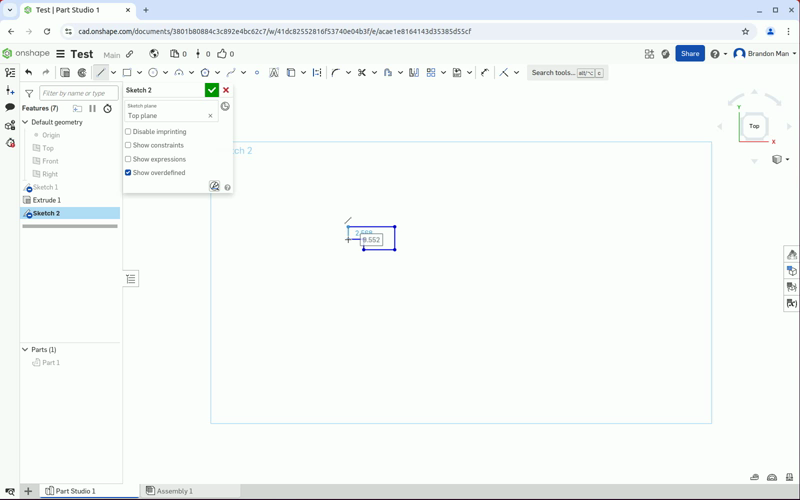
key_up(shift)
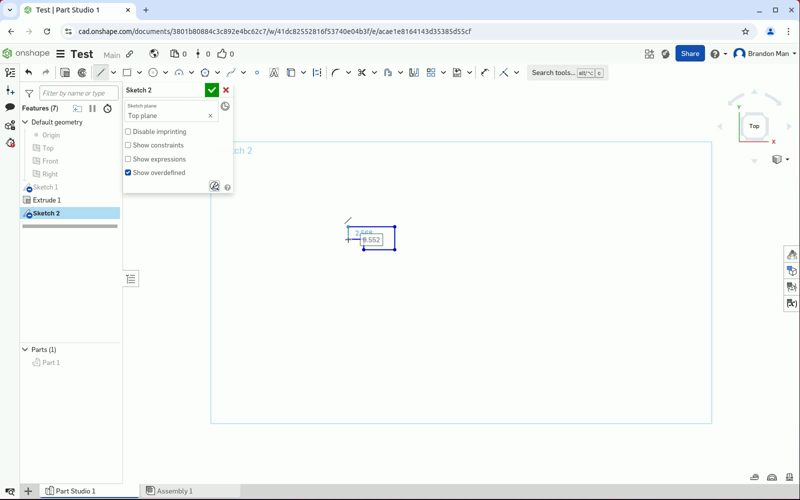
click(348, 239)
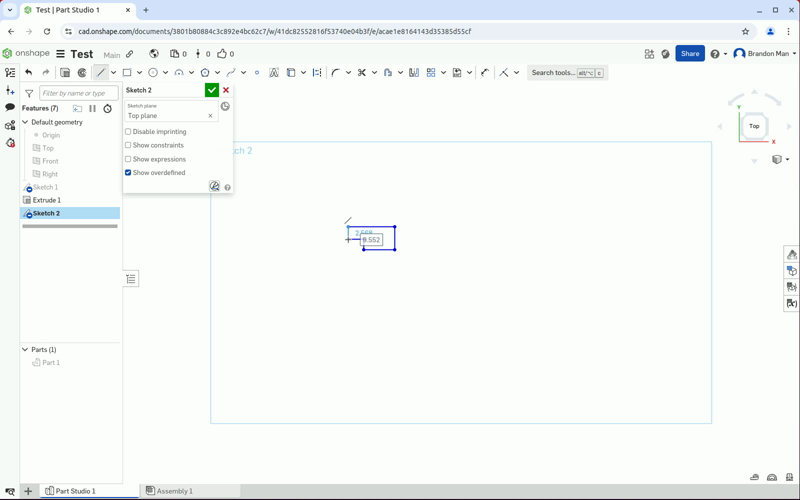
key(esc)
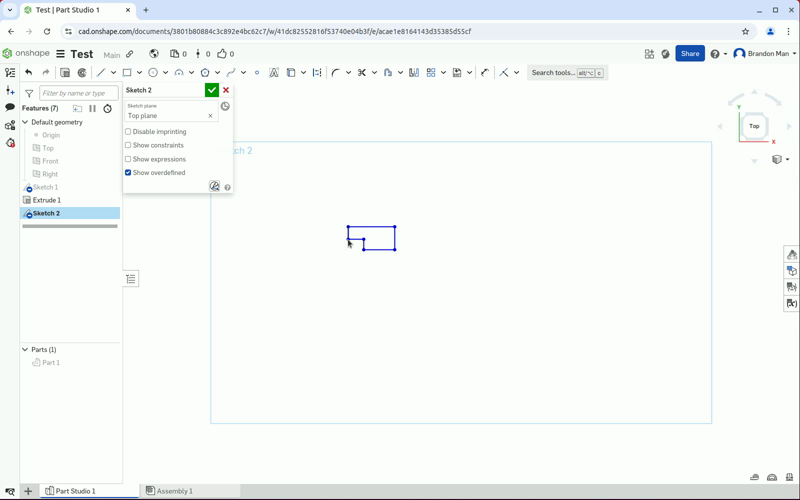
mouse_move(381, 228)
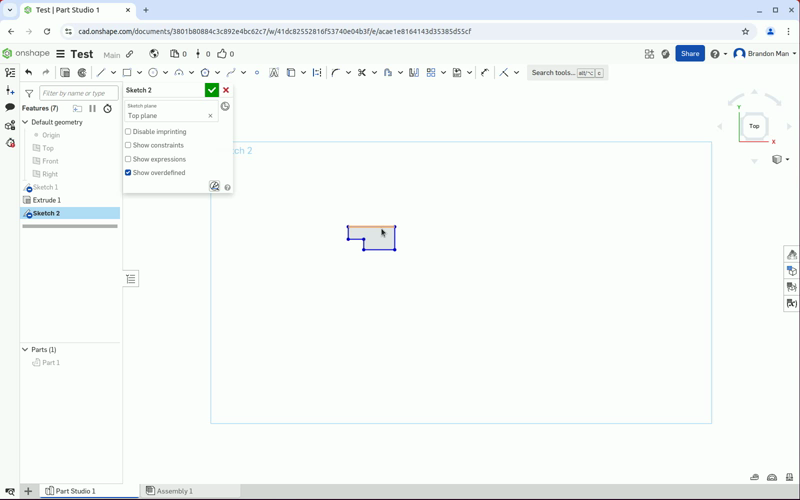
scroll(6)
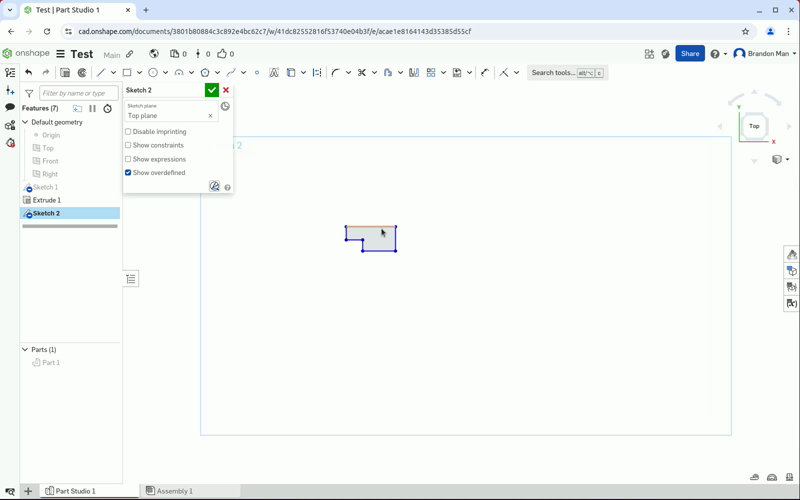
scroll(6)
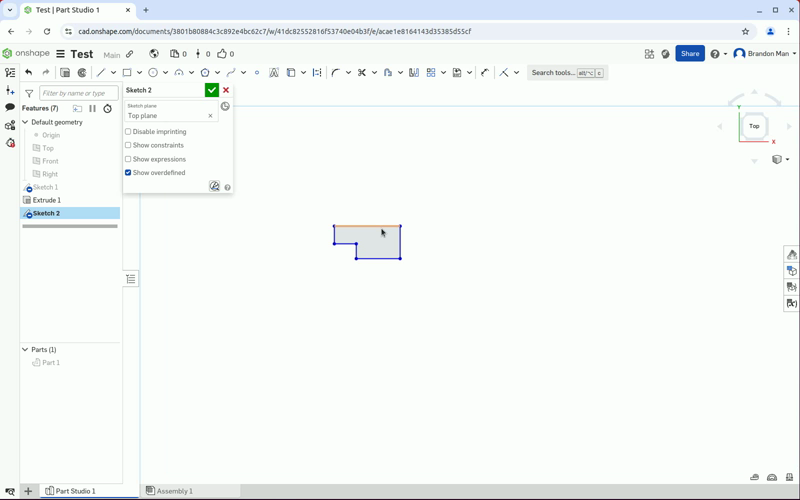
scroll(6)
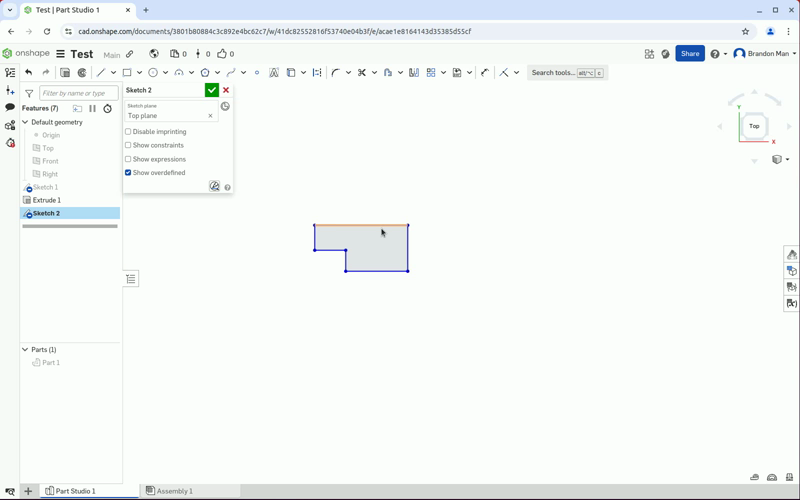
scroll(6)
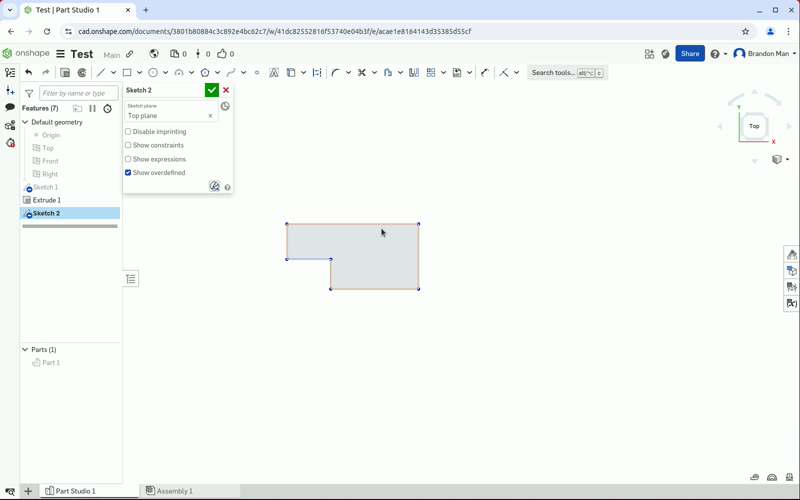
scroll(6)
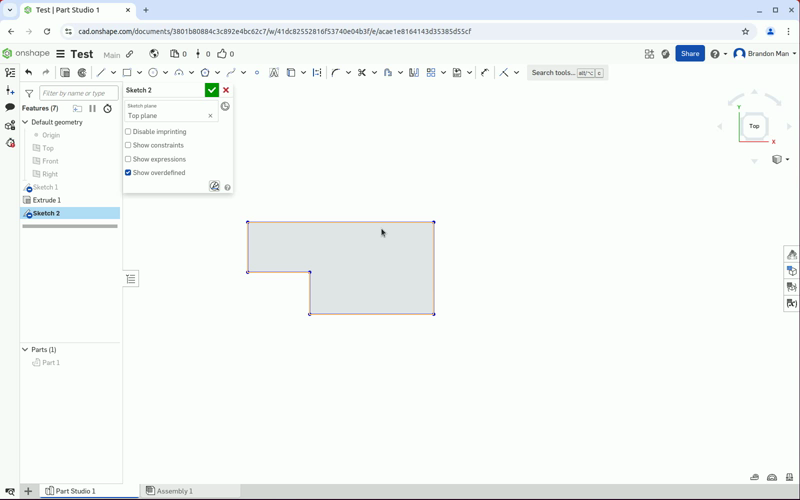
scroll(6)
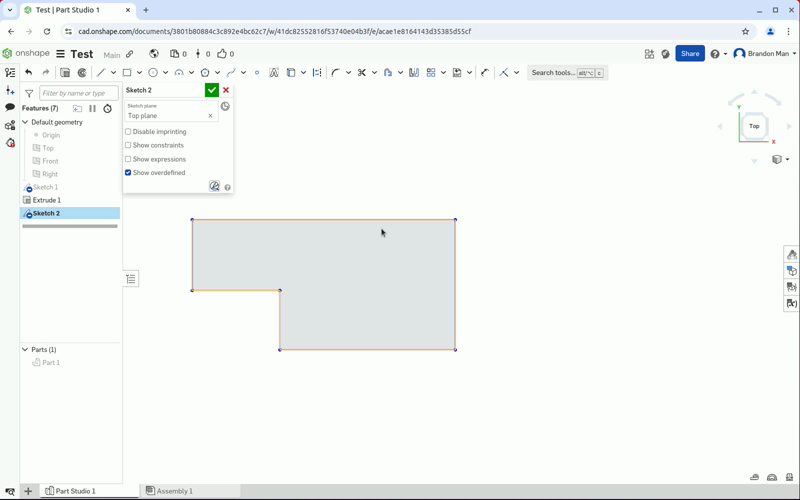
scroll(6)
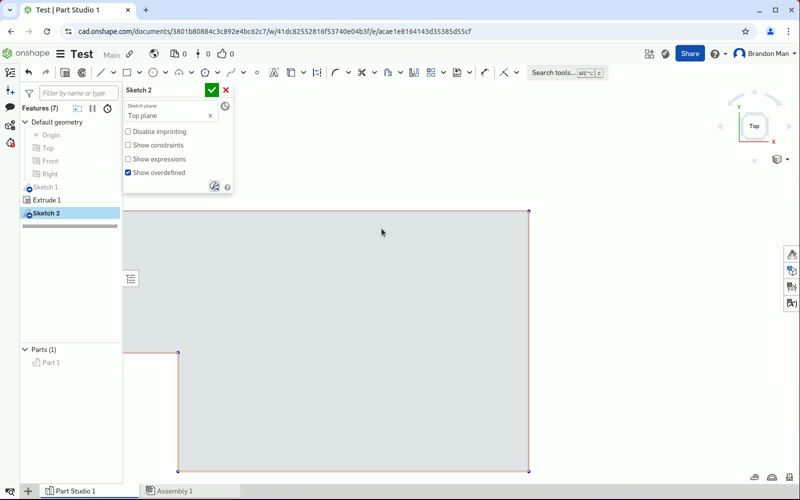
click(381, 228)
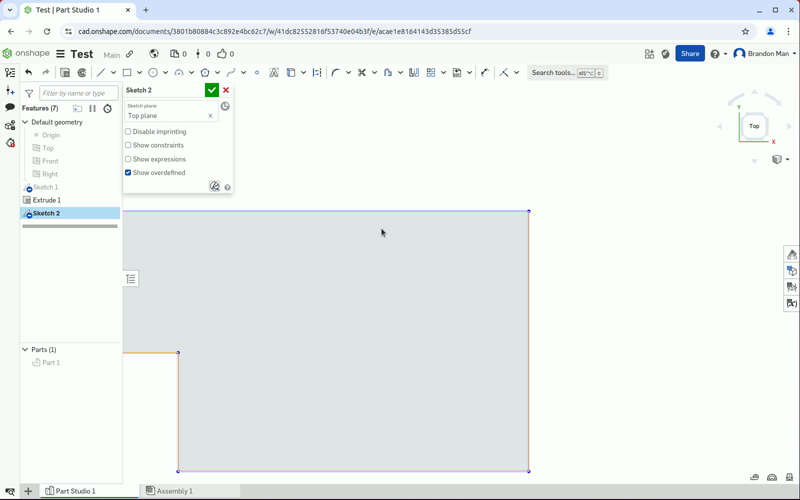
scroll(-6)
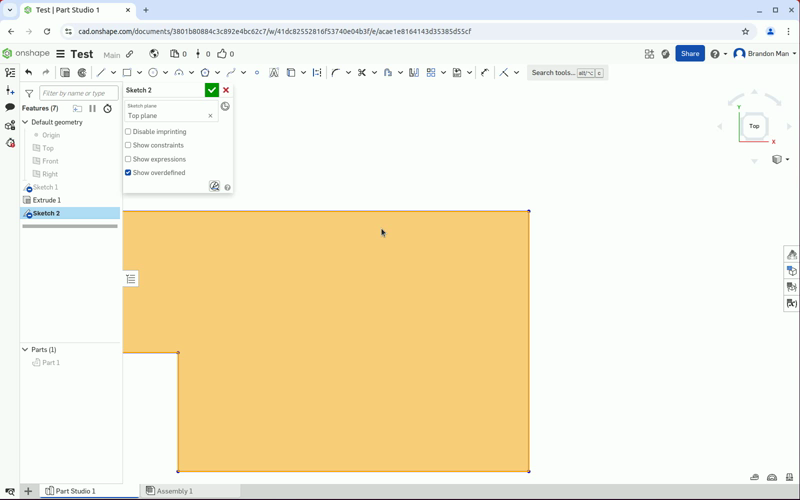
scroll(-6)
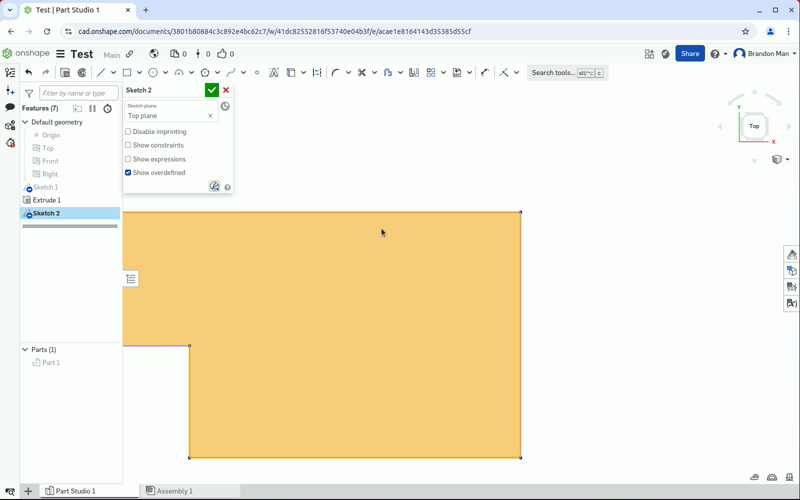
scroll(-6)
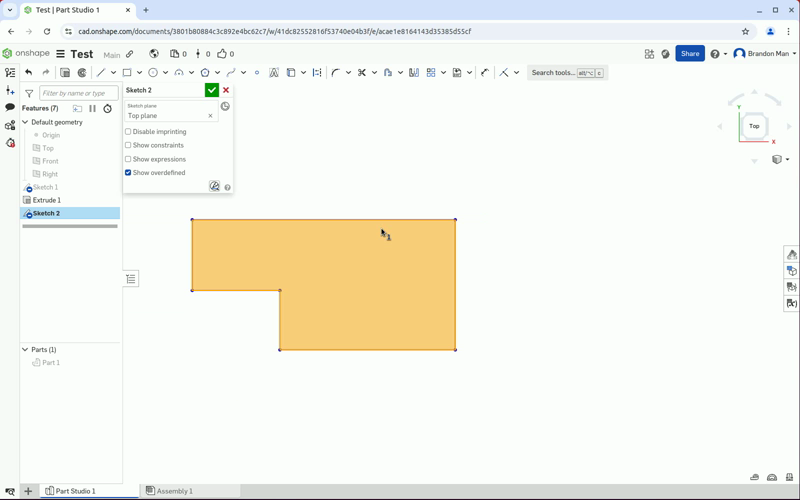
scroll(-6)
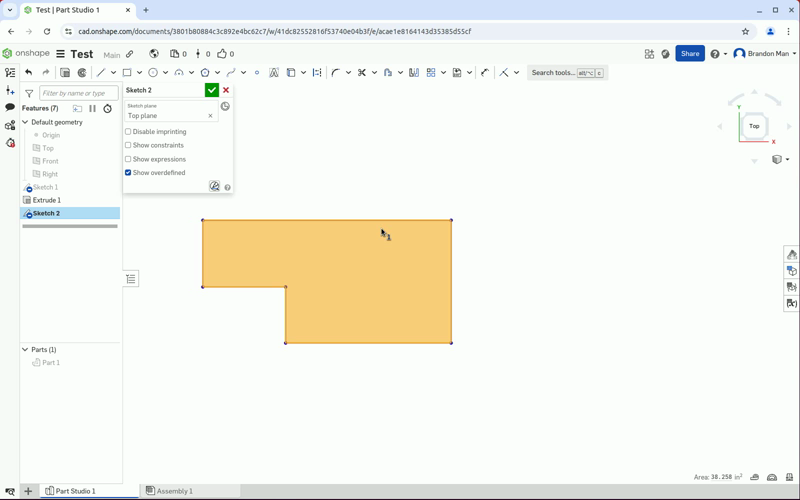
scroll(-6)
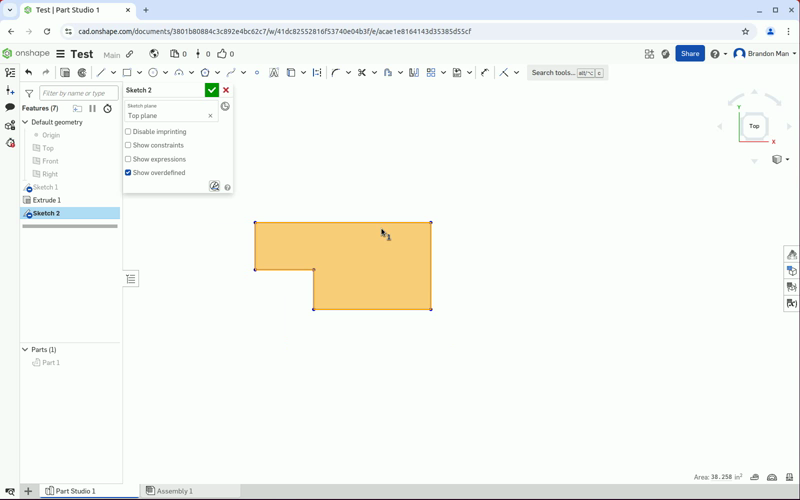
scroll(-6)
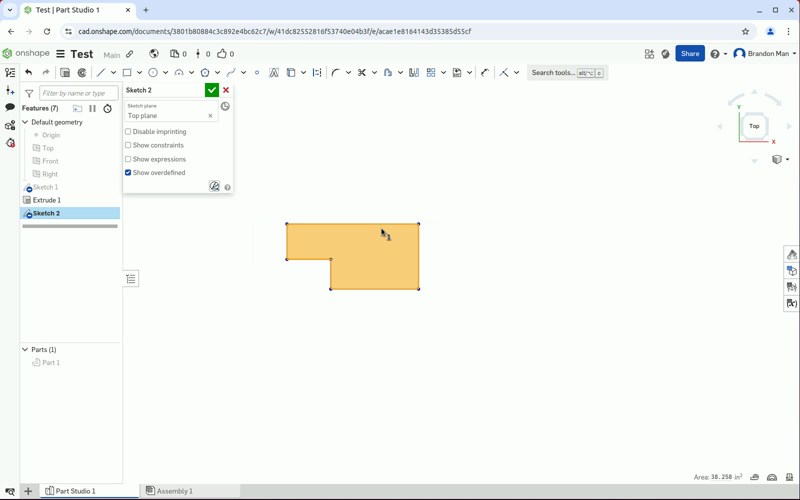
scroll(-6)
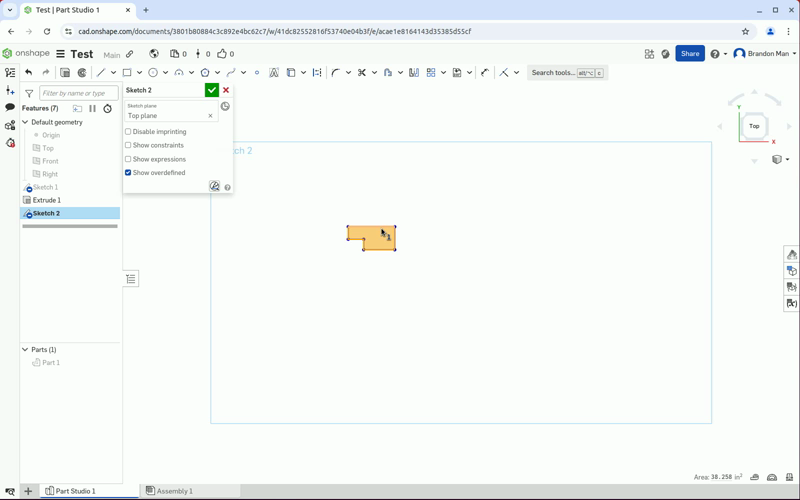
mouse_move(73, 352)
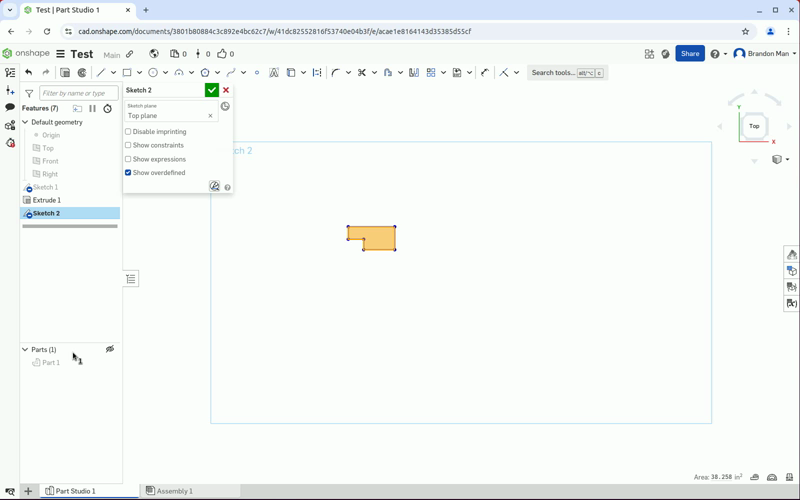
key(shift+y)
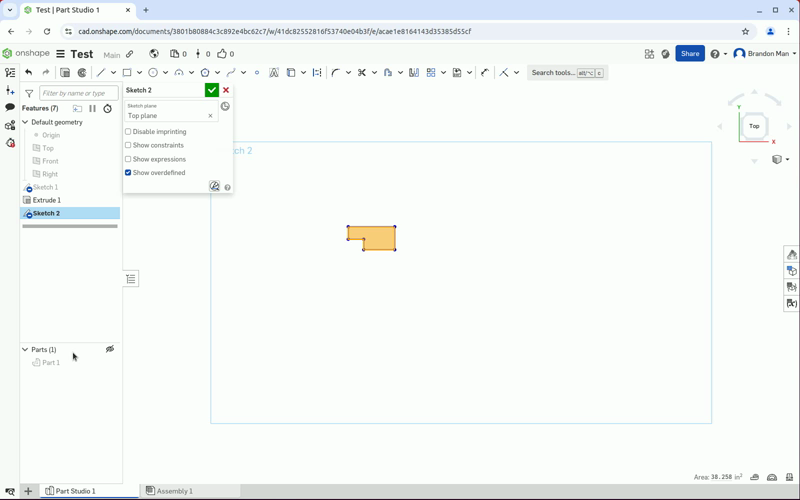
key(shift+e)
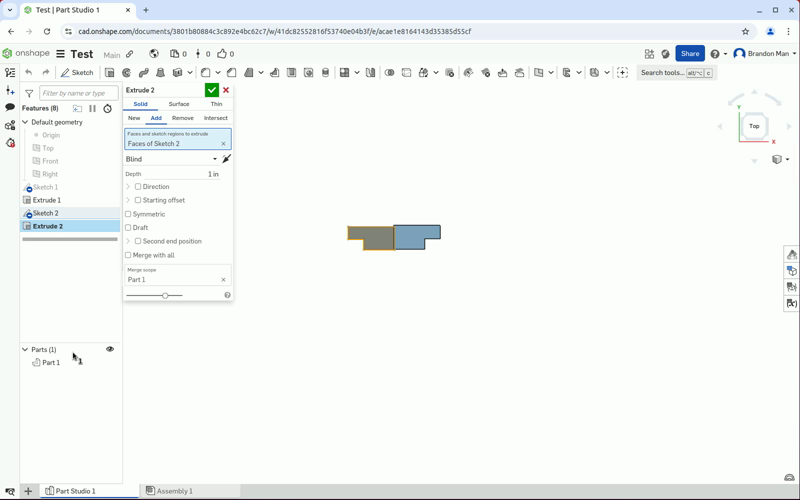
mouse_move(143, 106)
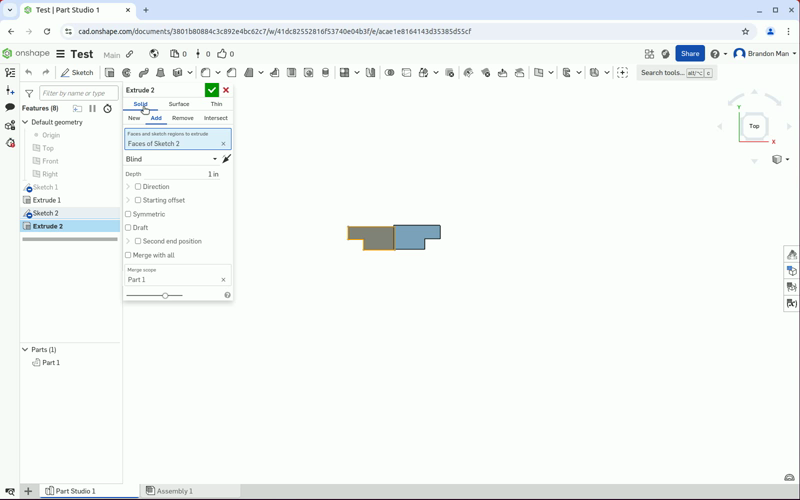
click(143, 106)
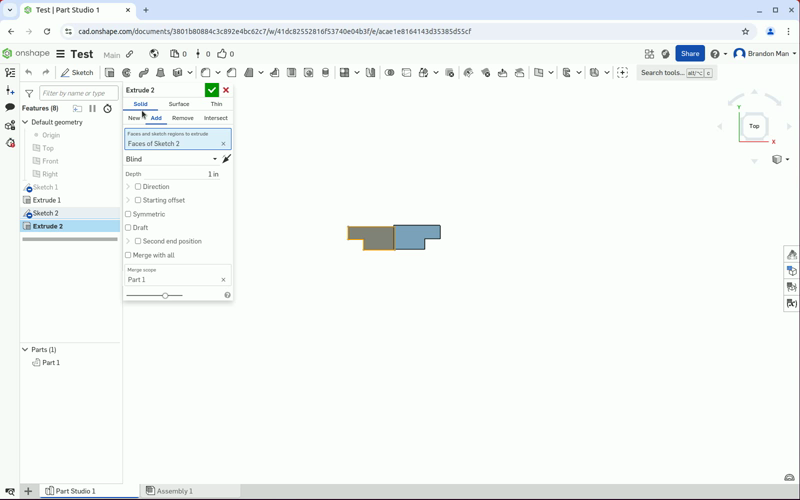
mouse_move(137, 120)
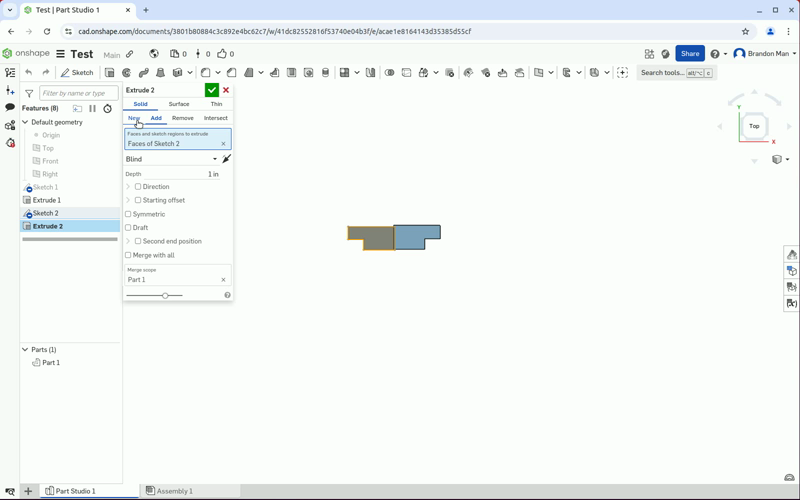
click(137, 120)
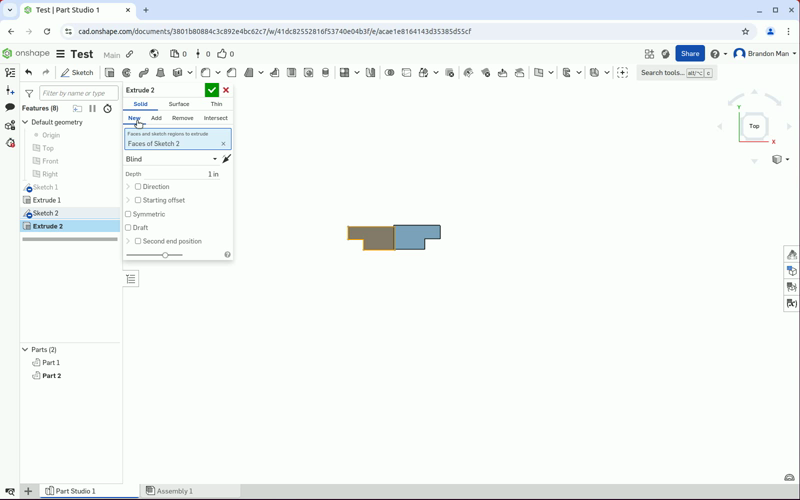
key(tab, 4)
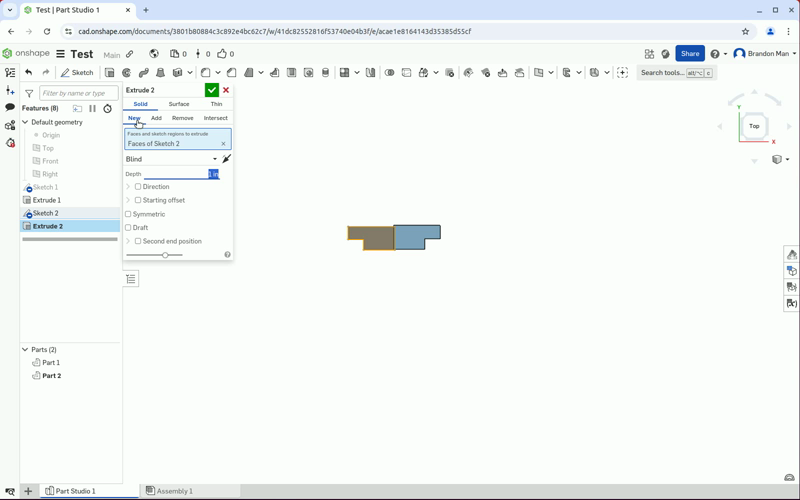
text(3.851)
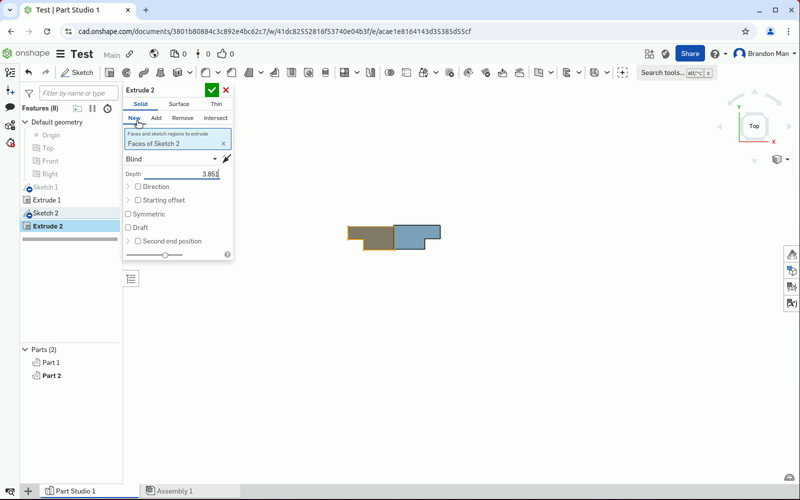
key(enter)
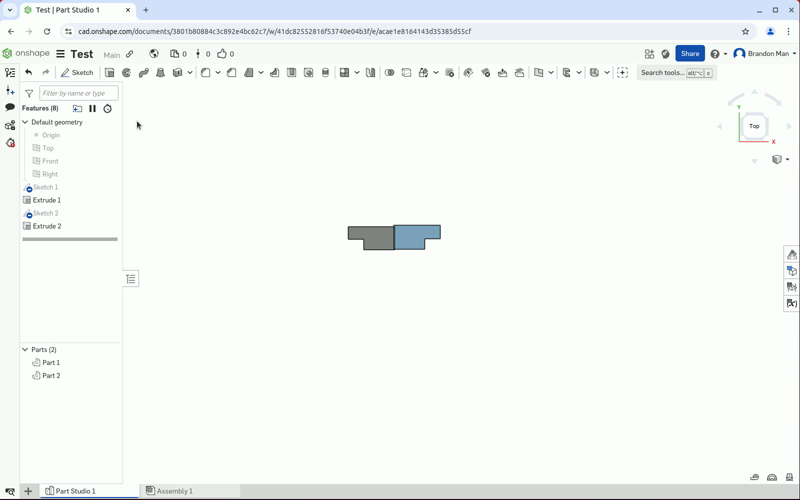
key(shift+h)
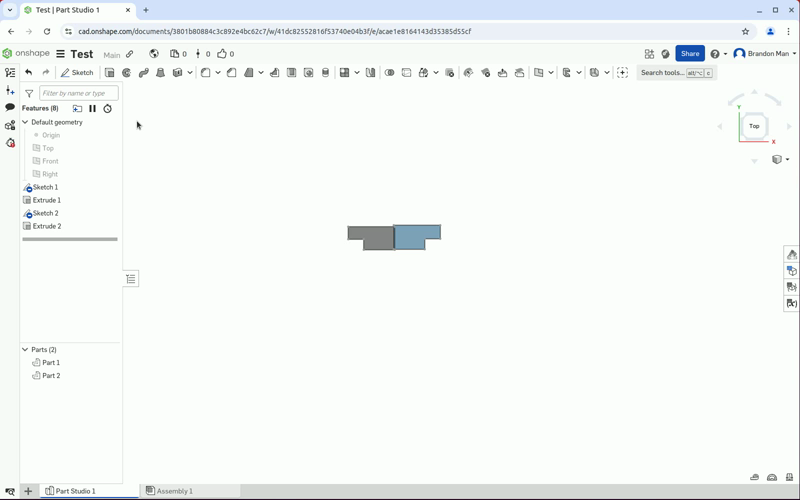
key(shift+h)
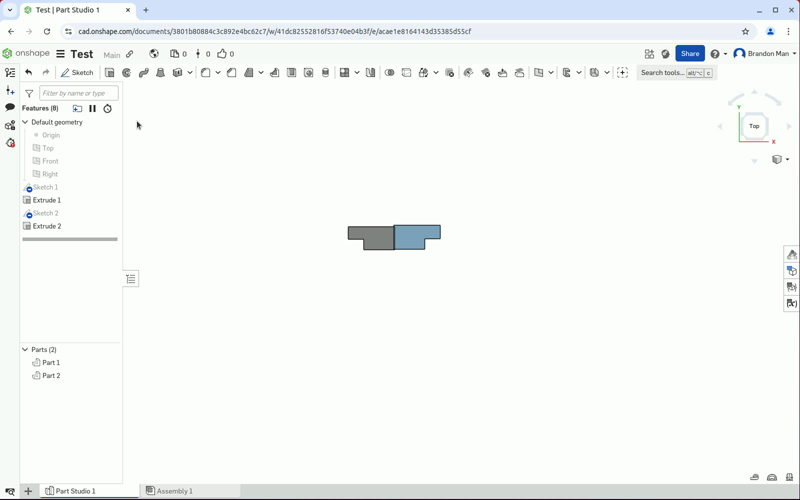
mouse_move(73, 189)
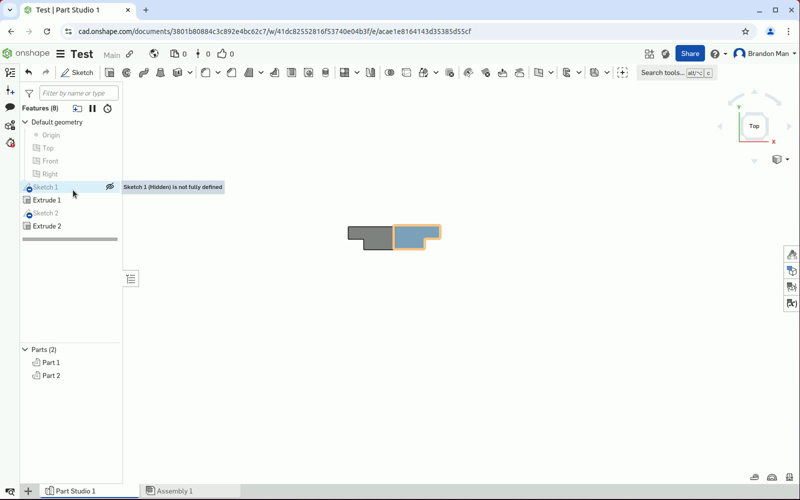
click(73, 189)
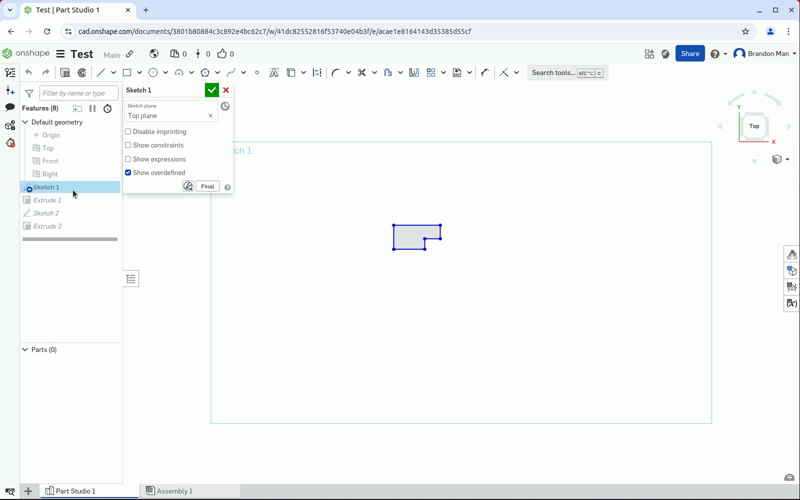
mouse_move(229, 92)
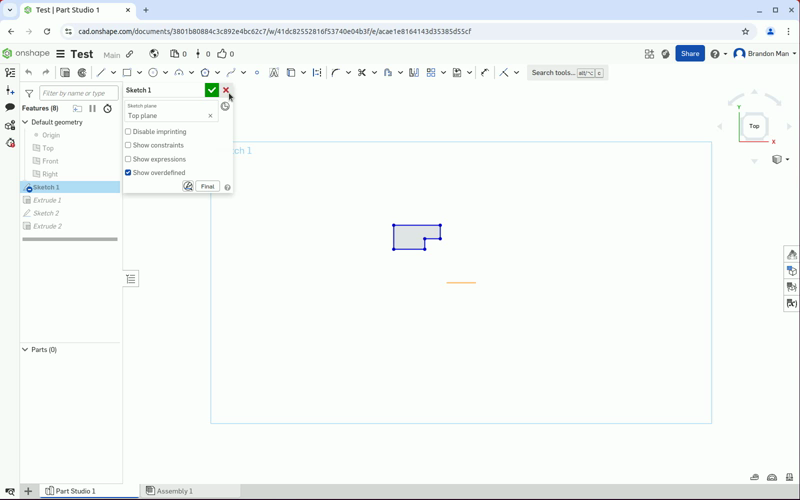
click(229, 92)
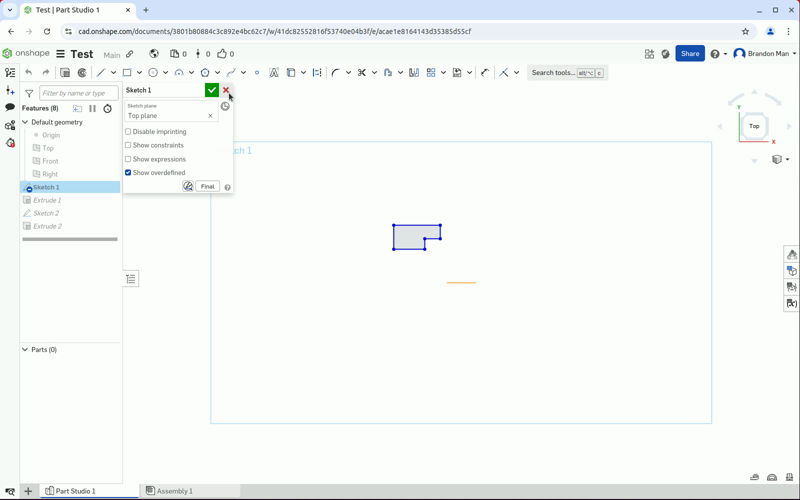
key(shift+s)
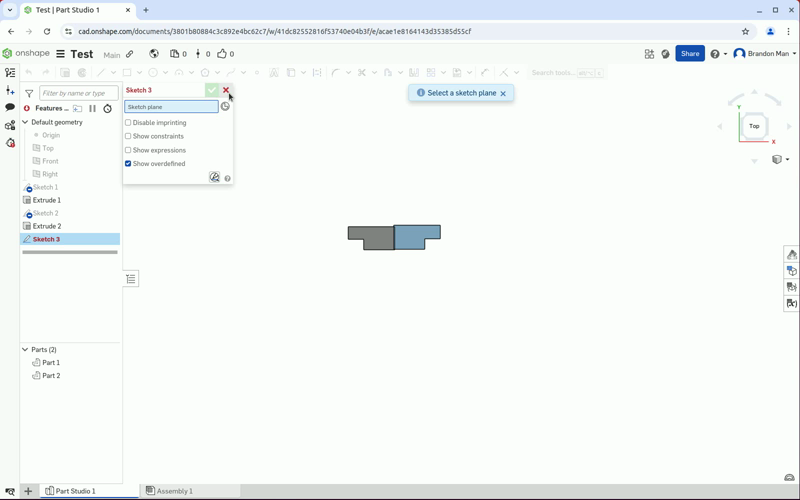
mouse_move(73, 150)
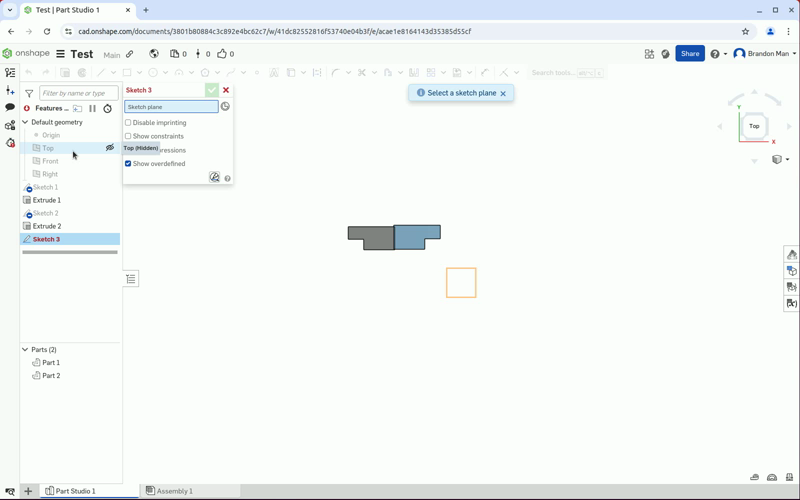
click(73, 150)
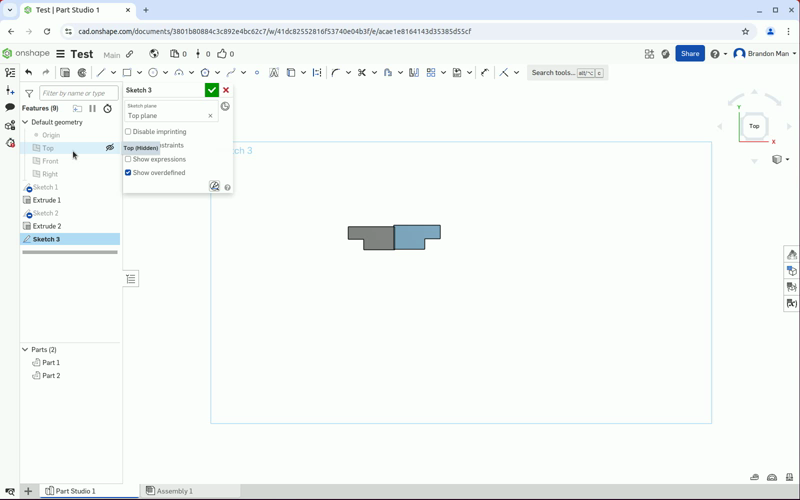
mouse_move(73, 352)
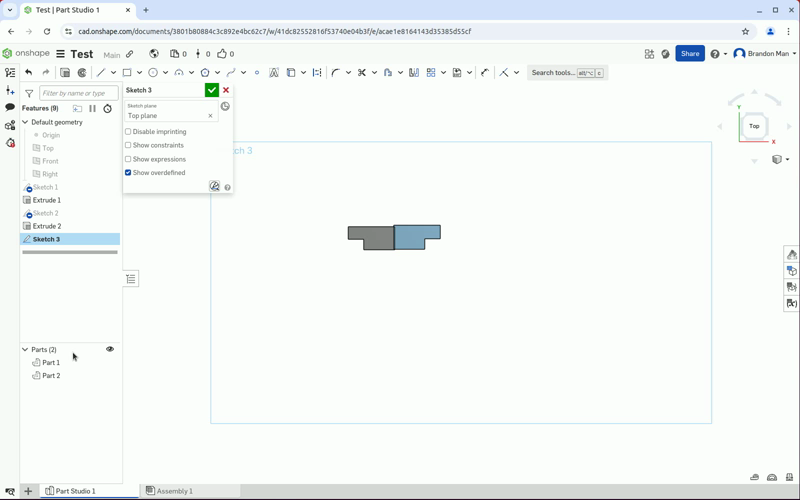
key(y)
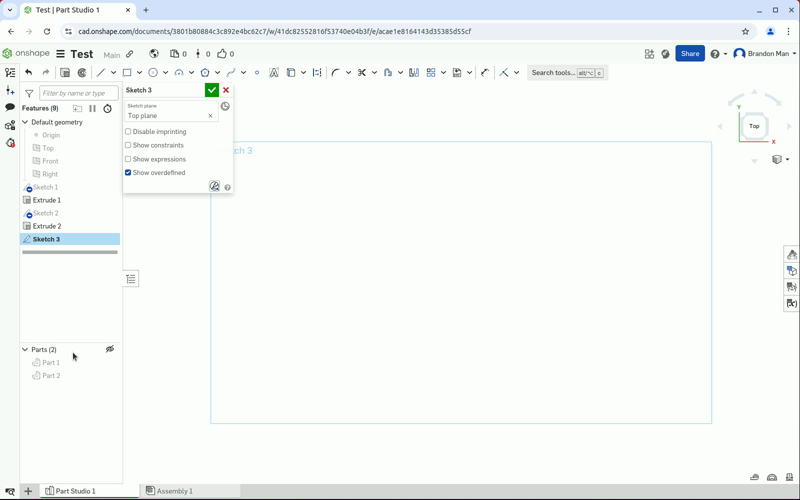
key(l)
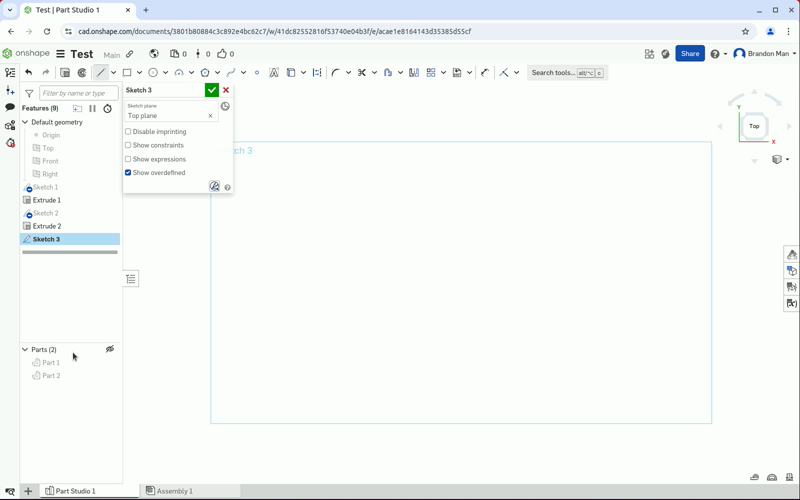
key_down(shift)
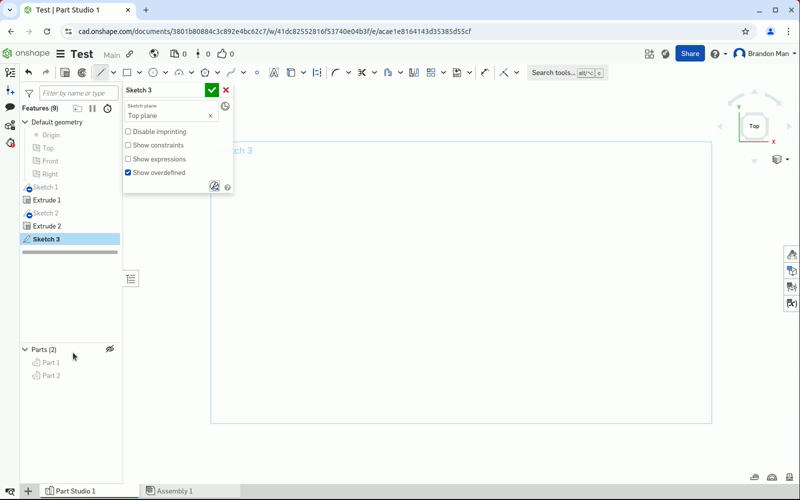
mouse_move(348, 272)
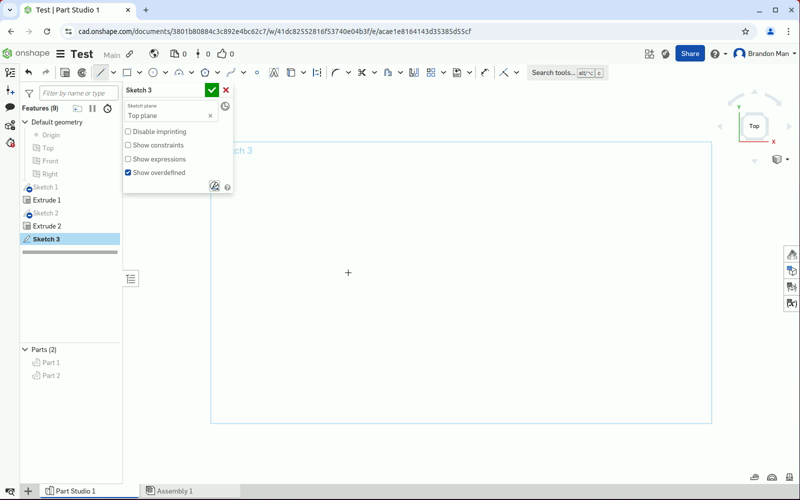
click(348, 272)
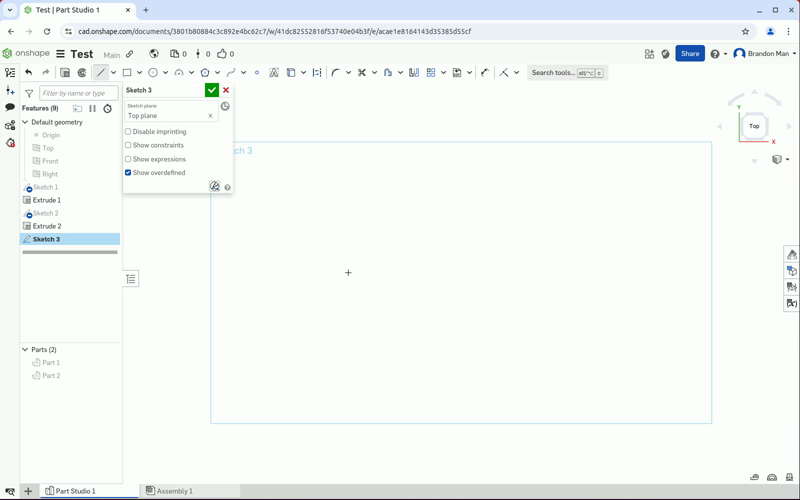
key_up(shift)
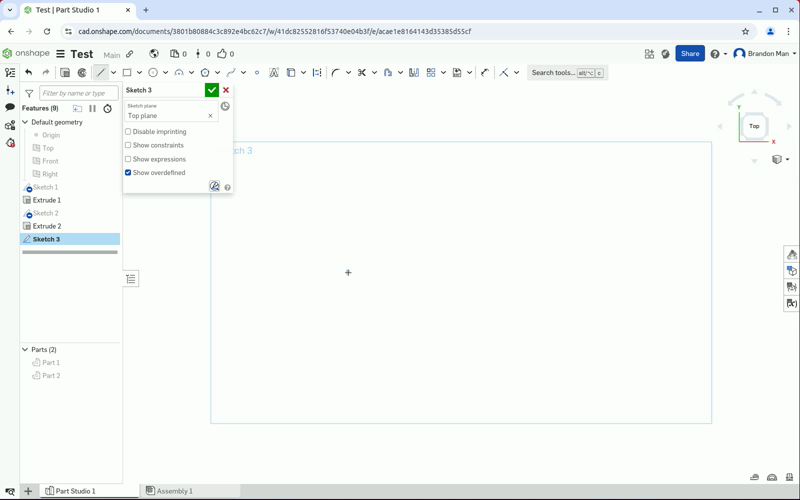
key_down(shift)
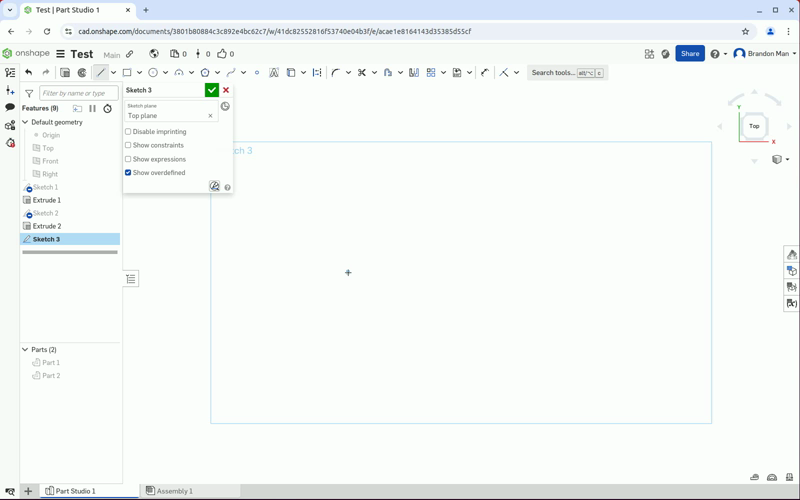
mouse_move(439, 272)
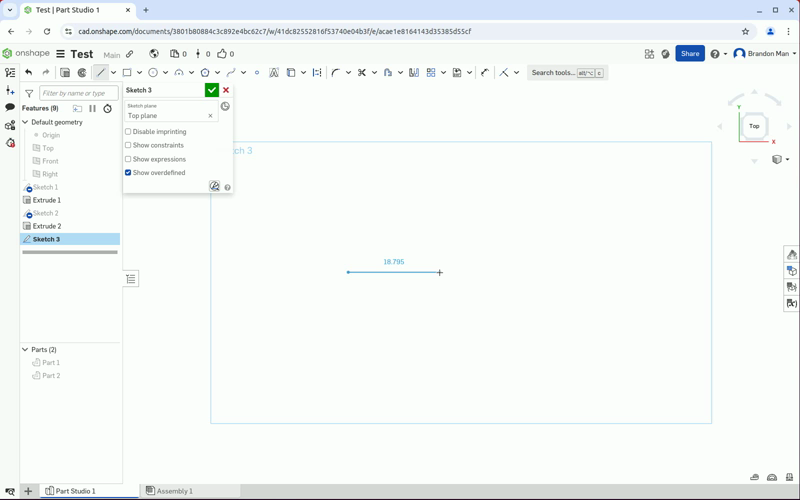
click(439, 272)
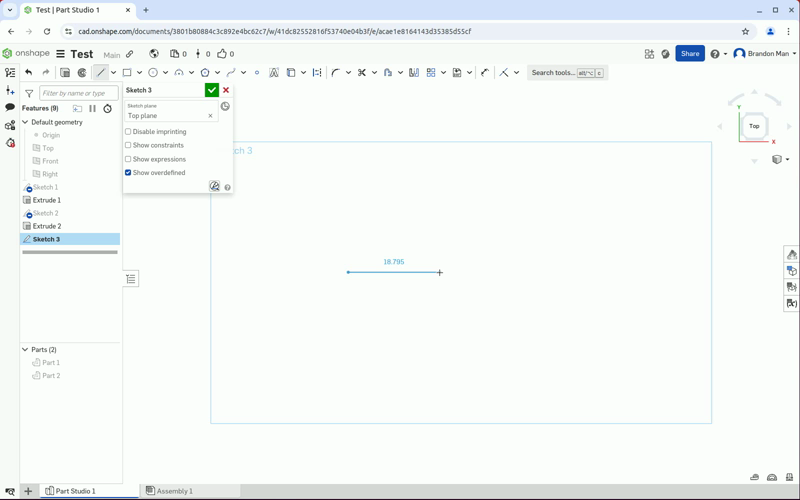
key_up(shift)
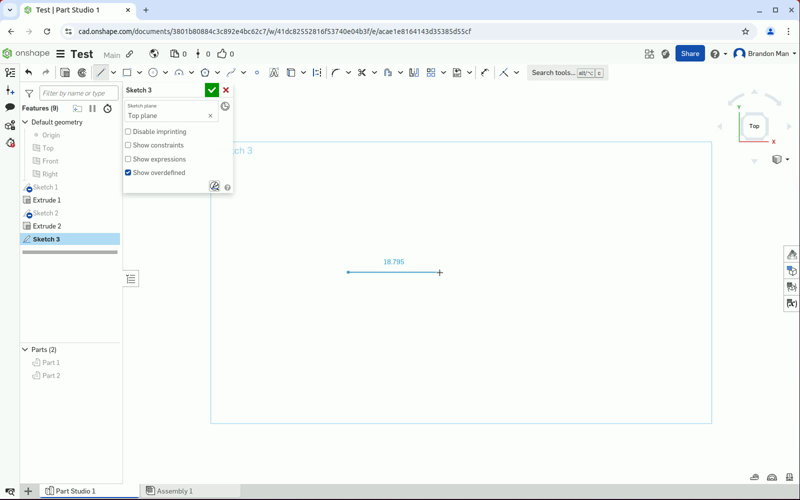
key_down(shift)
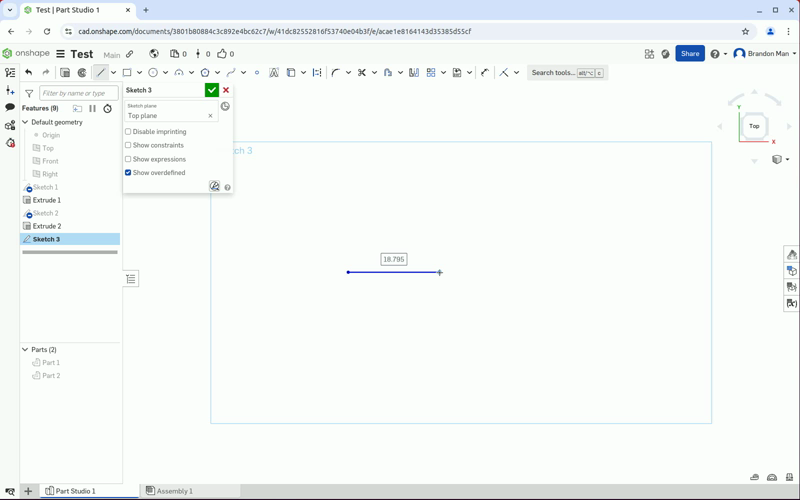
mouse_move(469, 272)
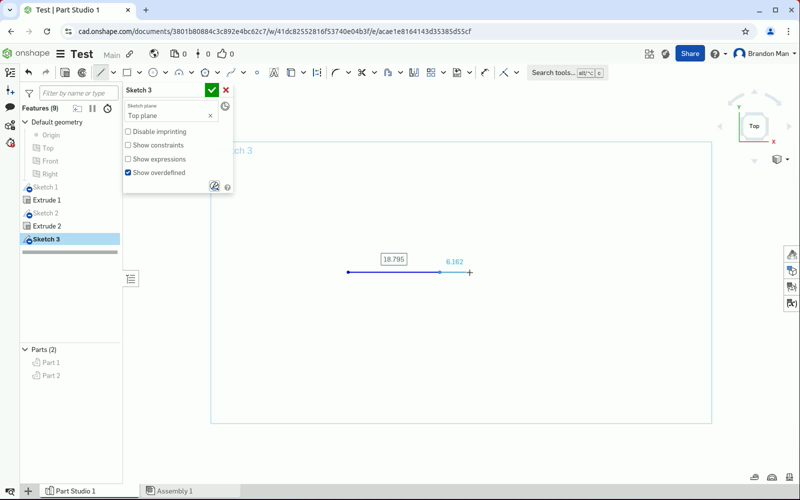
mouse_move(439, 259)
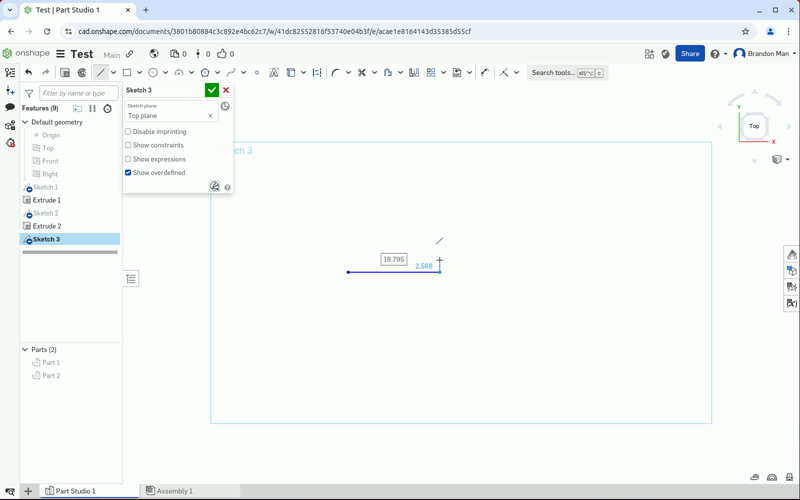
click(439, 259)
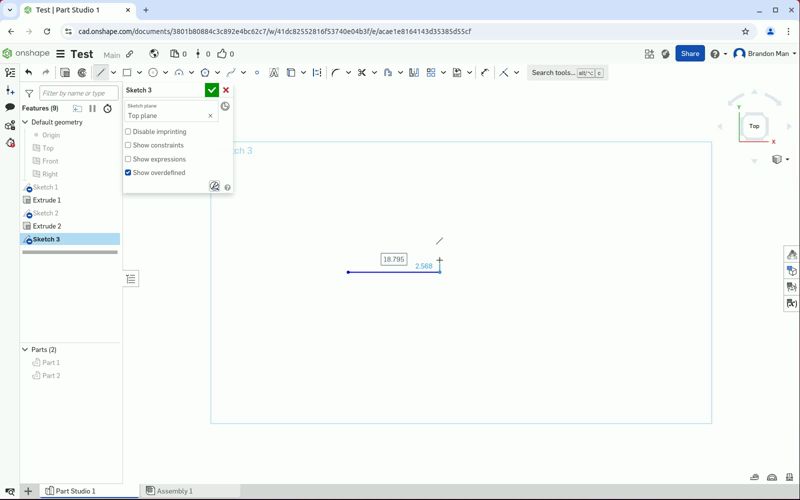
key_up(shift)
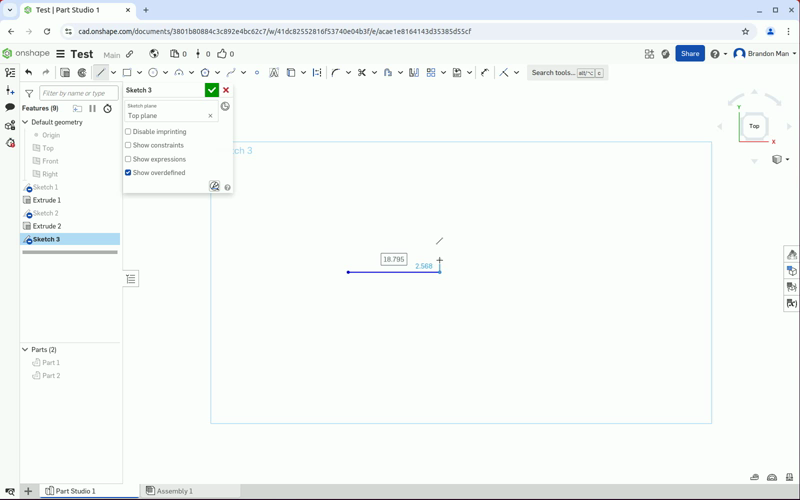
key_down(shift)
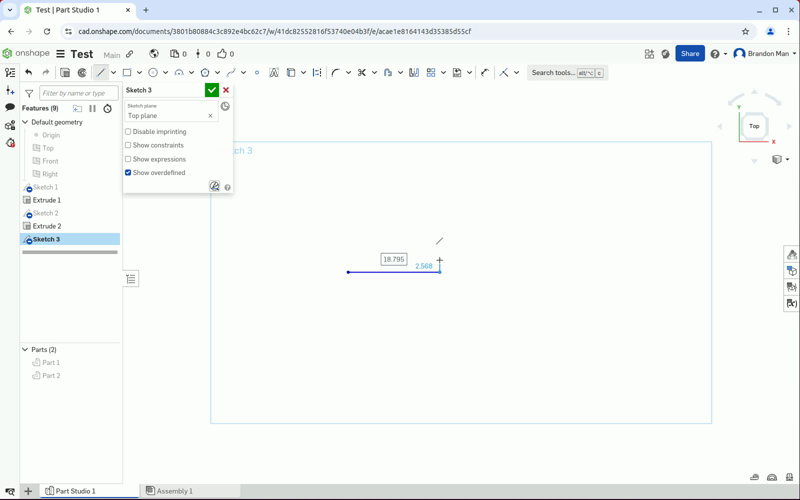
mouse_move(469, 259)
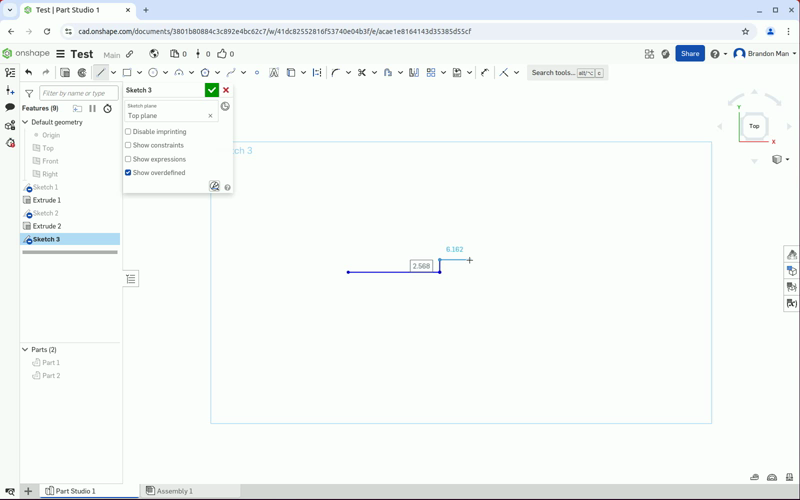
mouse_move(424, 259)
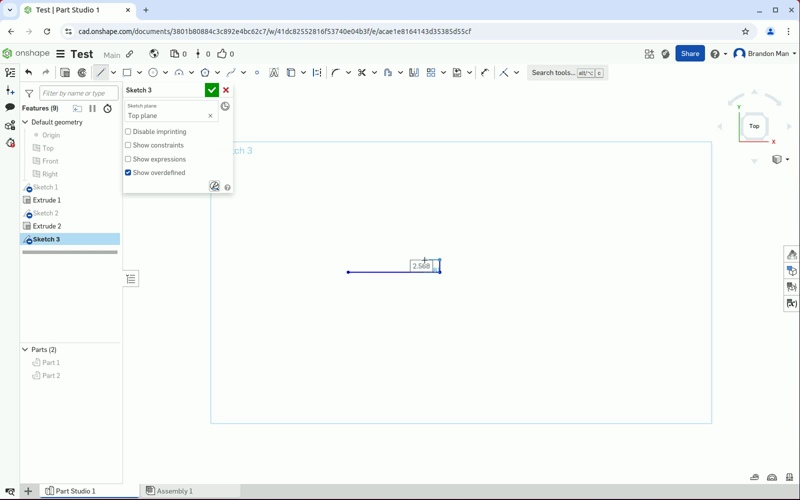
click(424, 259)
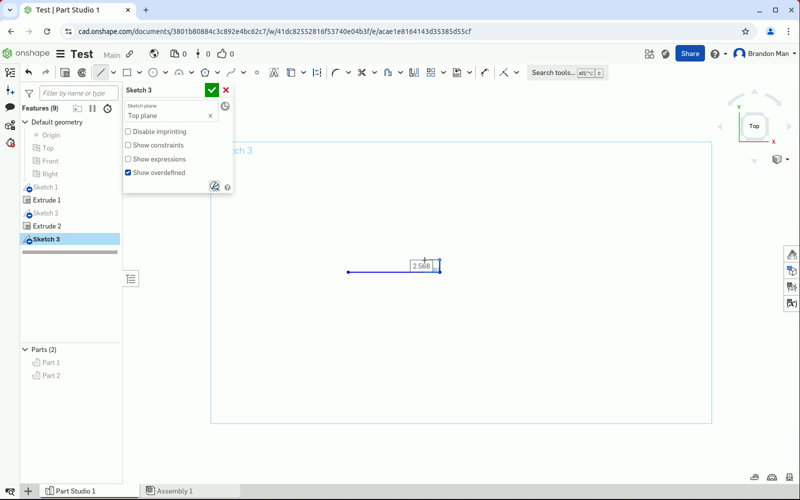
key_up(shift)
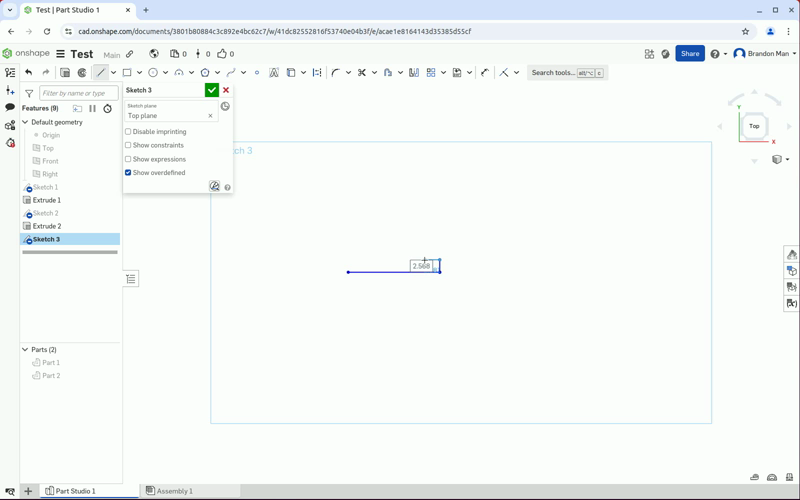
key_down(shift)
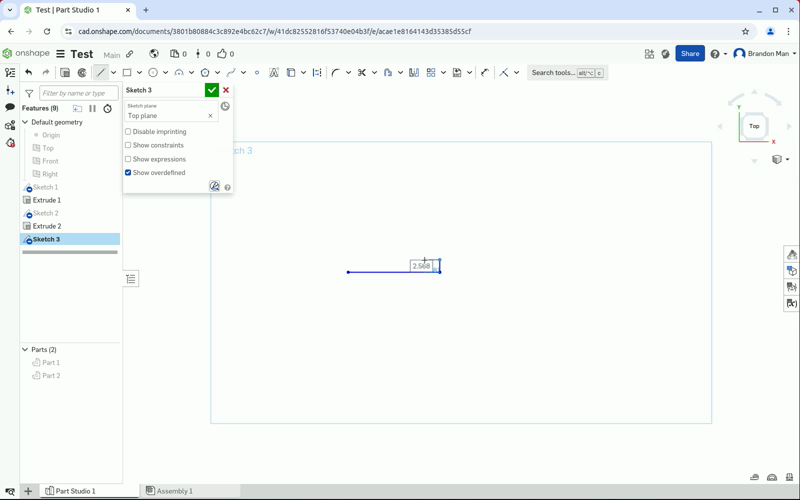
mouse_move(454, 259)
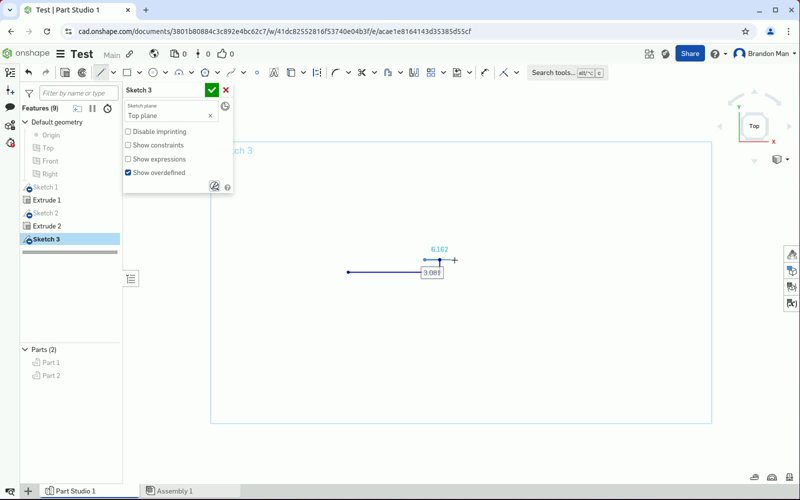
mouse_move(424, 249)
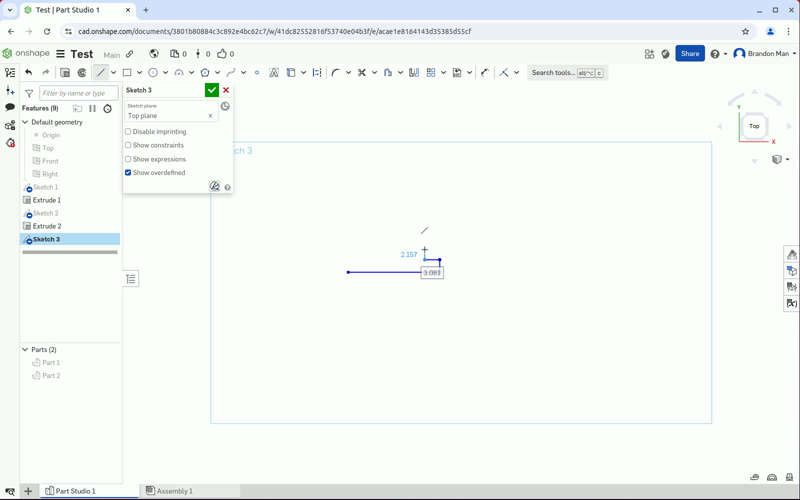
click(424, 249)
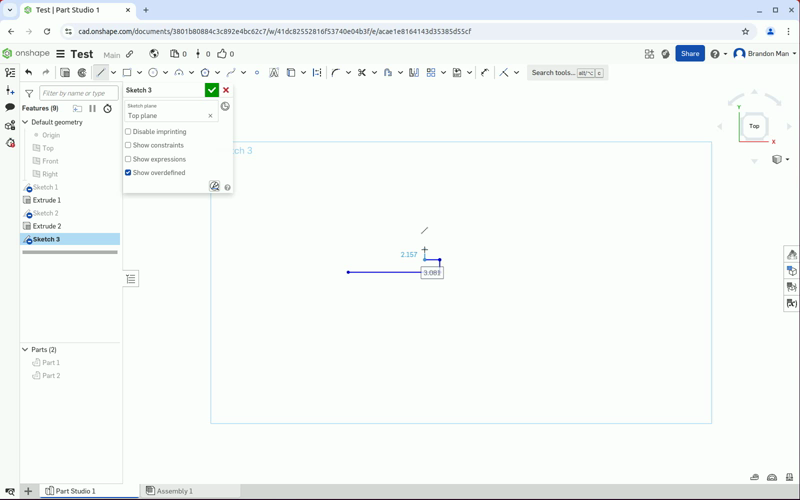
key_up(shift)
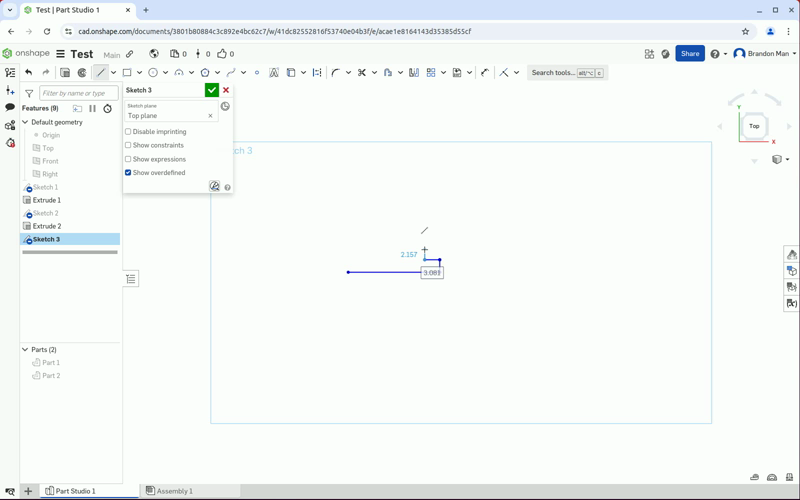
key_down(shift)
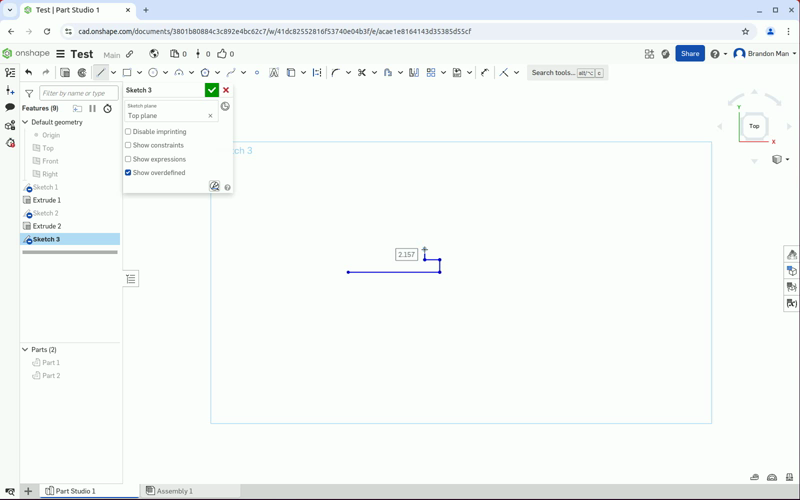
mouse_move(454, 249)
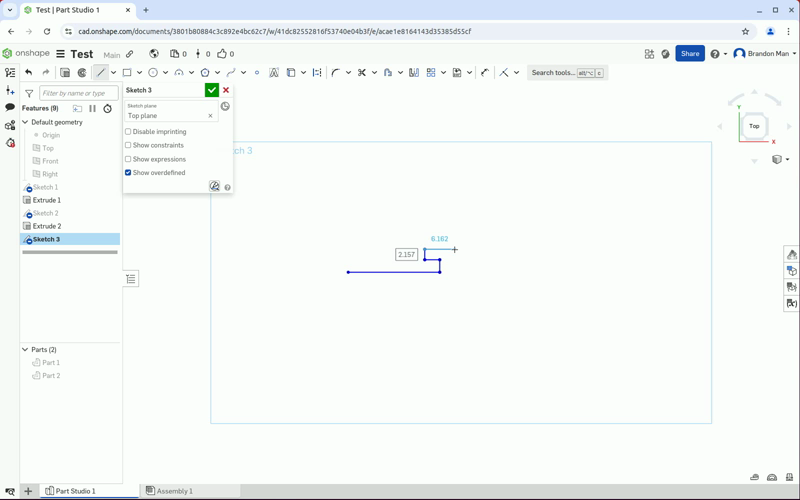
mouse_move(394, 249)
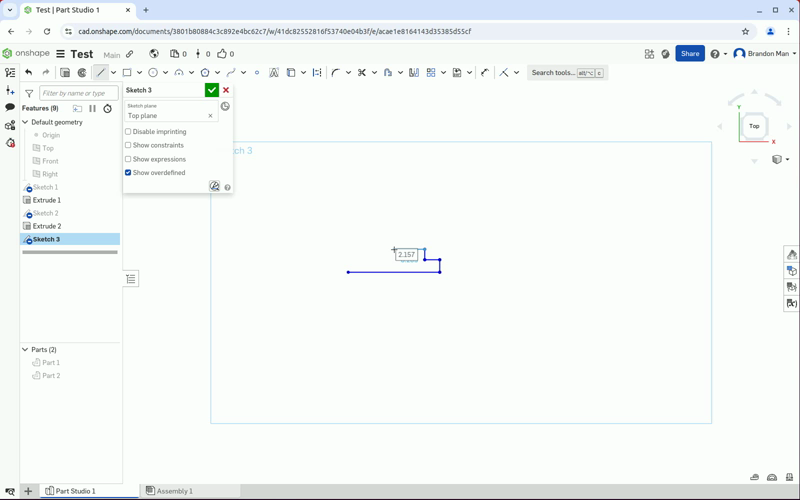
click(394, 249)
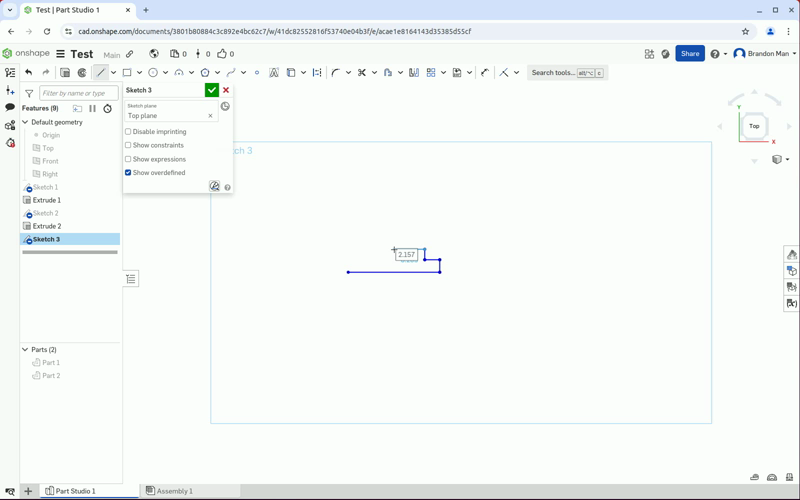
key_up(shift)
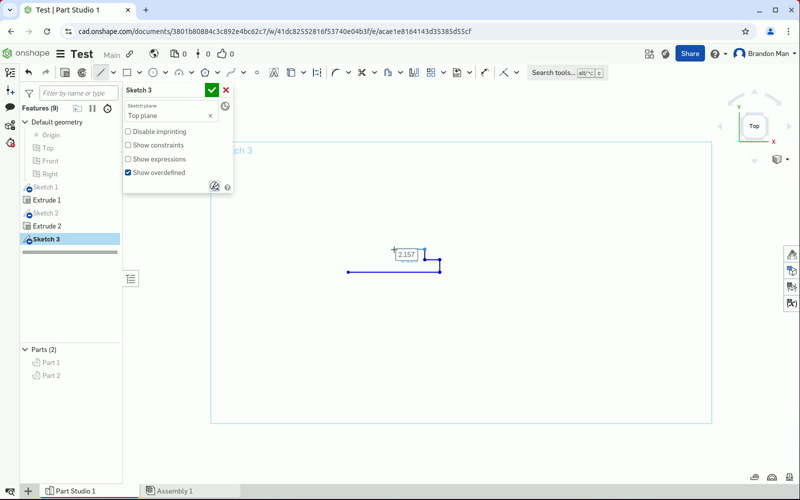
key_down(shift)
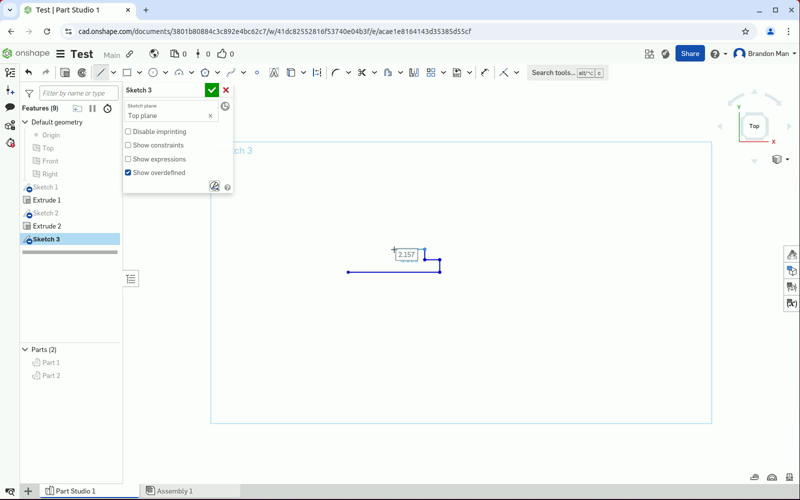
mouse_move(424, 249)
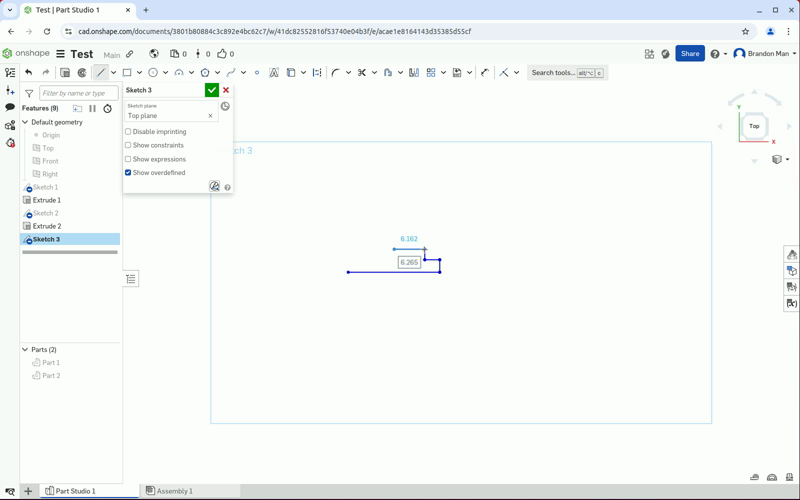
mouse_move(363, 249)
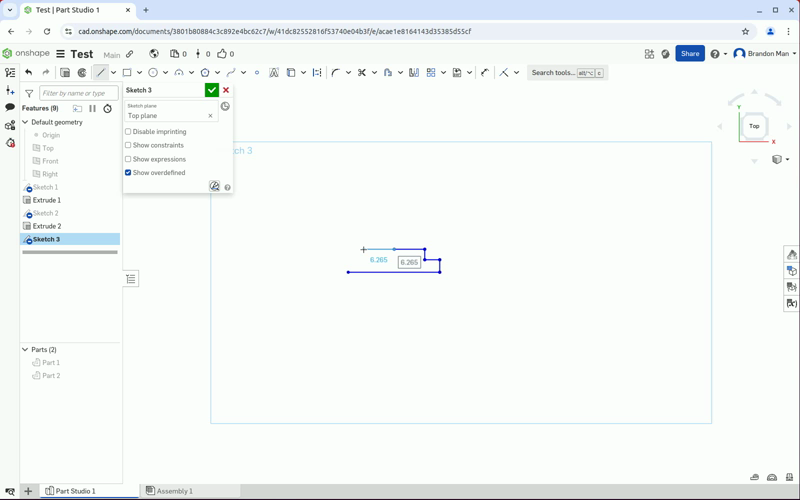
click(363, 249)
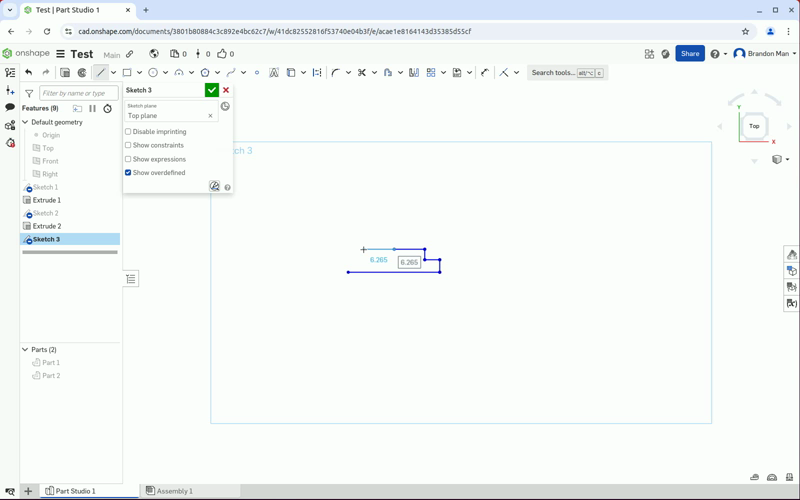
key_up(shift)
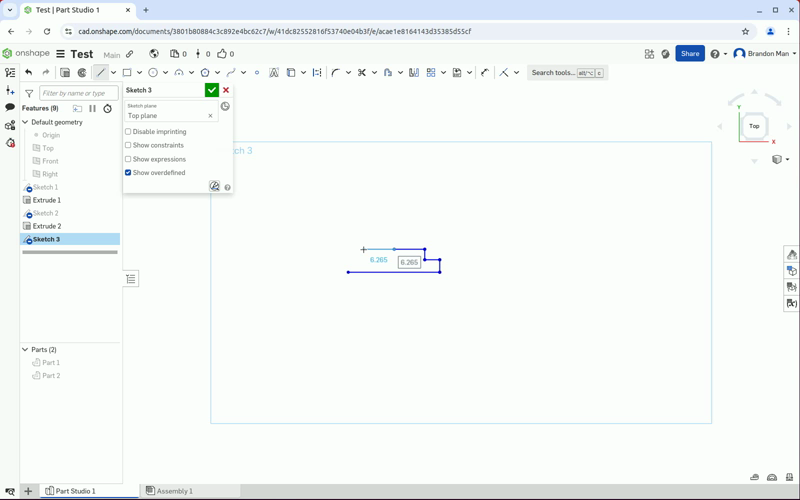
key_down(shift)
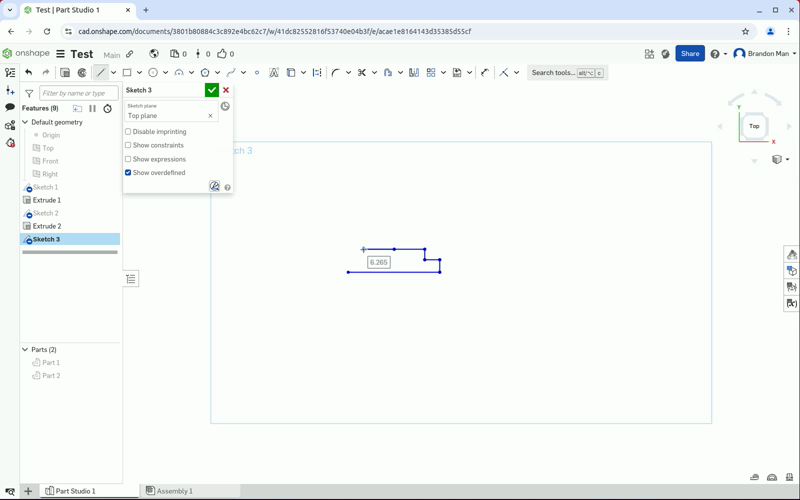
mouse_move(393, 249)
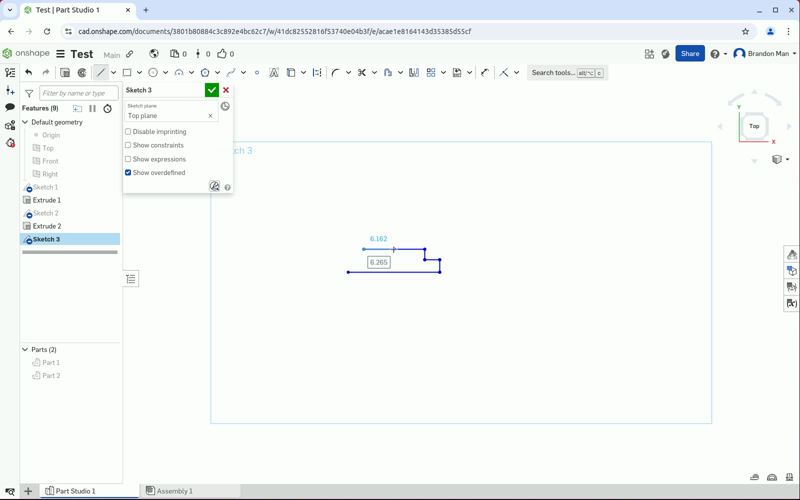
mouse_move(363, 259)
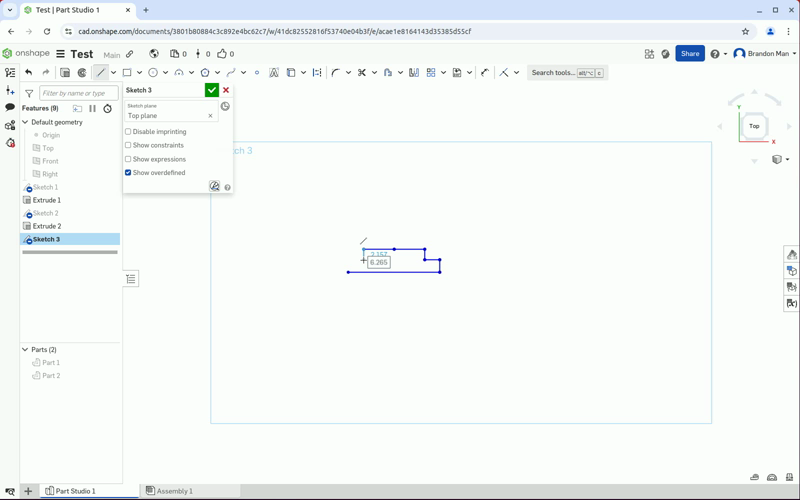
click(363, 259)
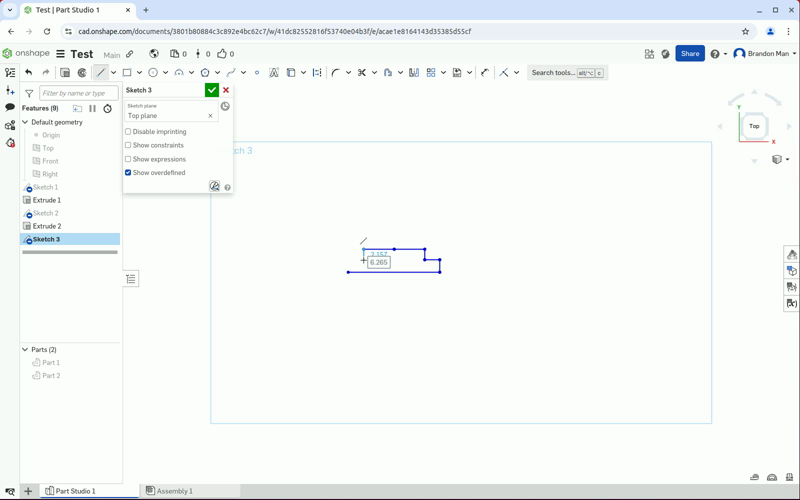
key_up(shift)
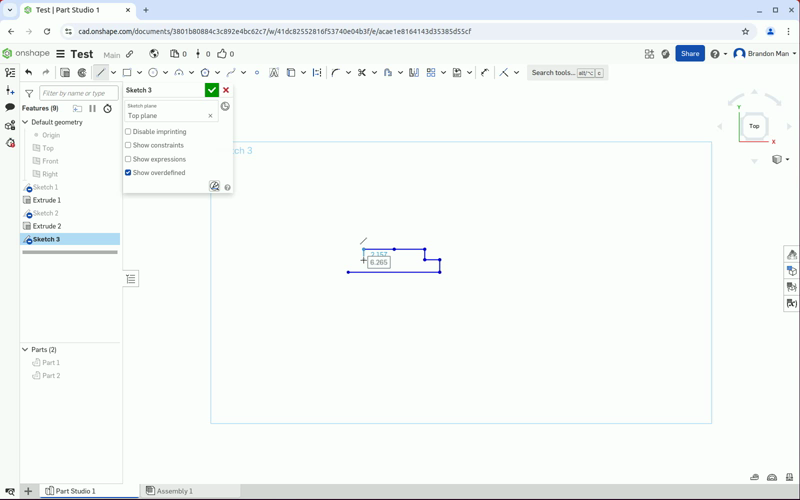
key_down(shift)
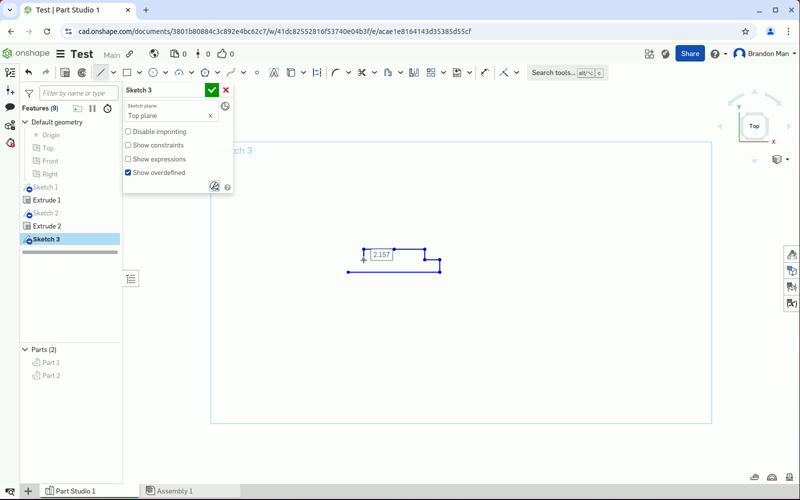
mouse_move(393, 259)
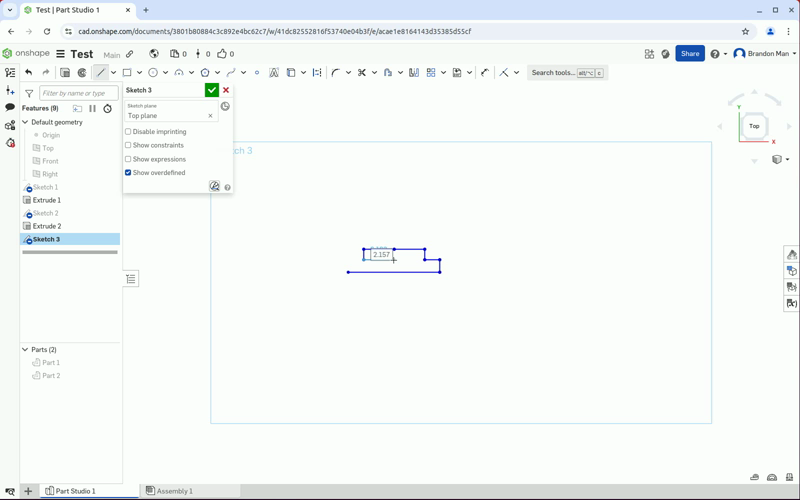
mouse_move(348, 259)
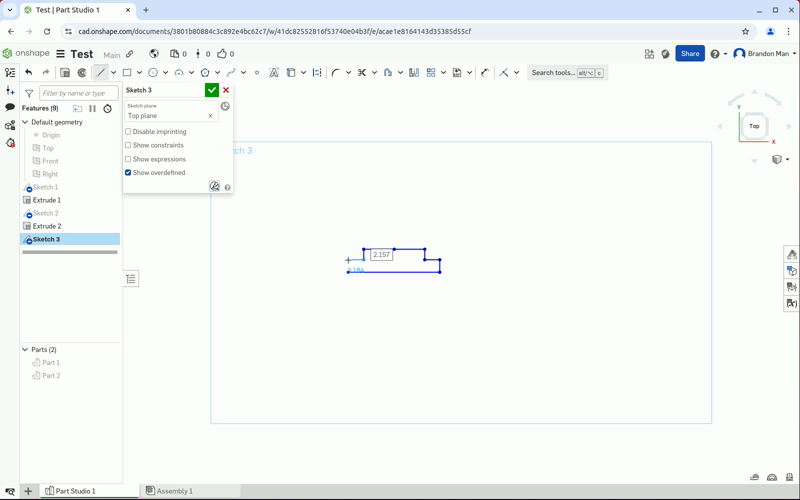
click(348, 259)
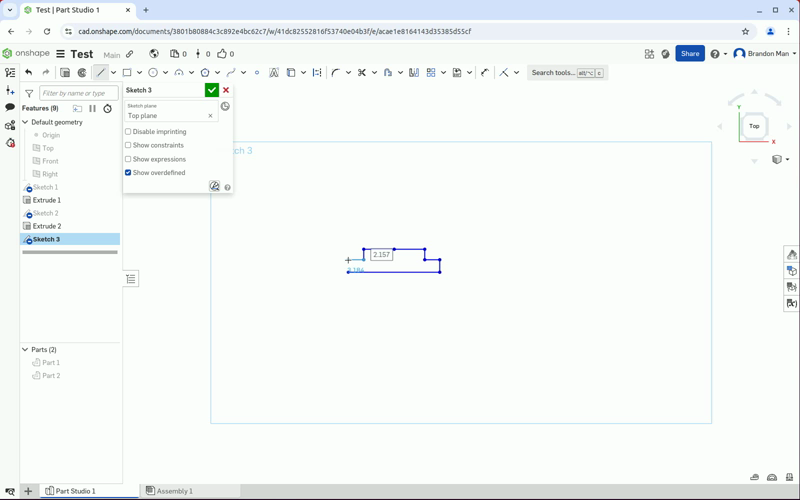
key_up(shift)
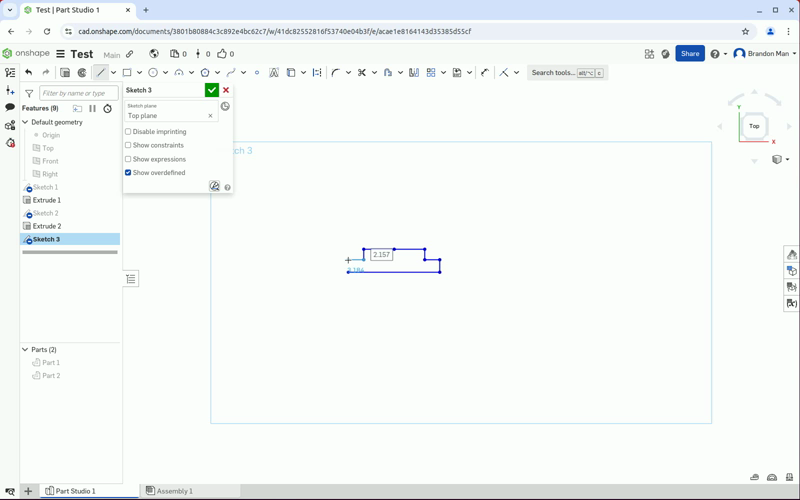
mouse_move(378, 259)
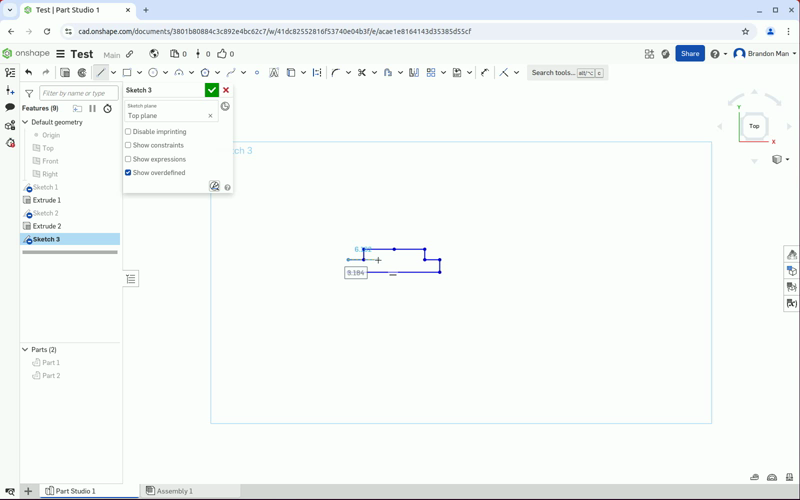
key_down(shift)
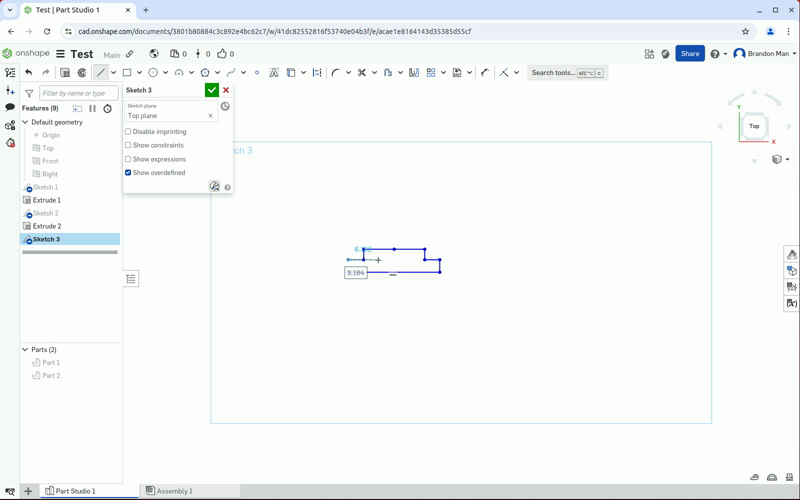
mouse_move(348, 272)
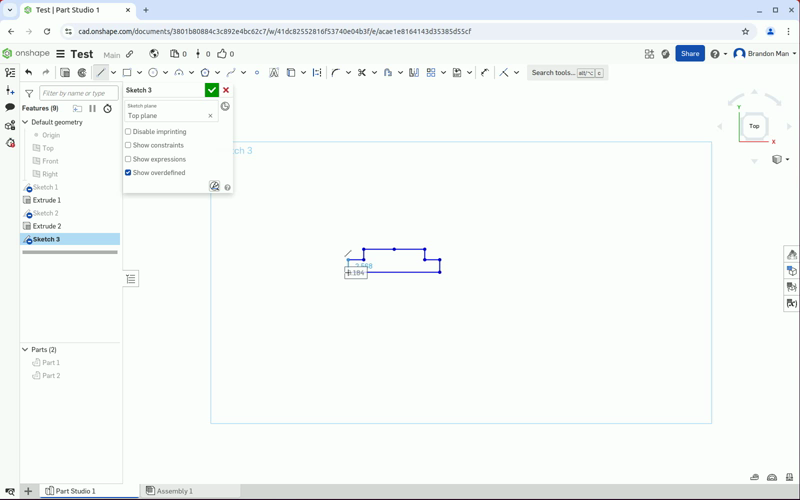
key_up(shift)
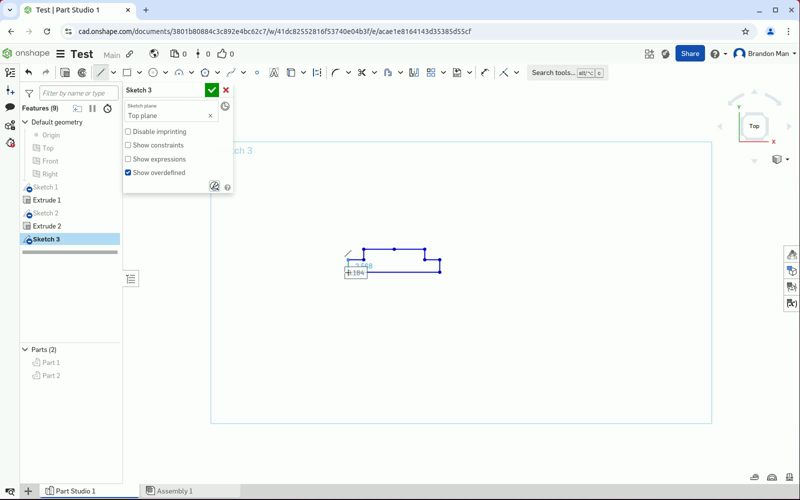
click(348, 272)
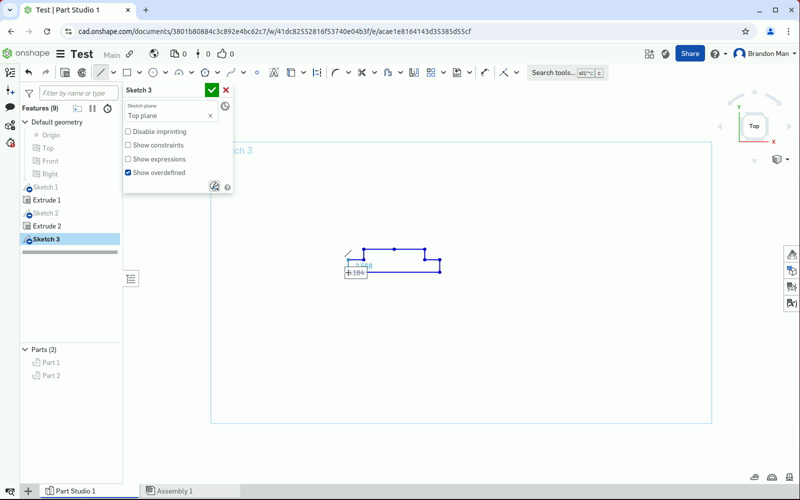
key(esc)
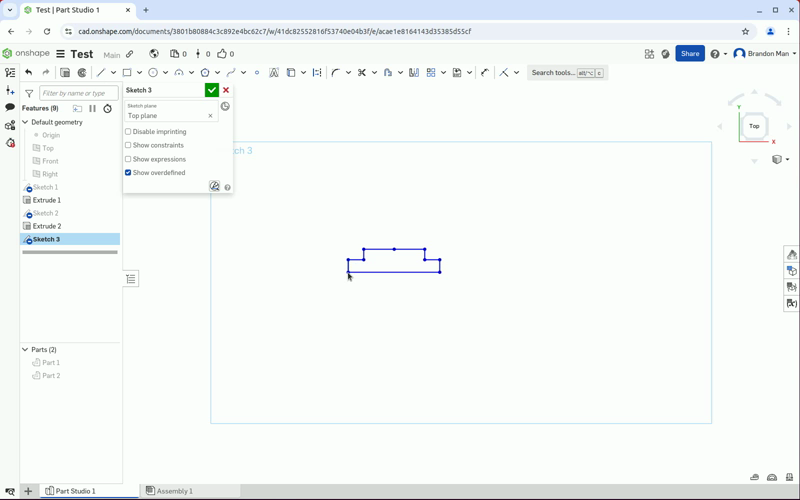
mouse_move(405, 254)
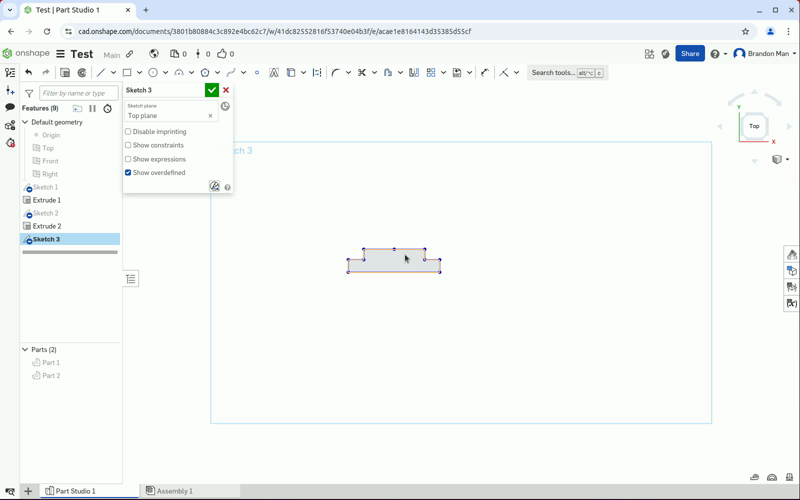
scroll(6)
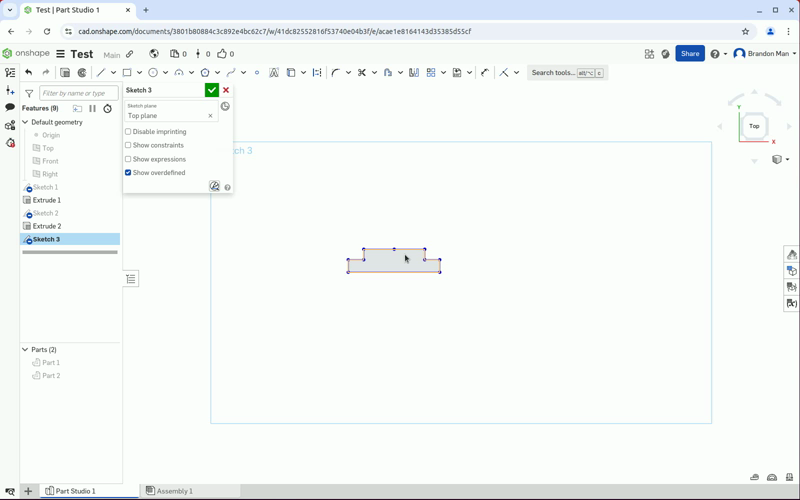
scroll(6)
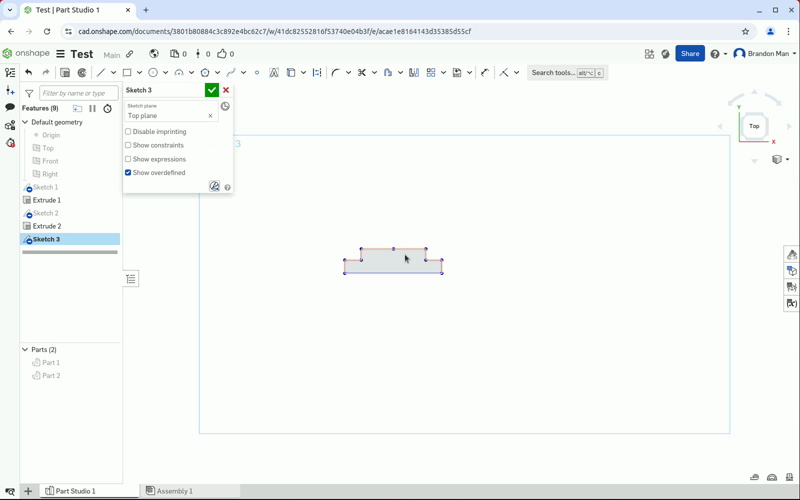
scroll(6)
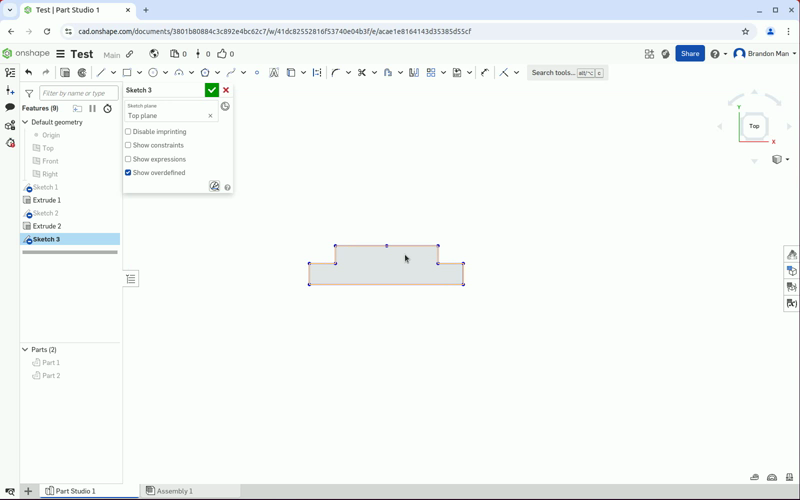
scroll(6)
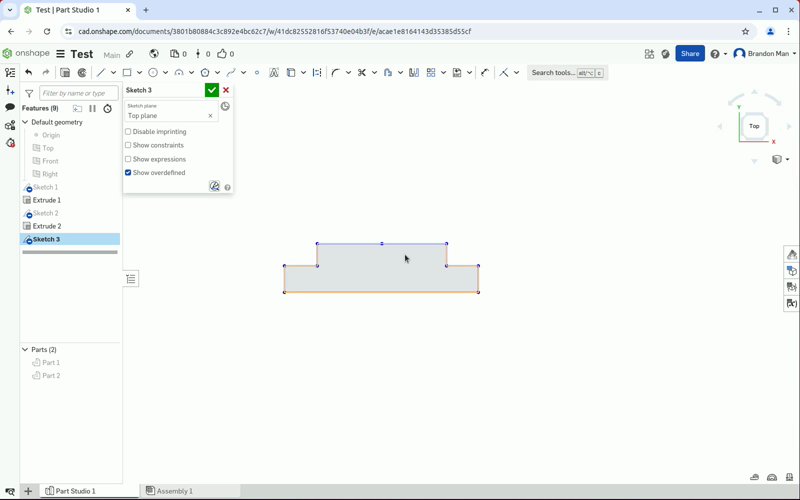
scroll(6)
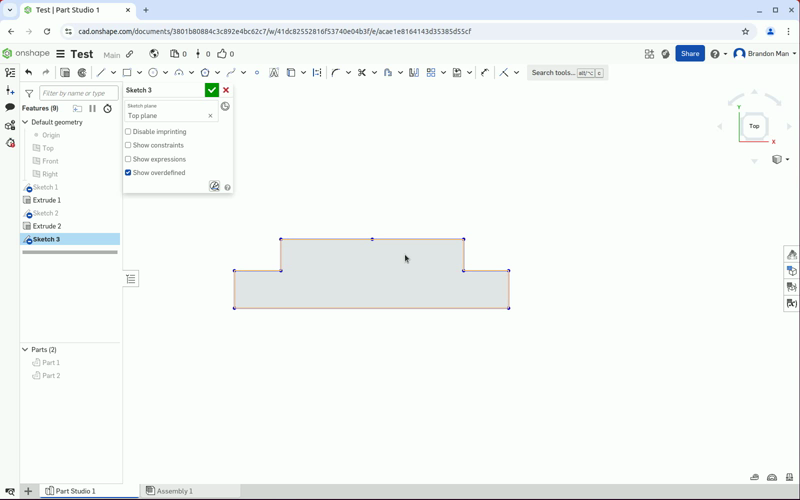
scroll(6)
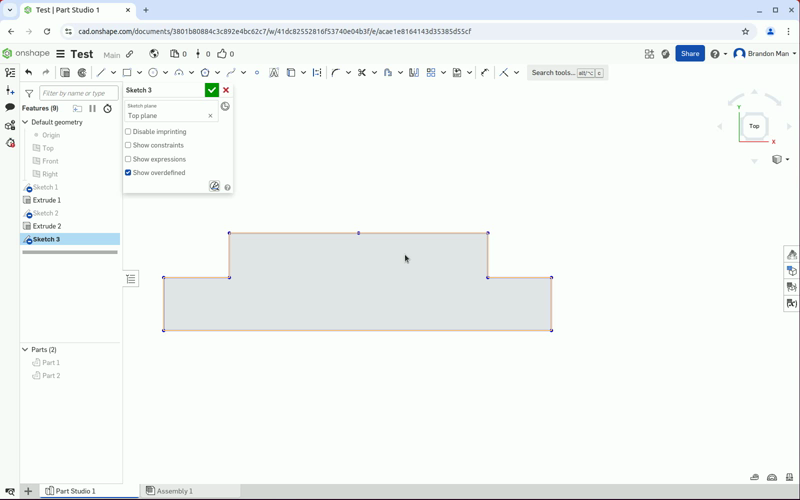
scroll(6)
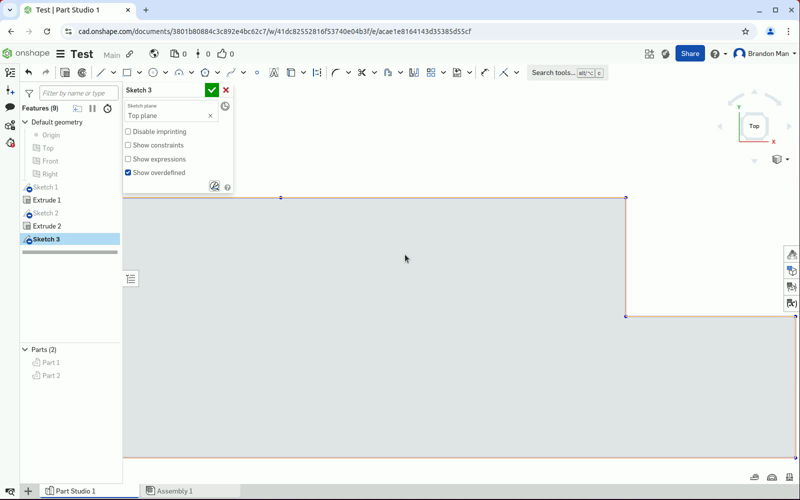
click(405, 254)
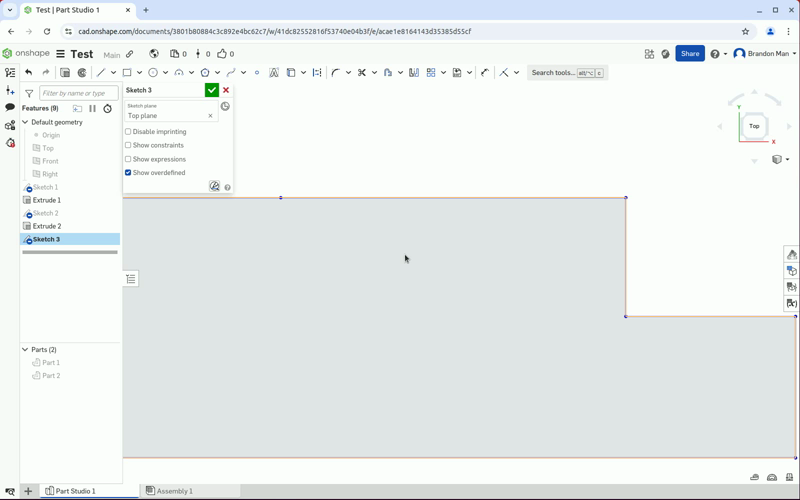
scroll(-6)
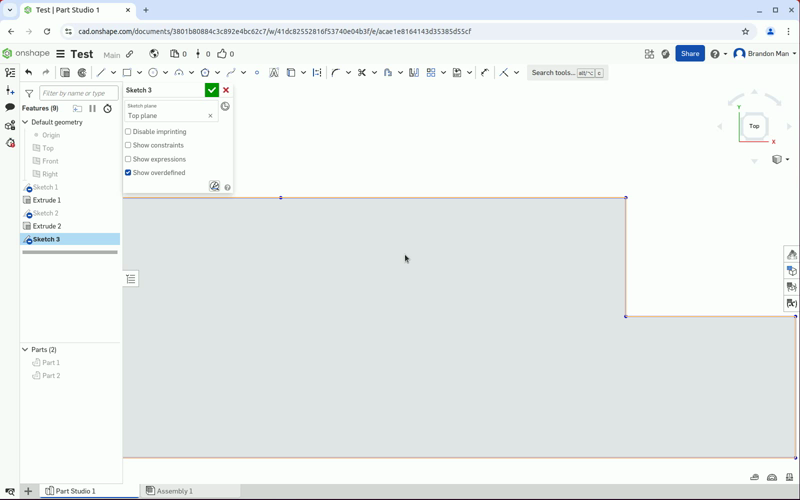
scroll(-6)
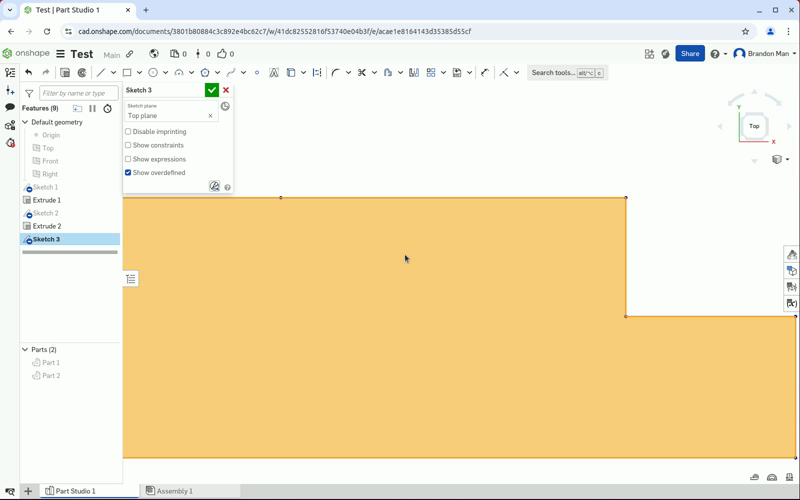
scroll(-6)
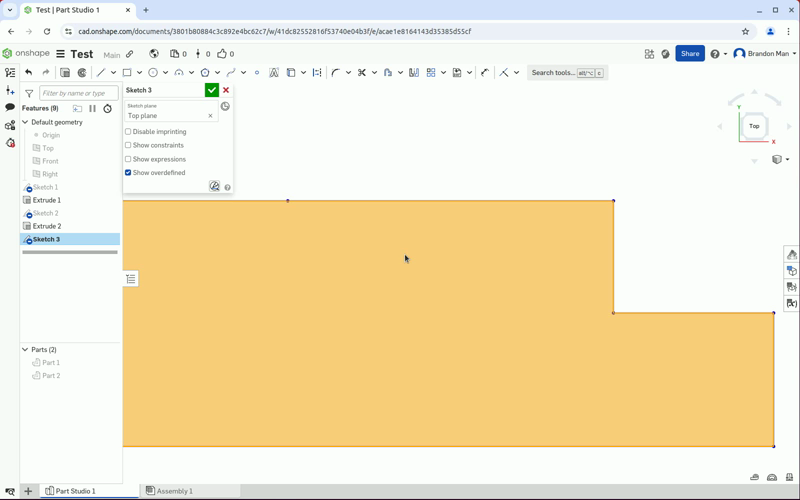
scroll(-6)
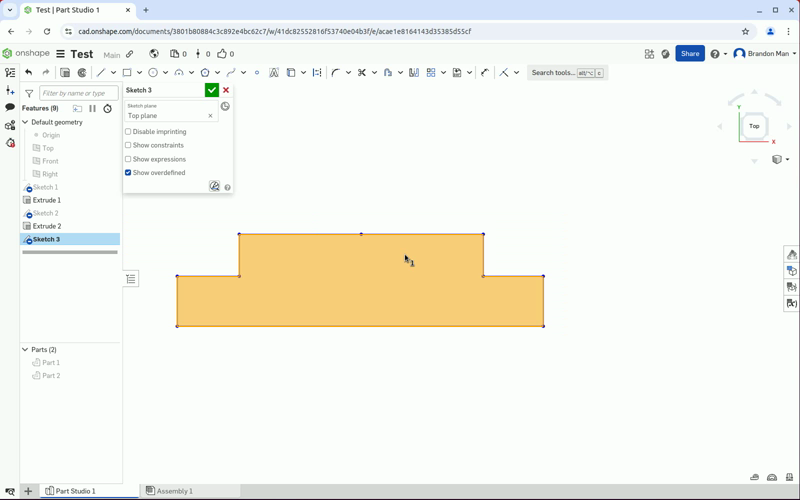
scroll(-6)
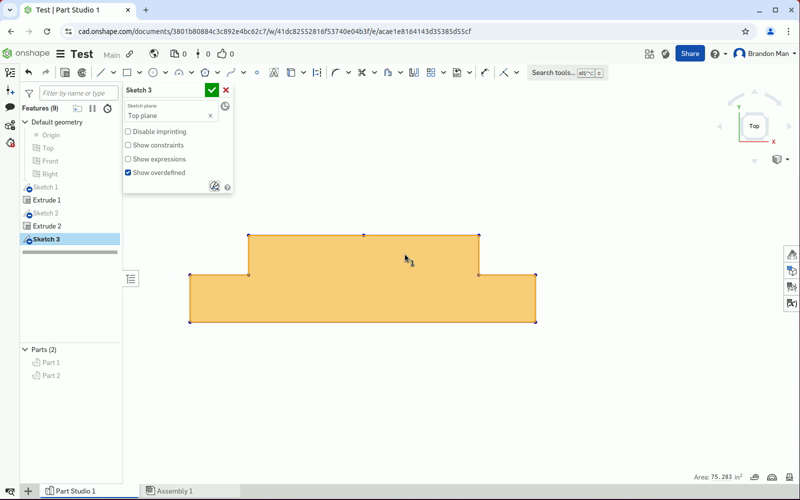
scroll(-6)
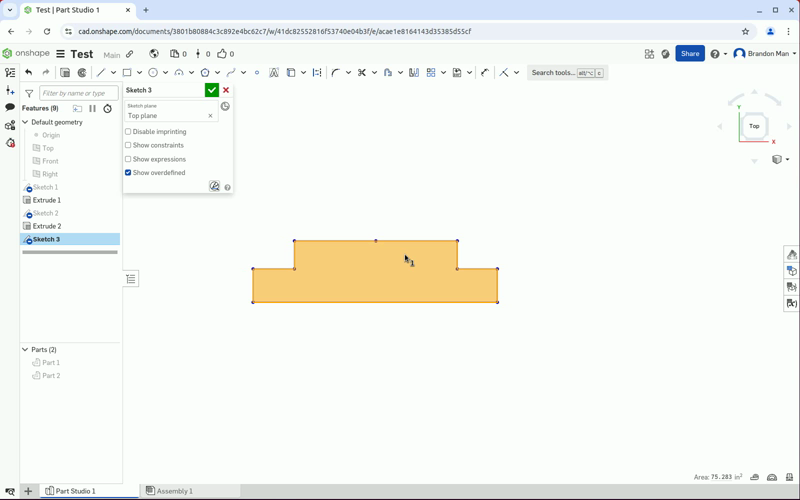
scroll(-6)
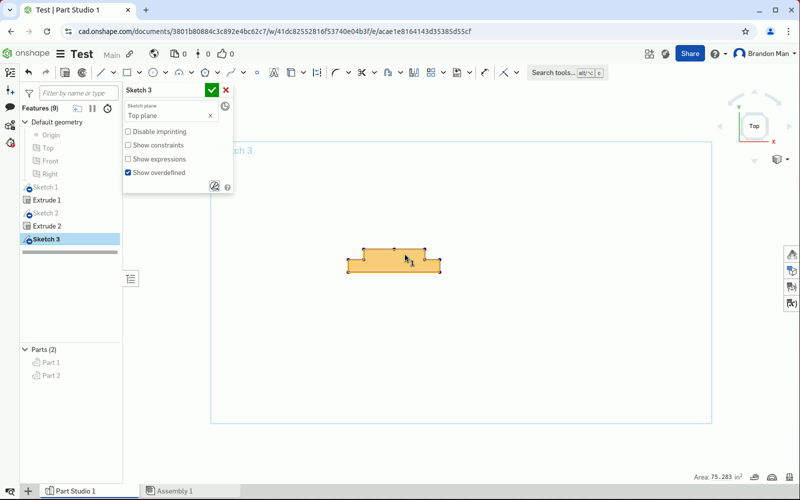
mouse_move(73, 352)
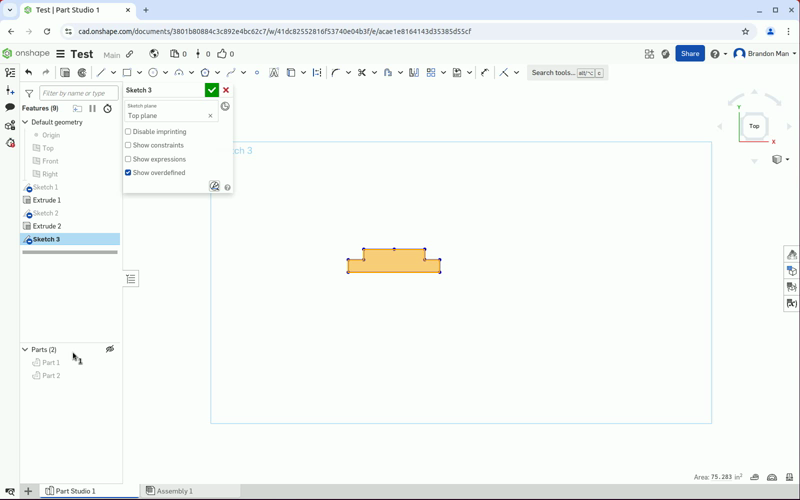
key(shift+y)
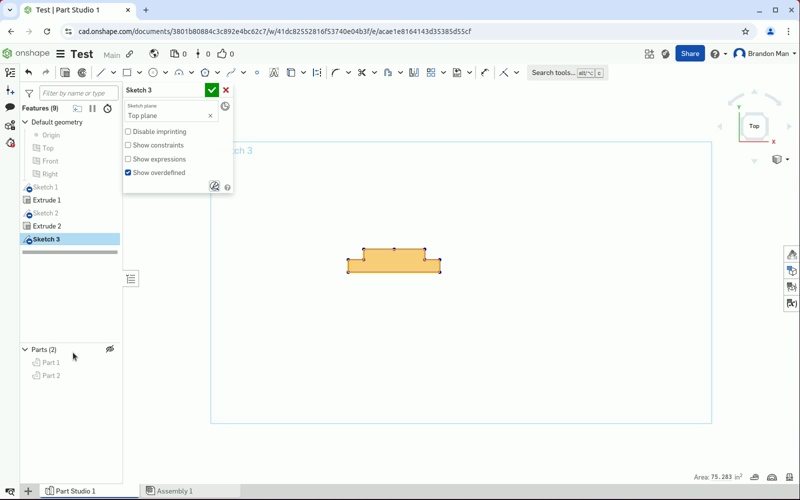
key(shift+e)
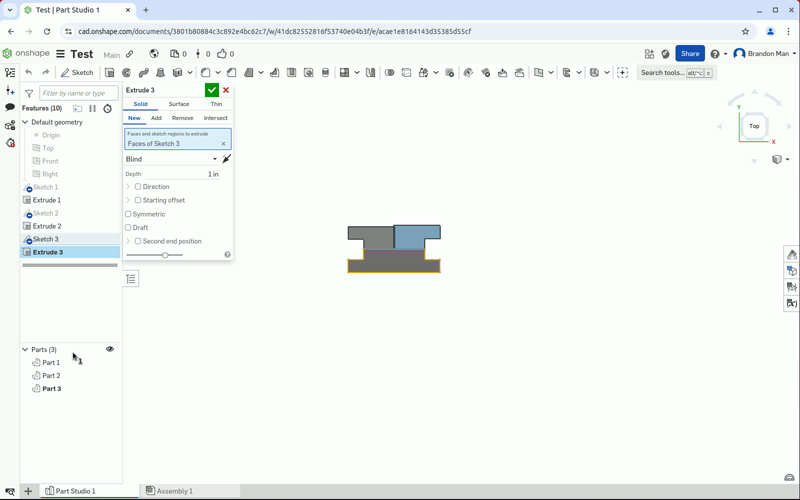
mouse_move(143, 106)
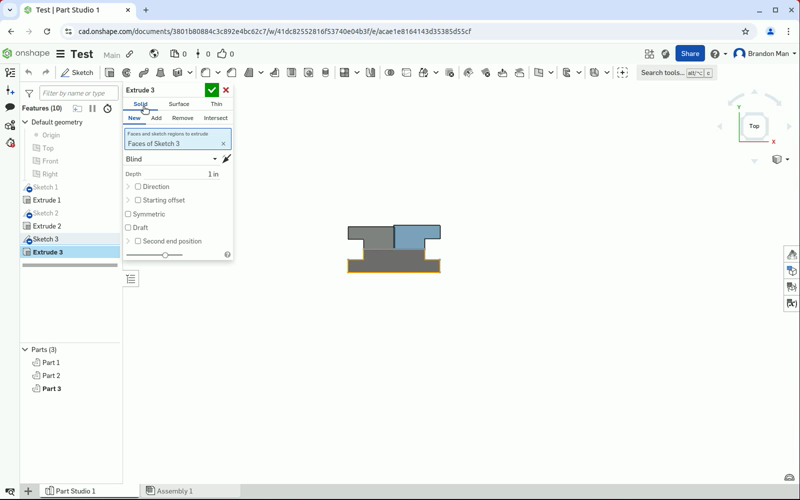
click(143, 106)
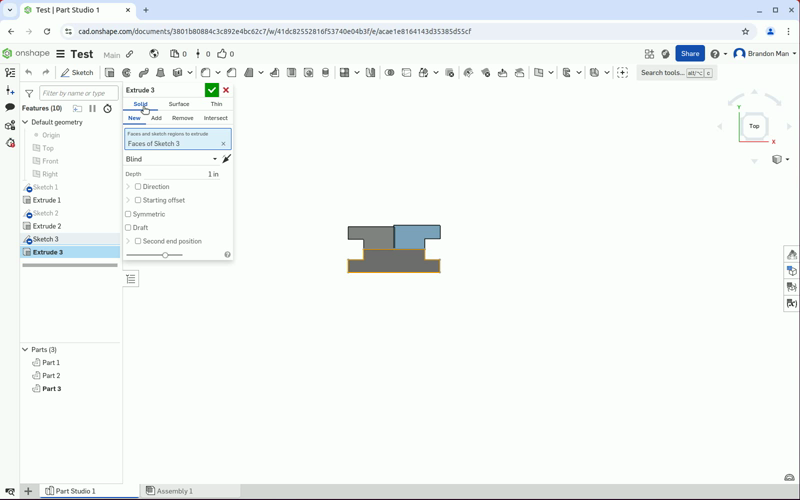
mouse_move(137, 120)
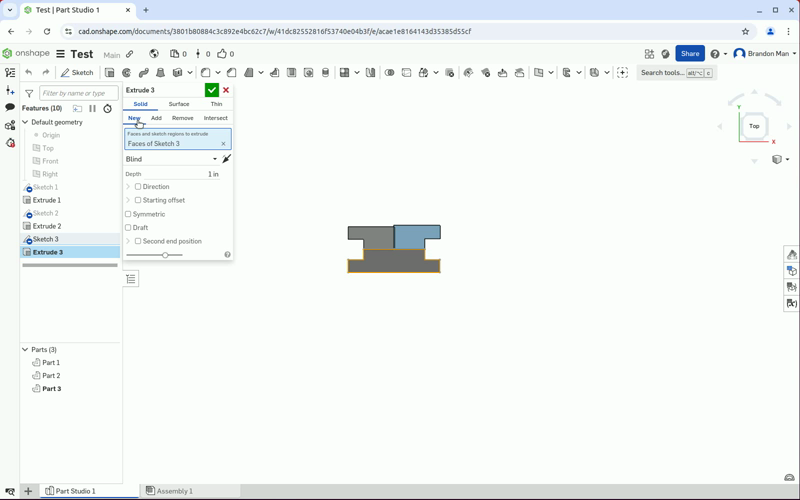
click(137, 120)
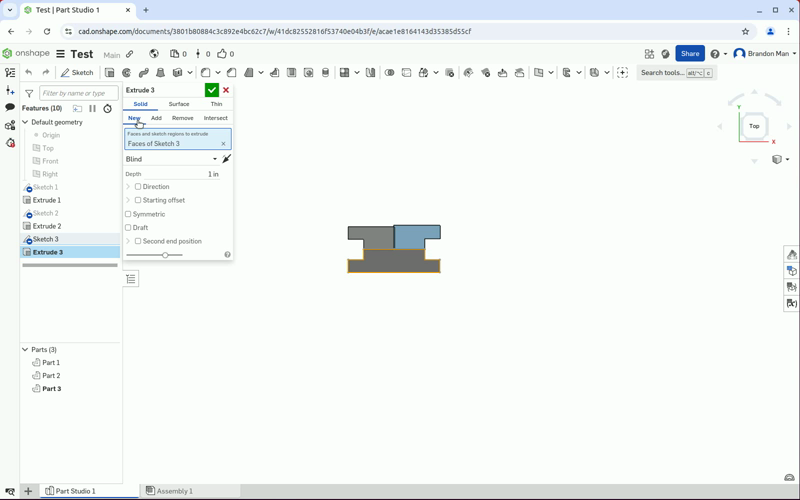
key(tab, 4)
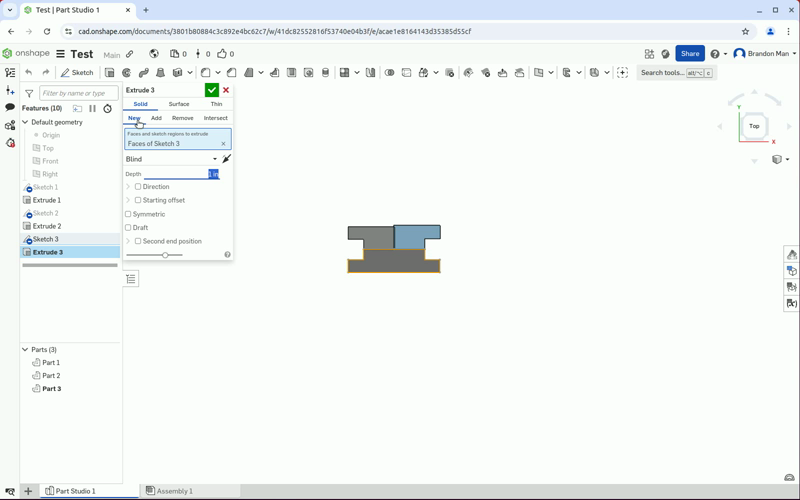
text(3.851)
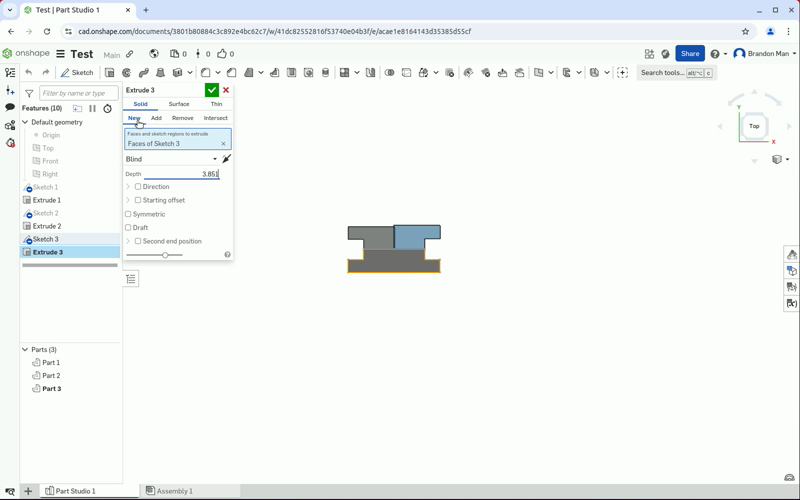
key(enter)
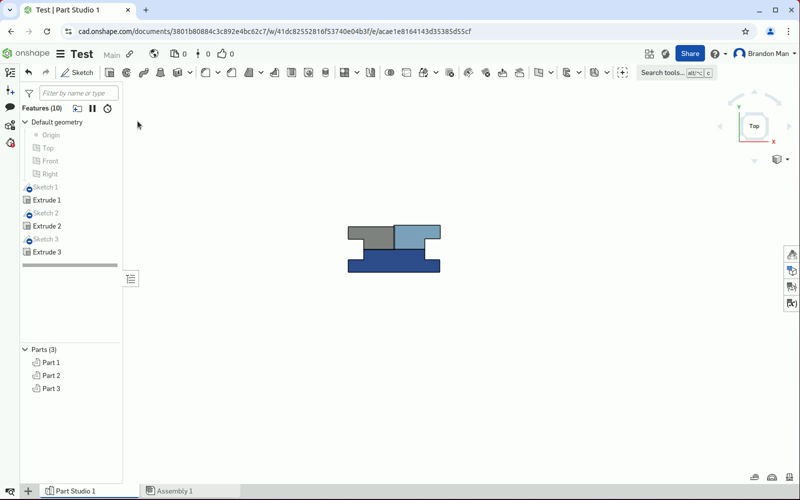
key(shift+h)
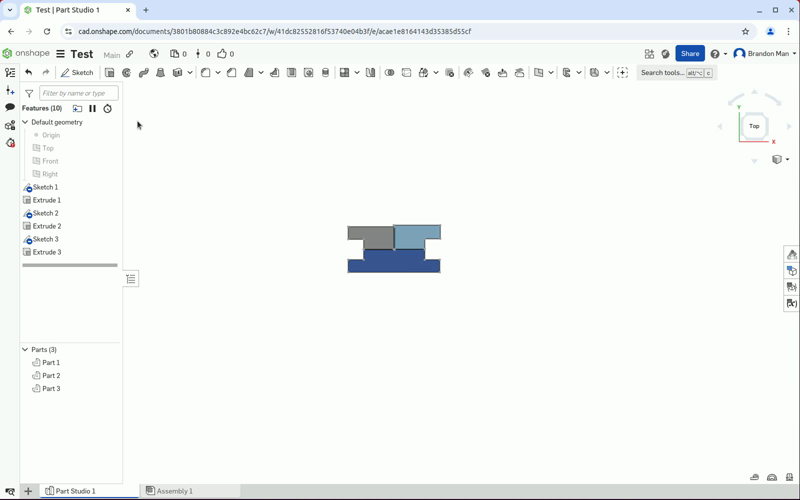
key(shift+h)
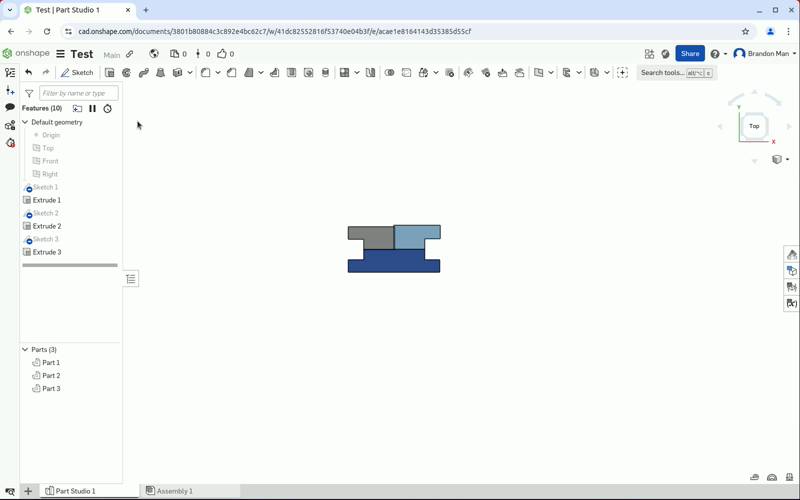
mouse_move(73, 189)
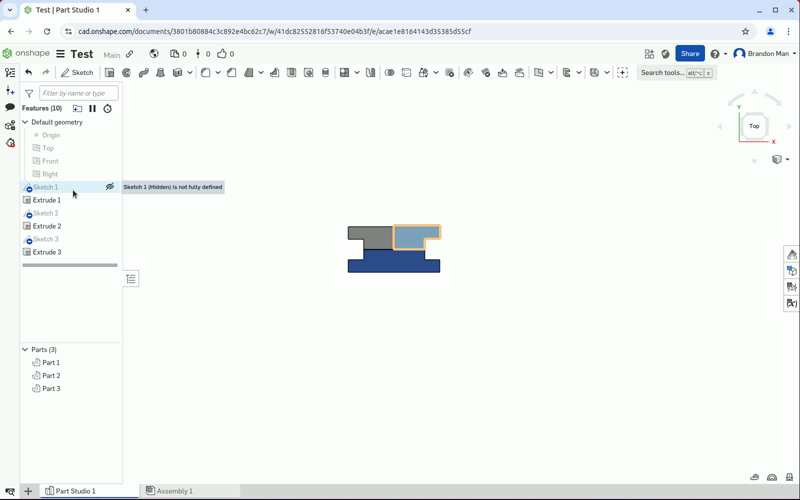
click(73, 189)
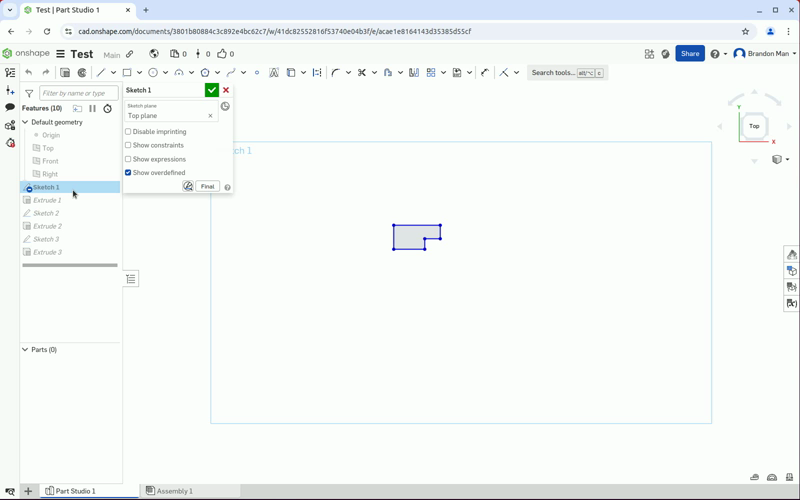
mouse_move(229, 92)
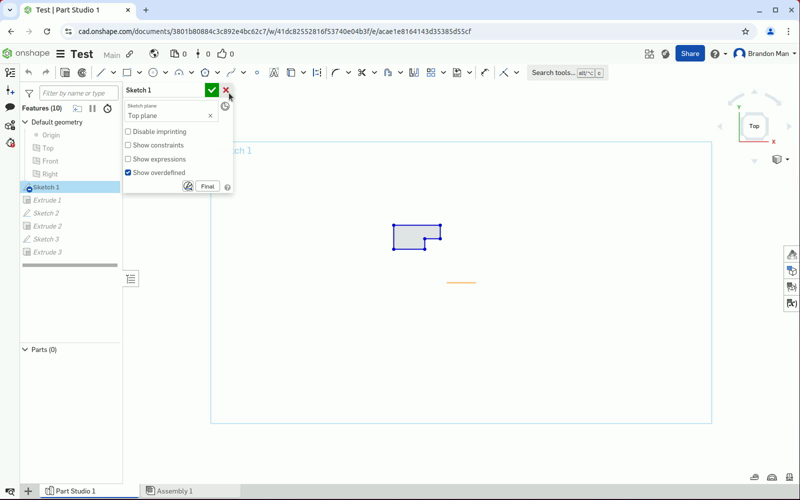
click(229, 92)
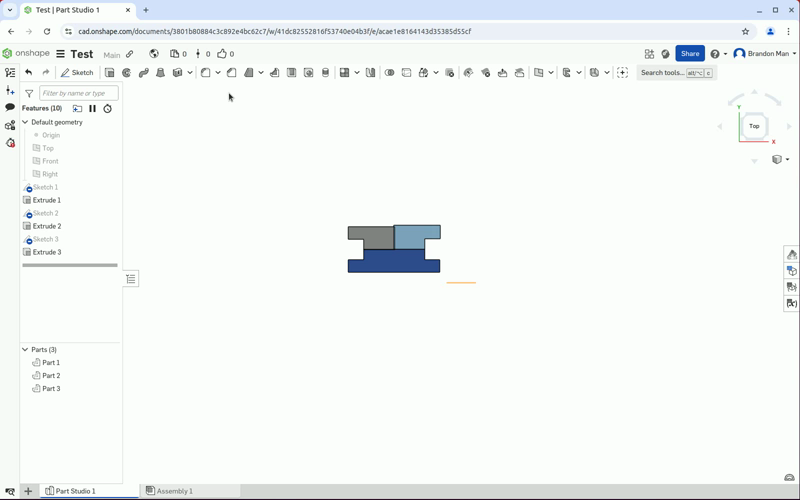
mouse_move(541, 75)
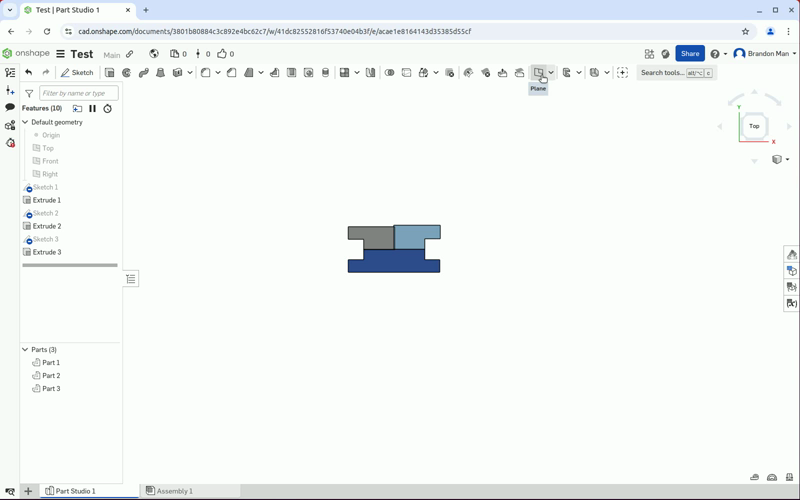
click(541, 75)
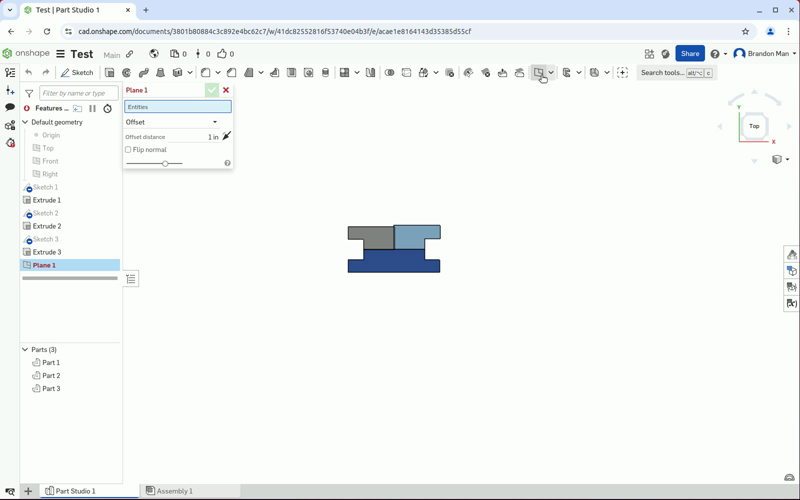
mouse_move(73, 150)
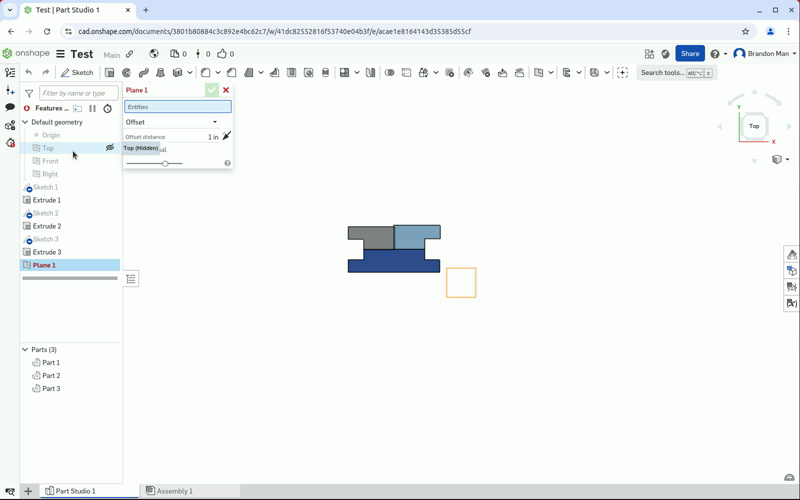
click(73, 150)
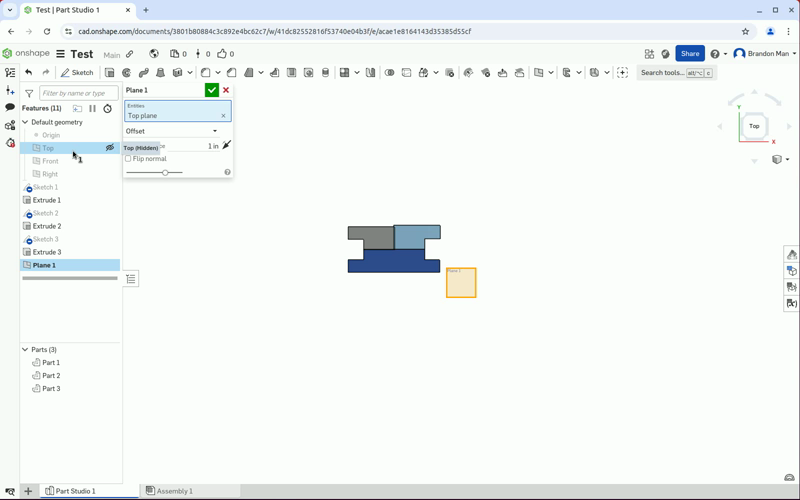
key(tab, 2)
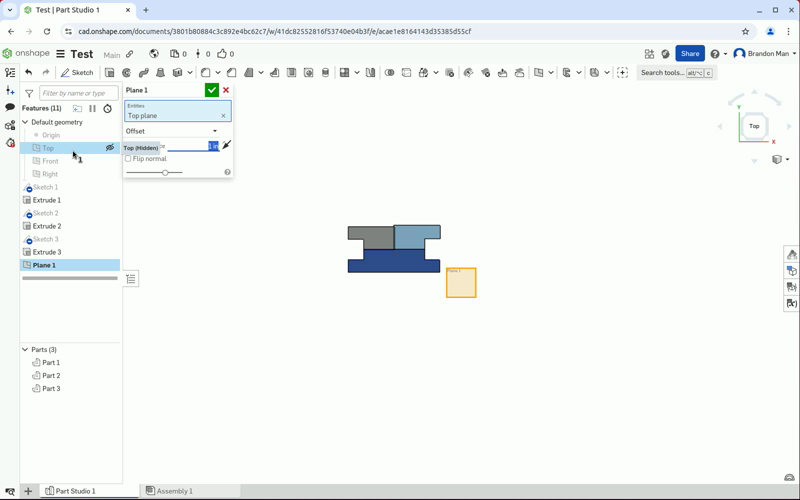
text(3.851)
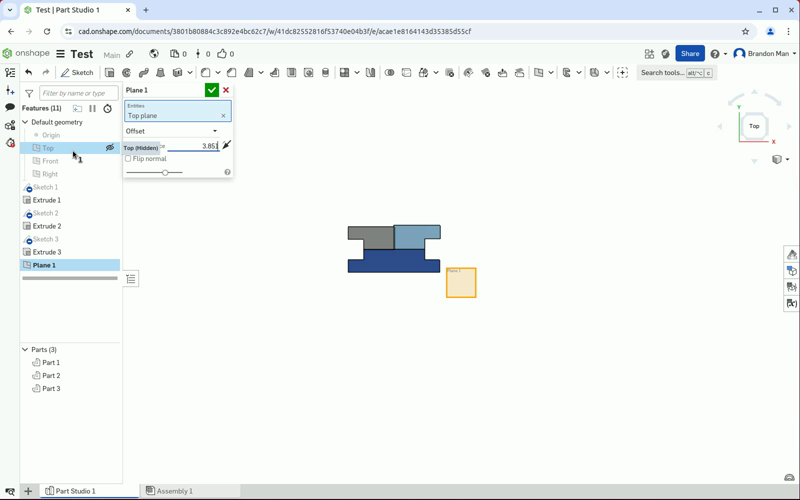
key(enter, 2)
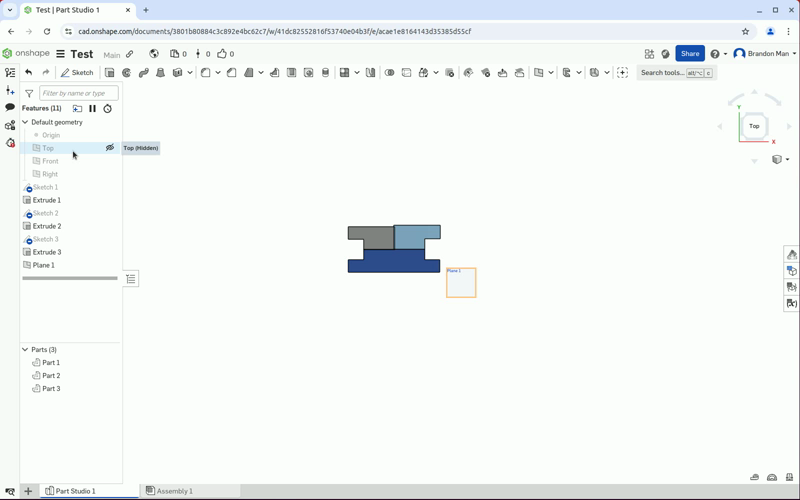
key(shift+s)
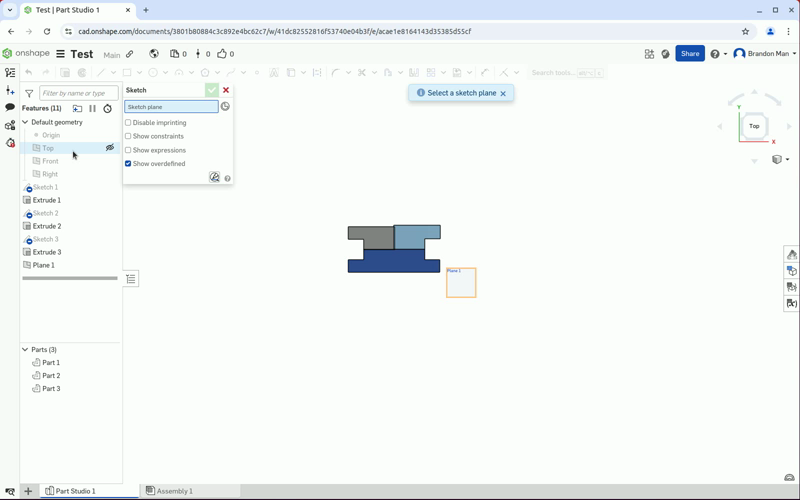
mouse_move(73, 267)
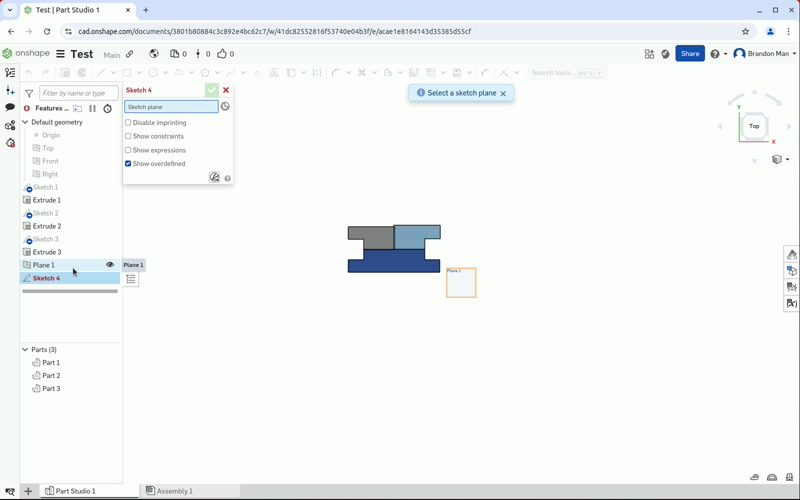
click(73, 267)
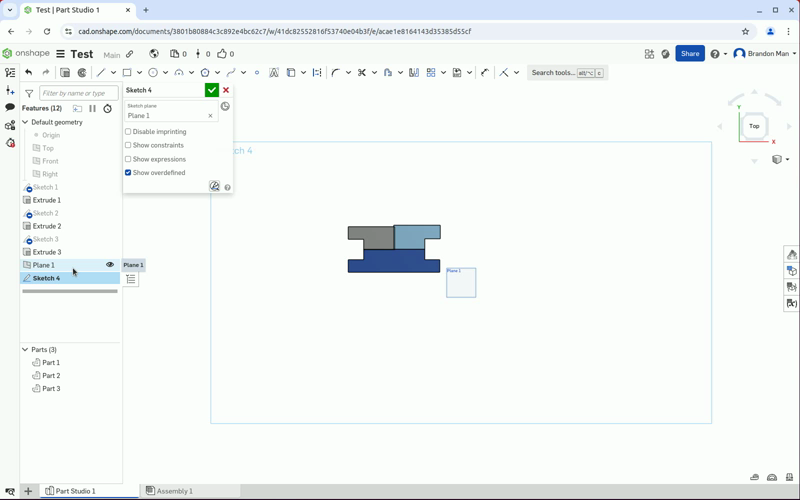
mouse_move(73, 352)
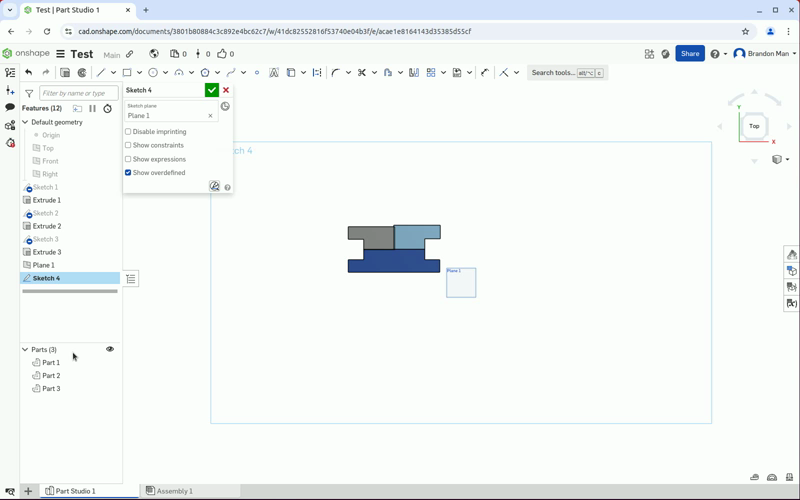
key(y)
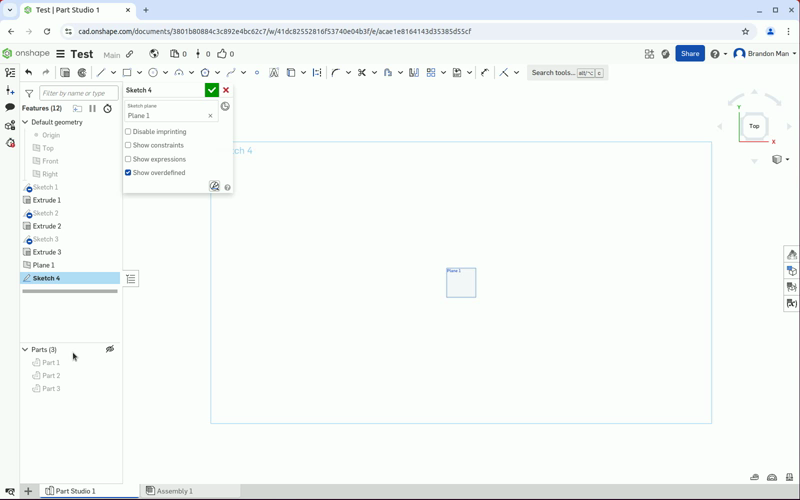
key(l)
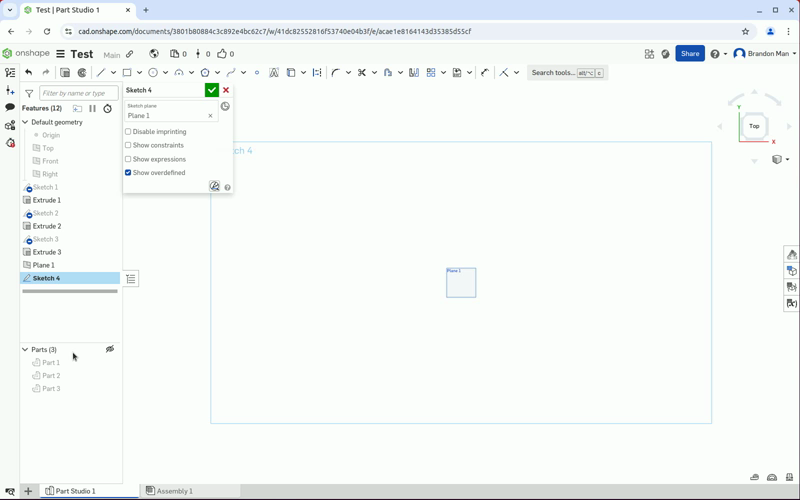
key_down(shift)
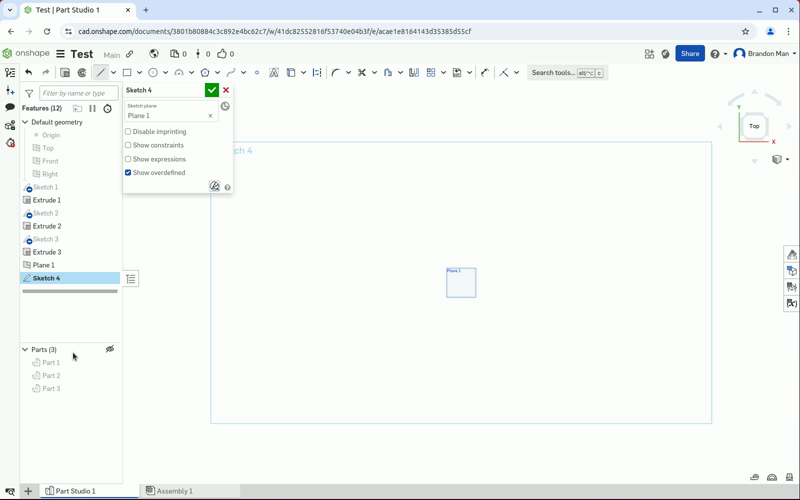
mouse_move(371, 249)
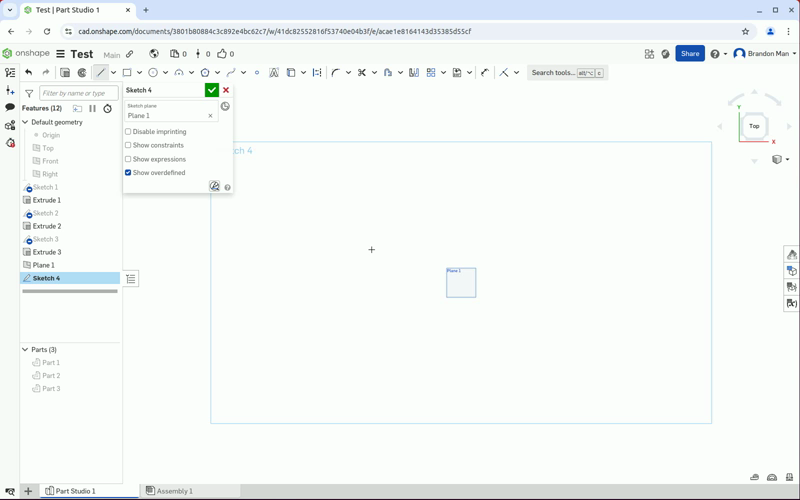
click(371, 249)
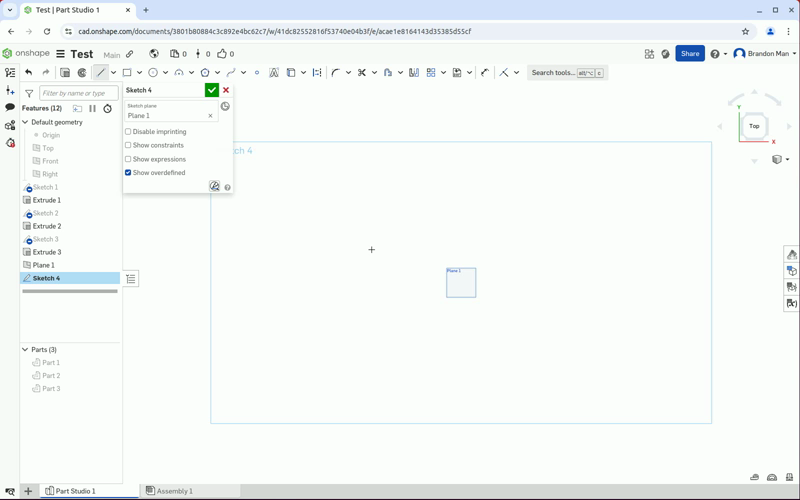
key_up(shift)
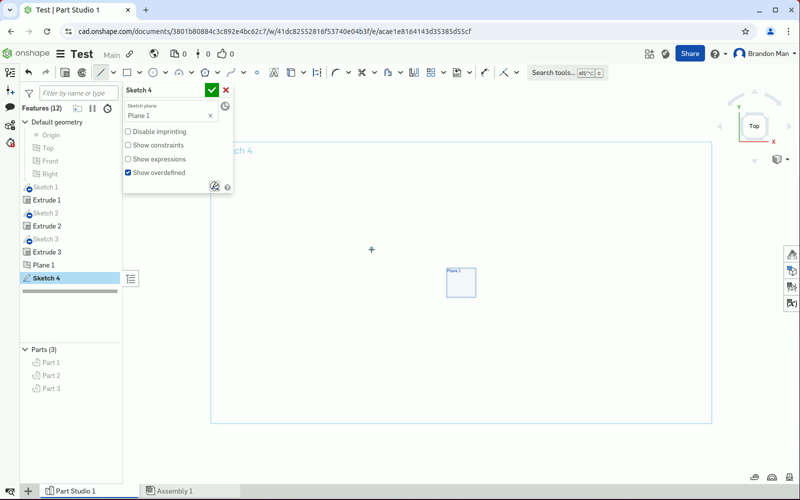
key_down(shift)
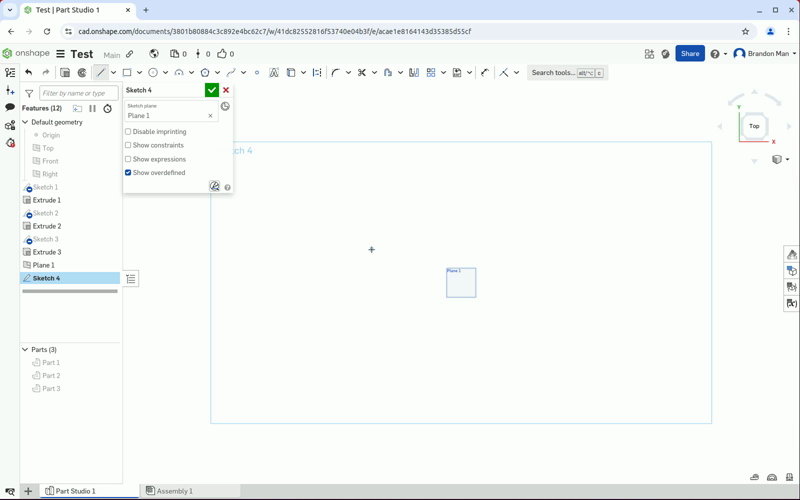
mouse_move(401, 249)
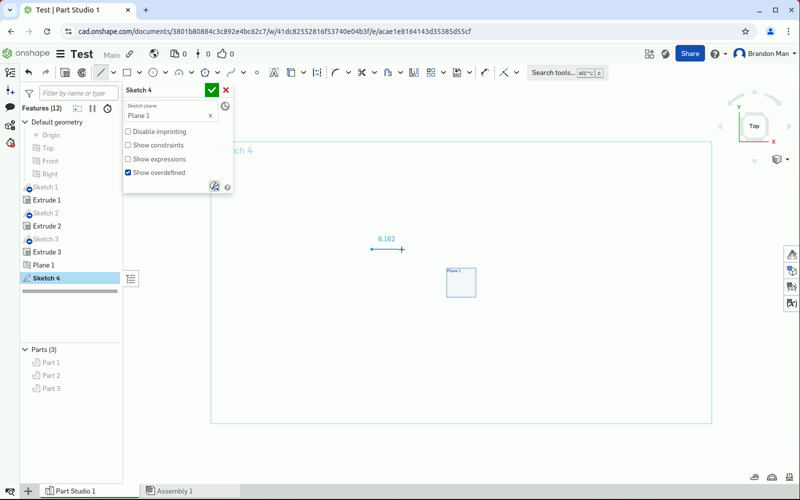
mouse_move(395, 272)
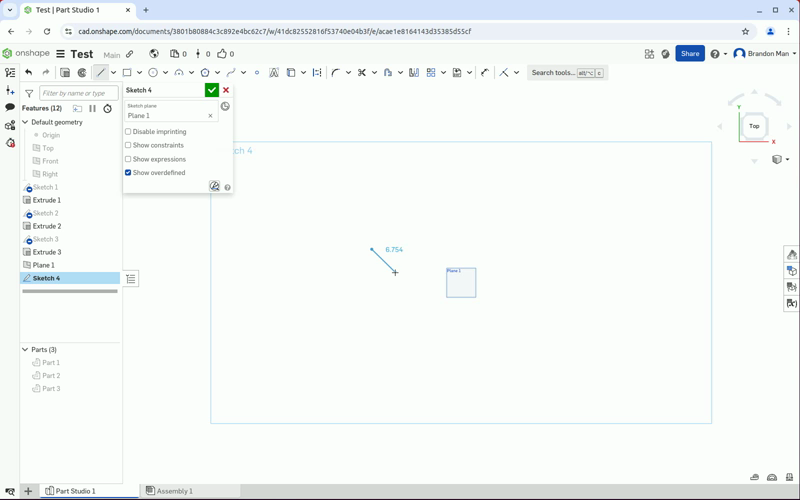
click(395, 272)
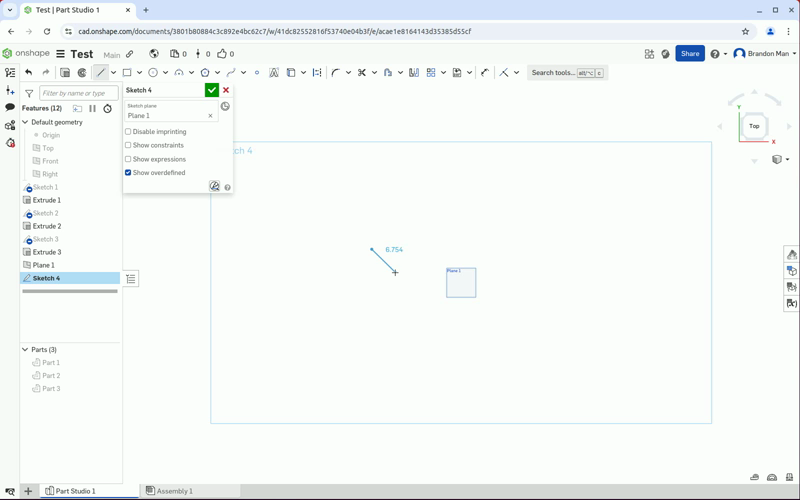
key_up(shift)
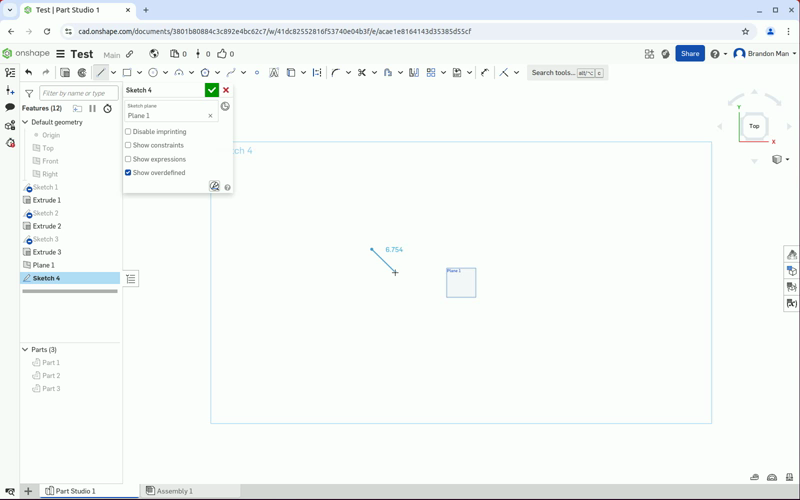
key_down(shift)
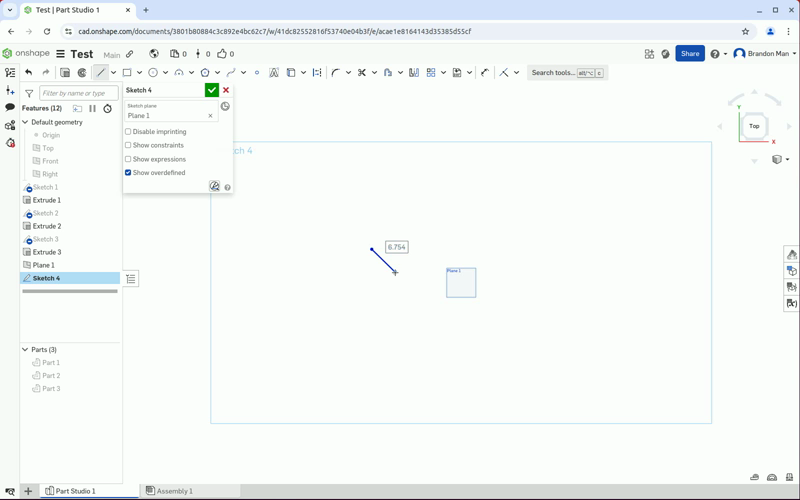
mouse_move(425, 272)
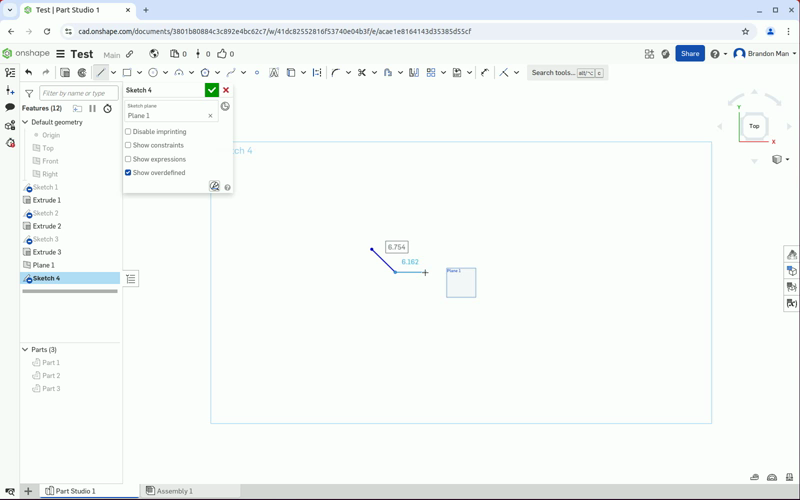
mouse_move(418, 249)
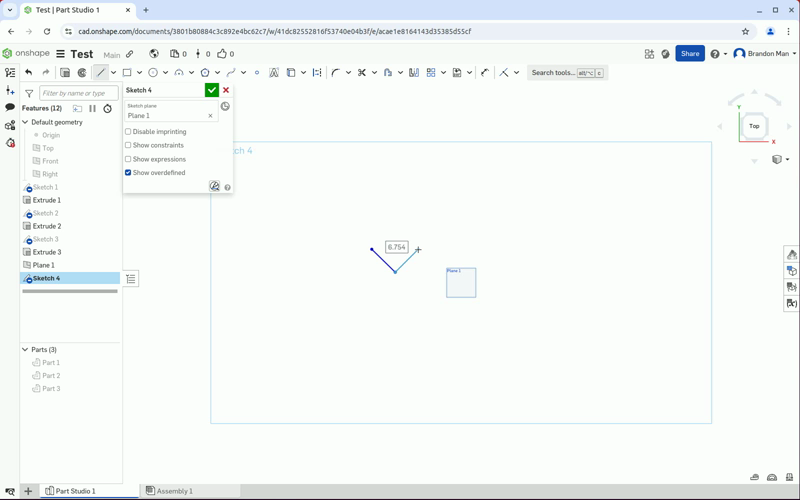
click(418, 249)
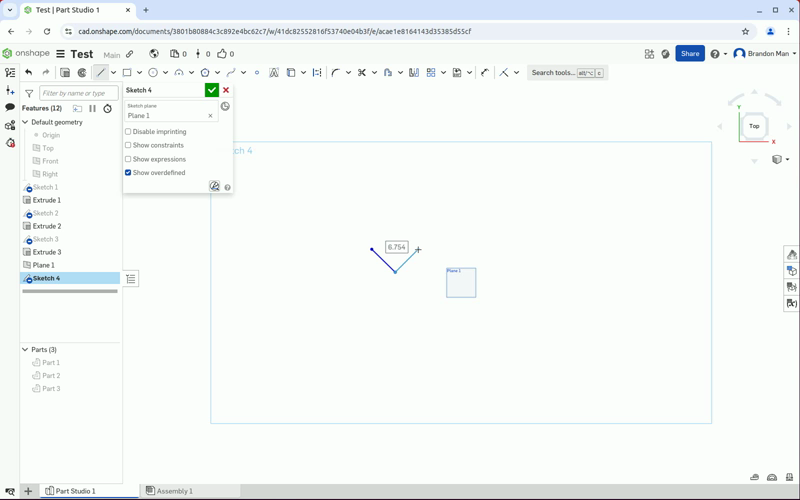
key_up(shift)
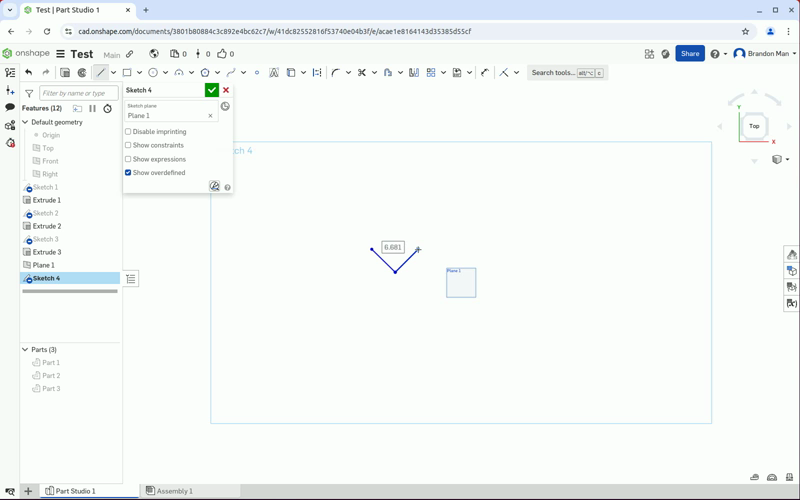
key_down(shift)
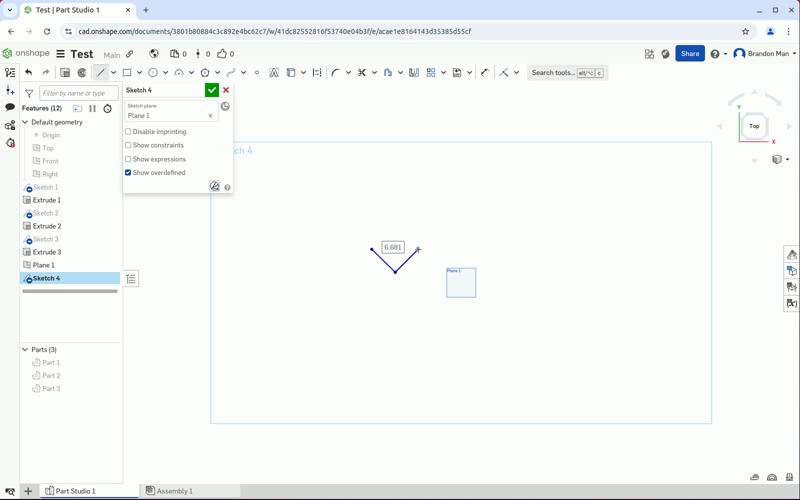
mouse_move(448, 249)
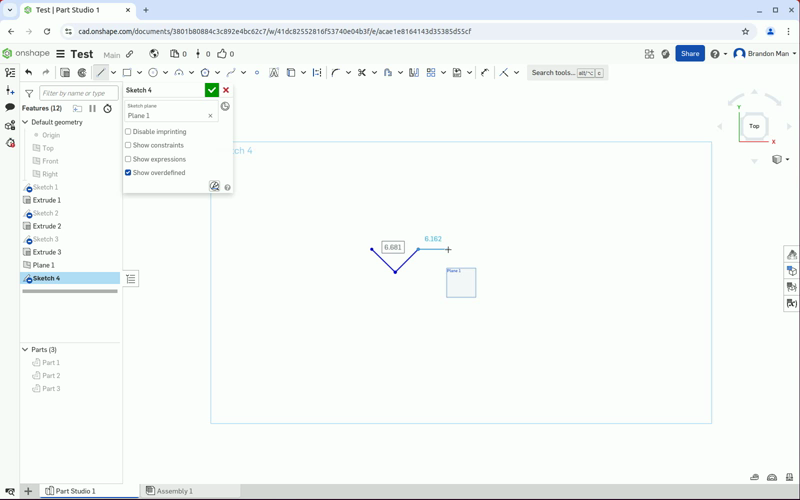
mouse_move(395, 225)
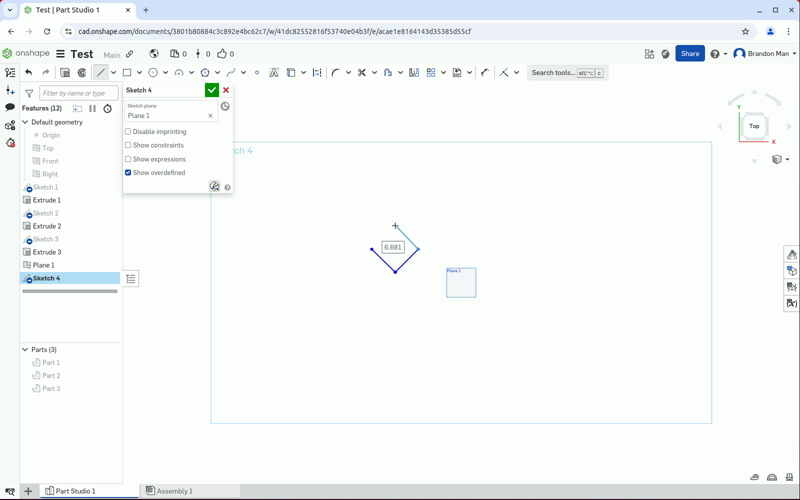
click(395, 225)
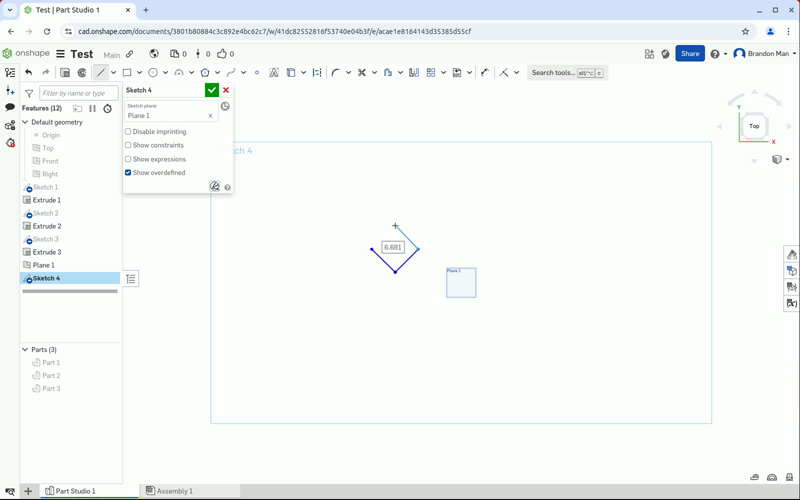
key_up(shift)
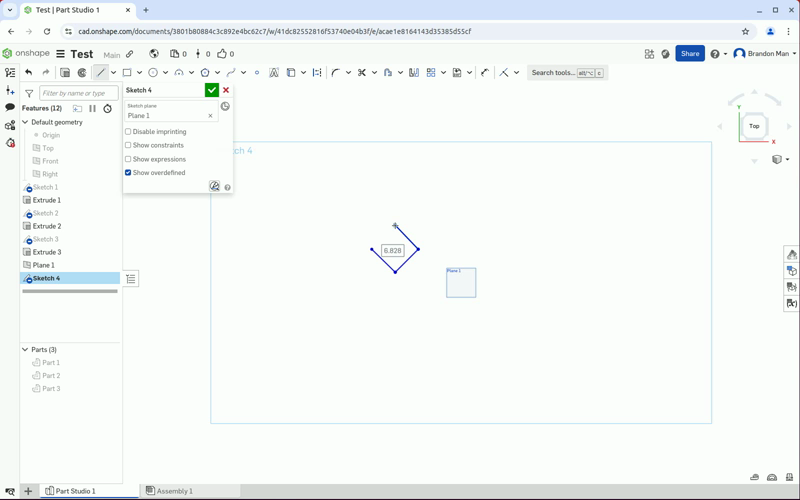
mouse_move(425, 225)
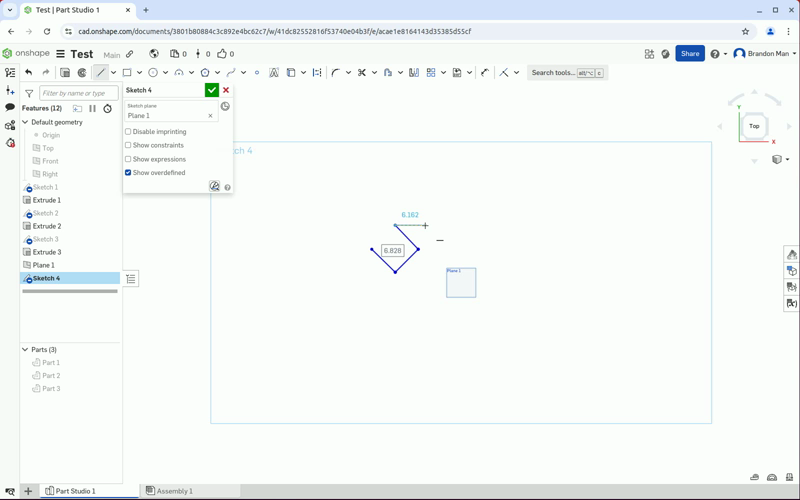
key_down(shift)
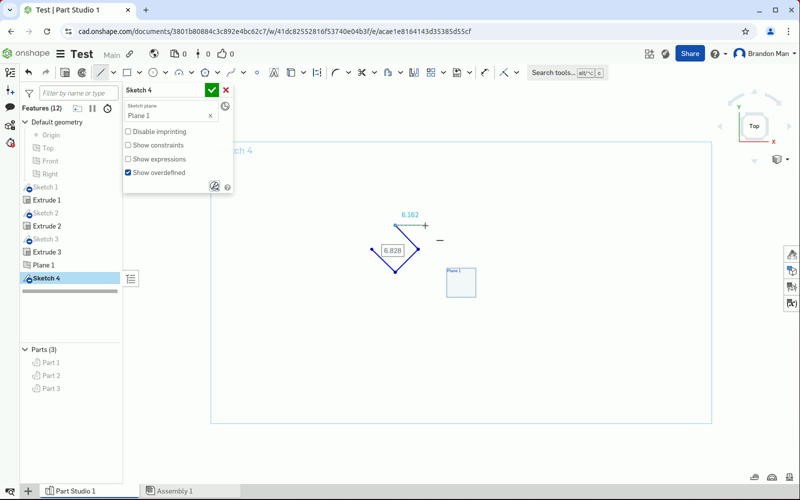
mouse_move(371, 249)
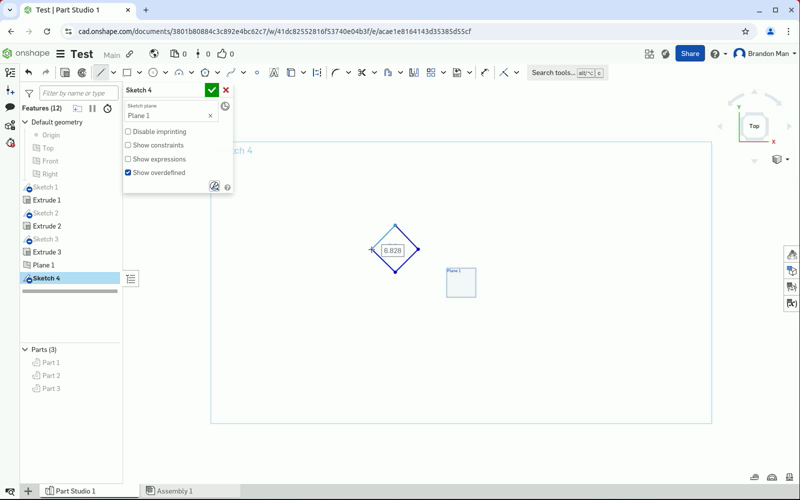
key_up(shift)
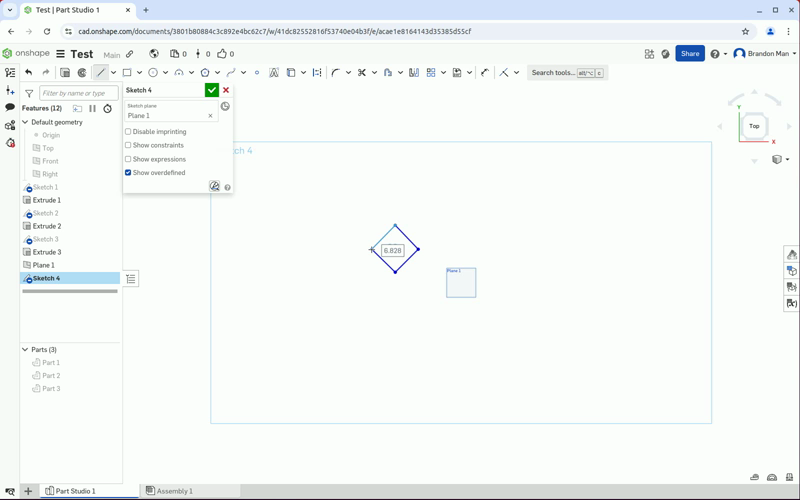
click(371, 249)
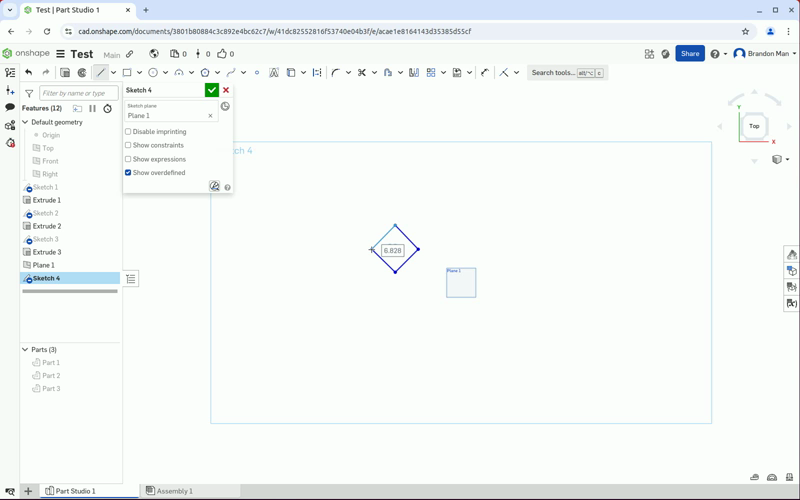
key(esc)
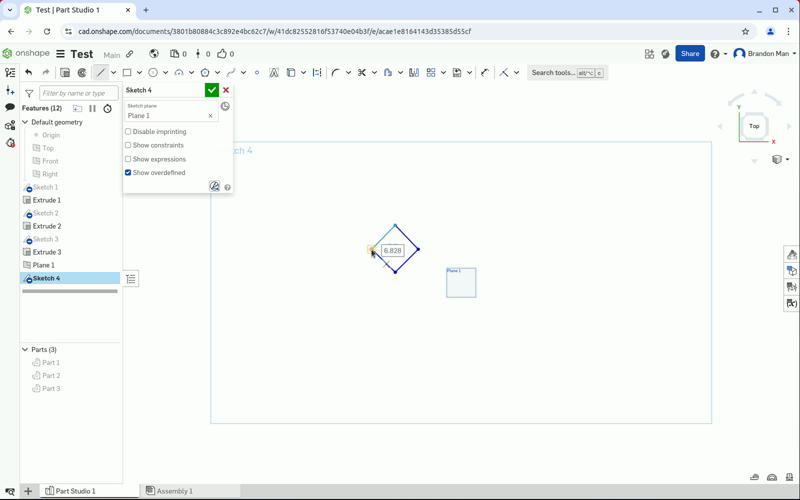
key(c)
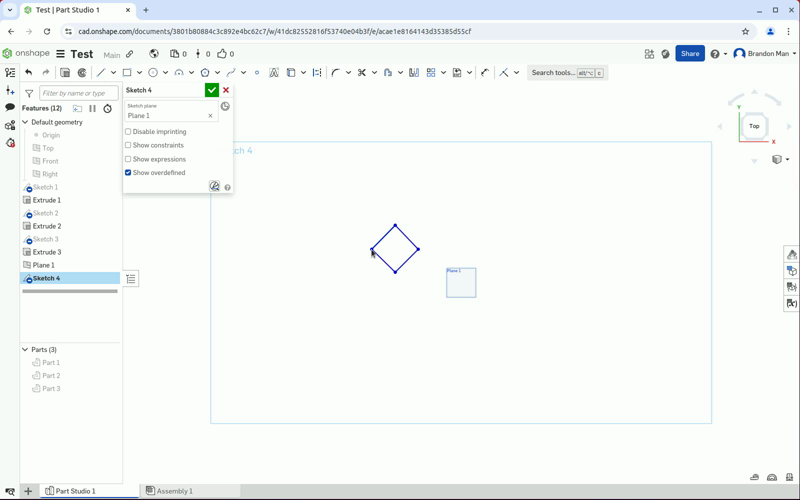
key_down(shift)
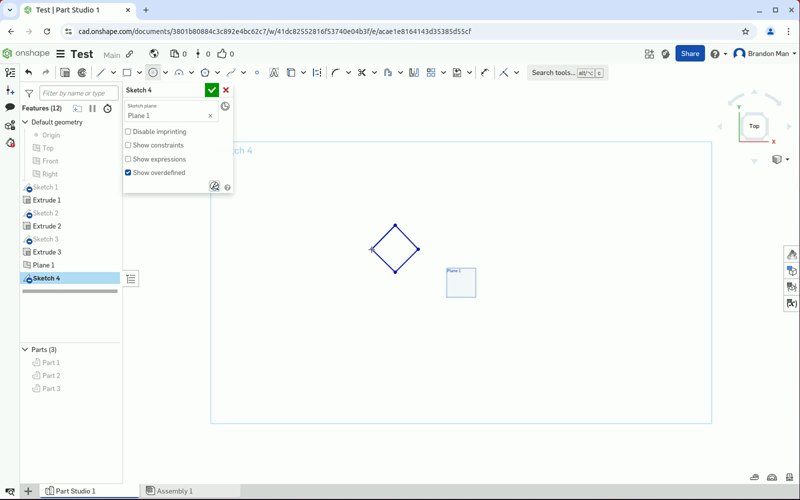
mouse_move(395, 249)
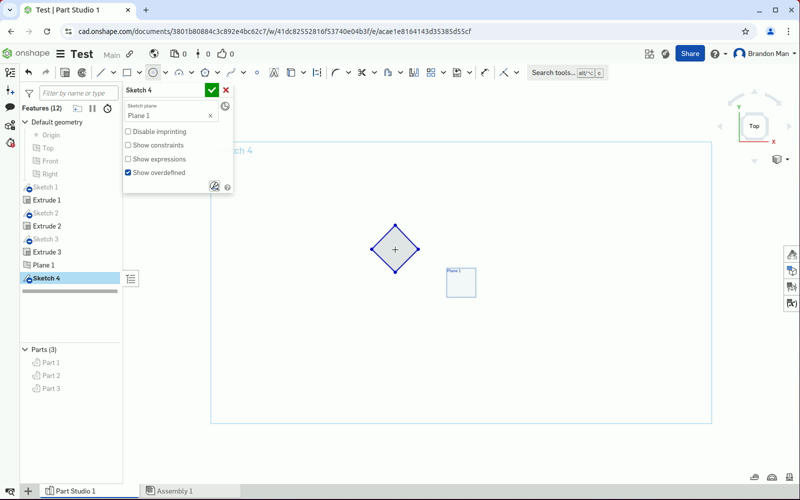
click(395, 249)
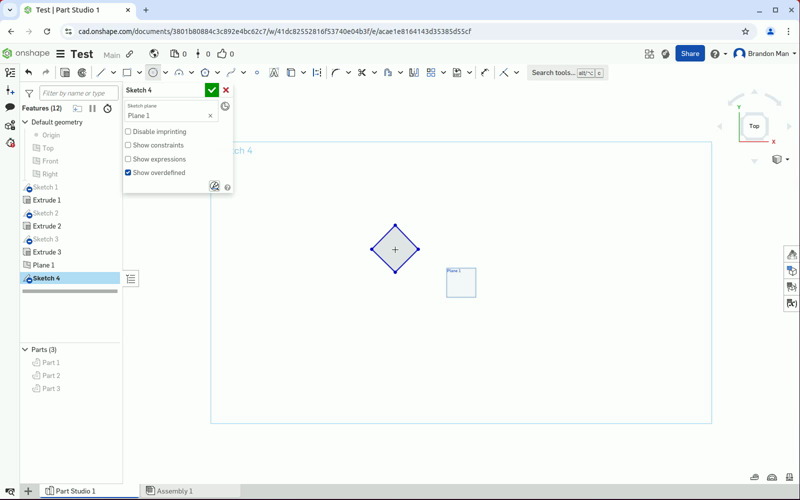
key_up(shift)
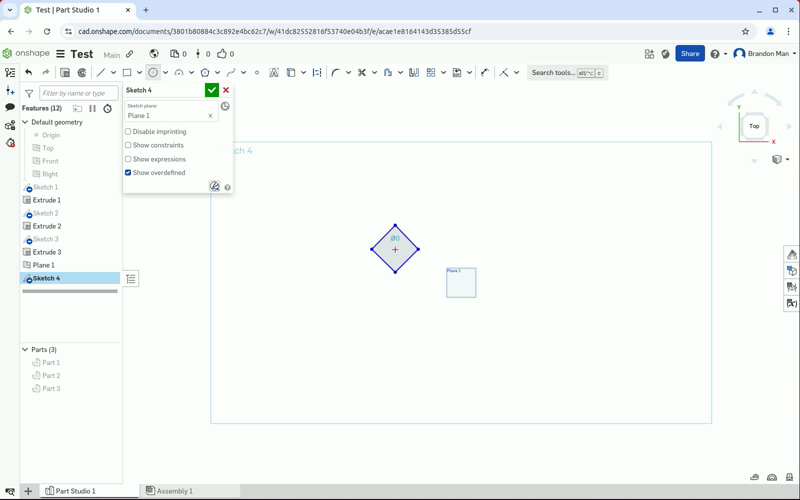
mouse_move(403, 249)
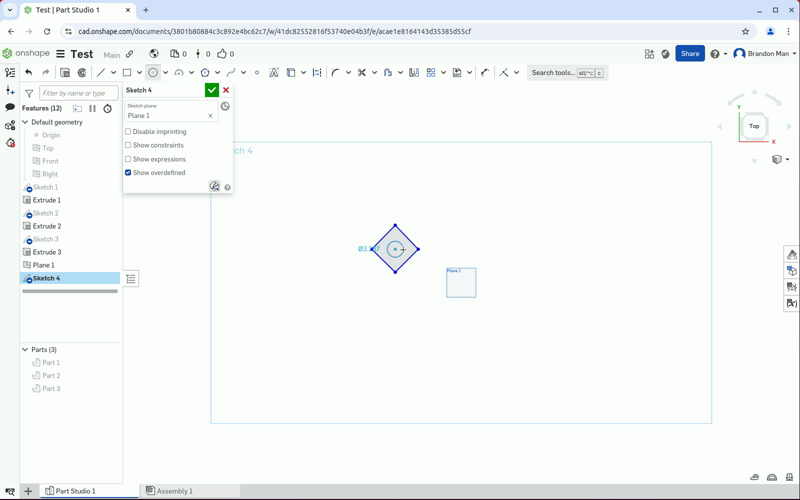
click(403, 249)
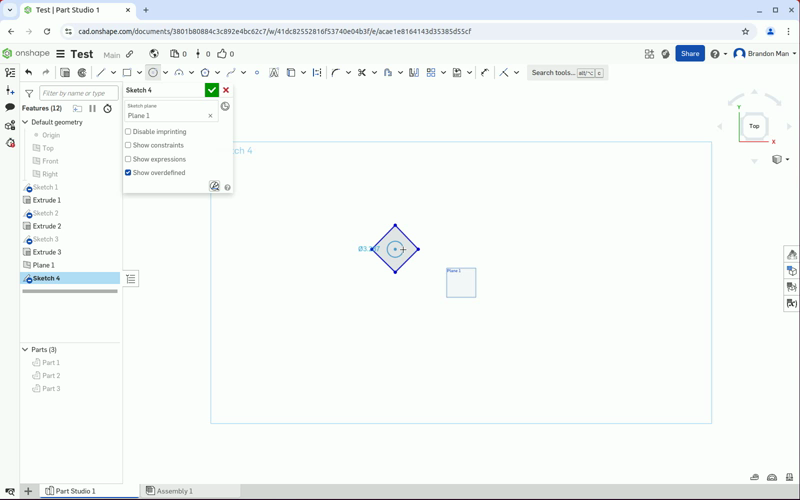
key(esc)
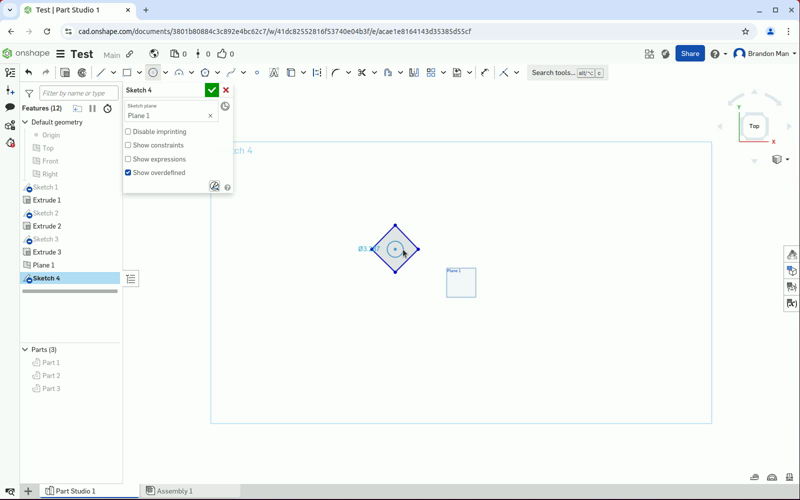
mouse_move(410, 251)
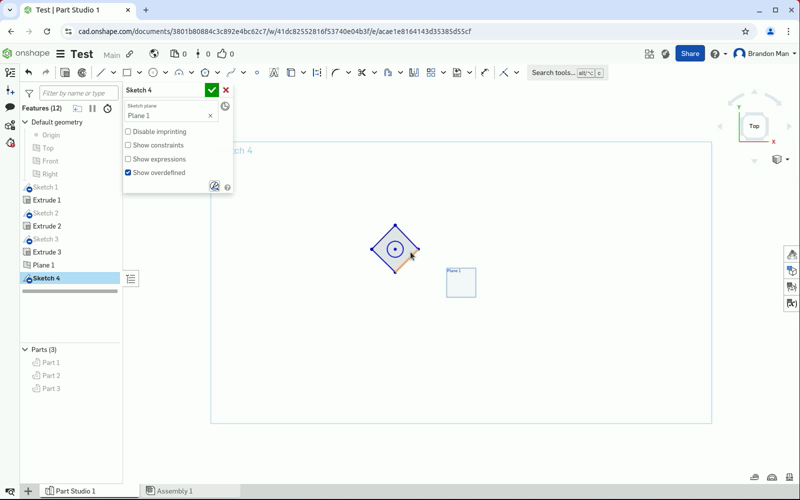
scroll(6)
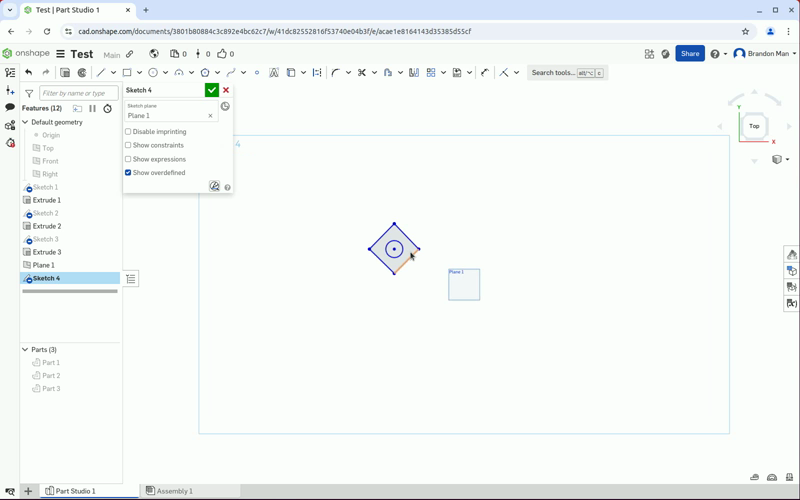
scroll(6)
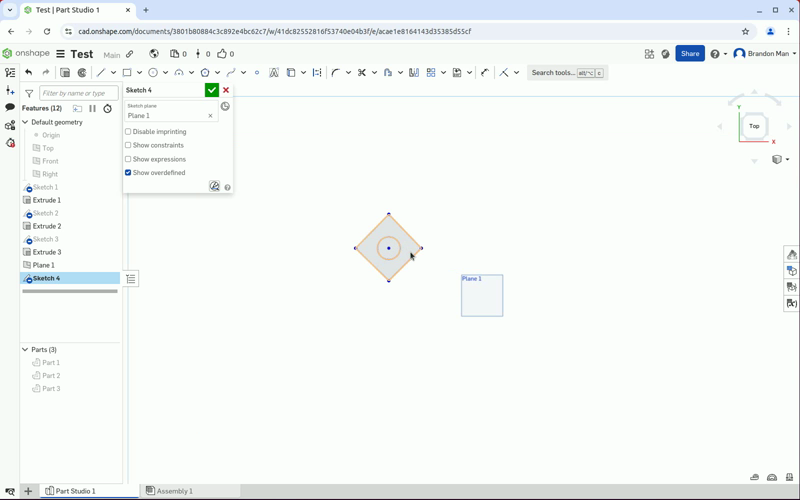
scroll(6)
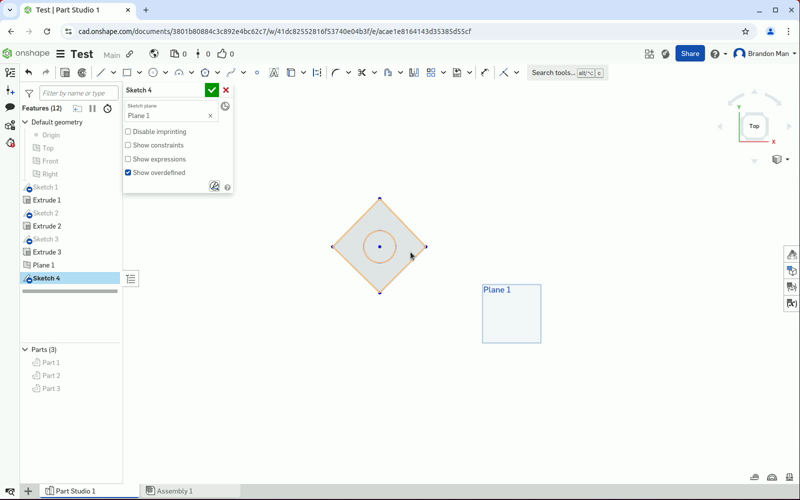
scroll(6)
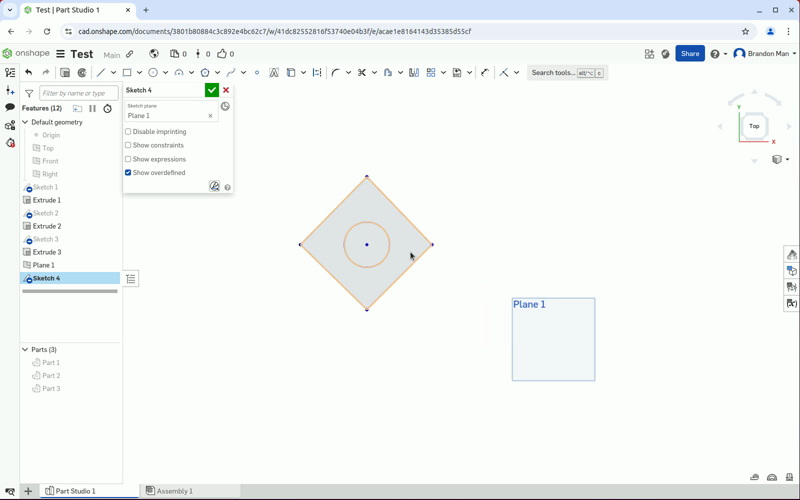
scroll(6)
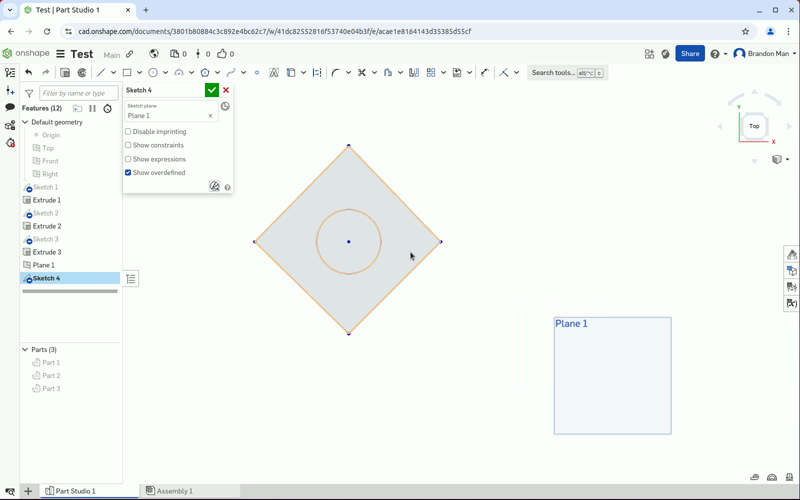
scroll(6)
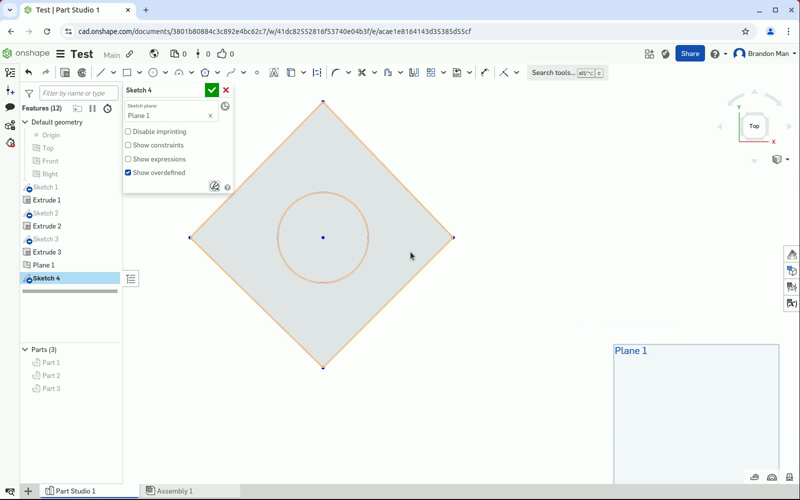
scroll(6)
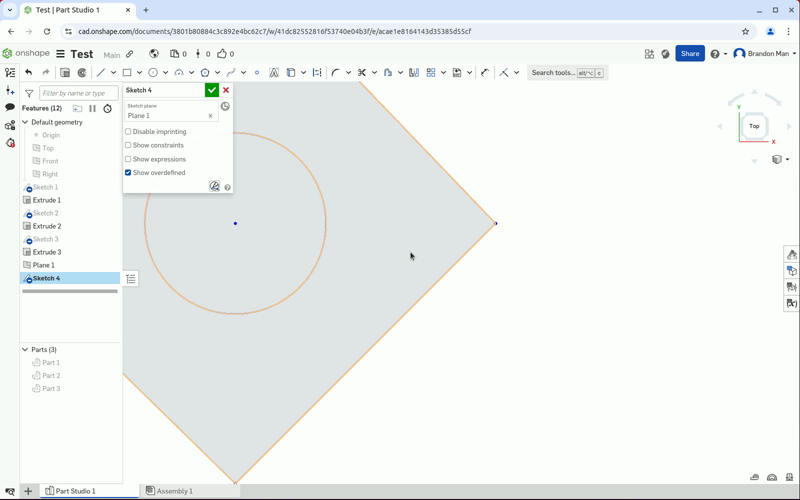
click(410, 251)
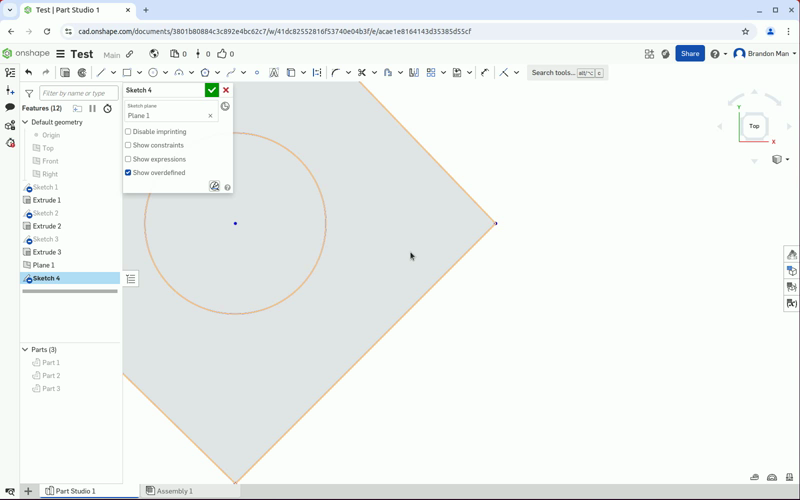
scroll(-6)
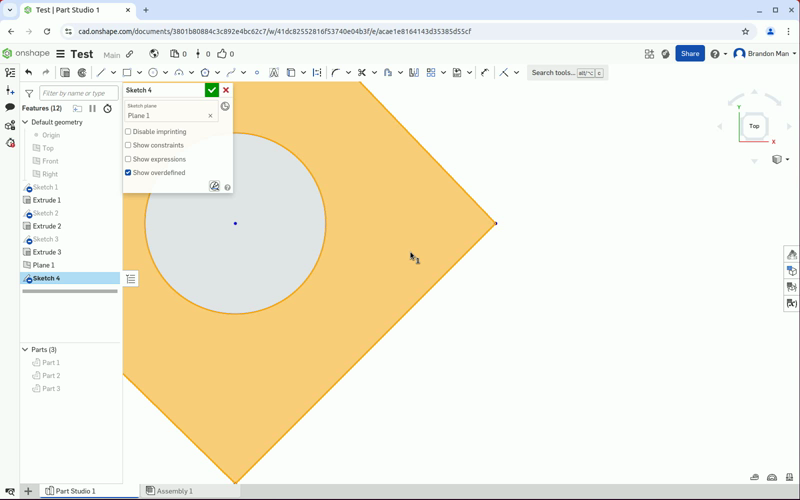
scroll(-6)
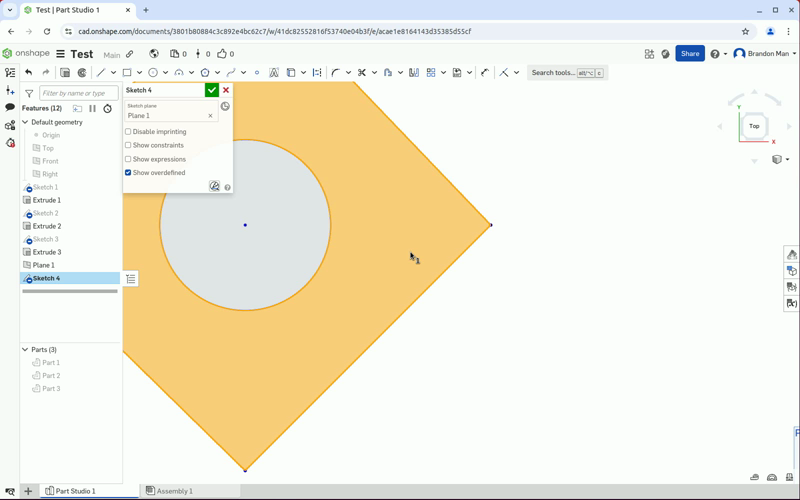
scroll(-6)
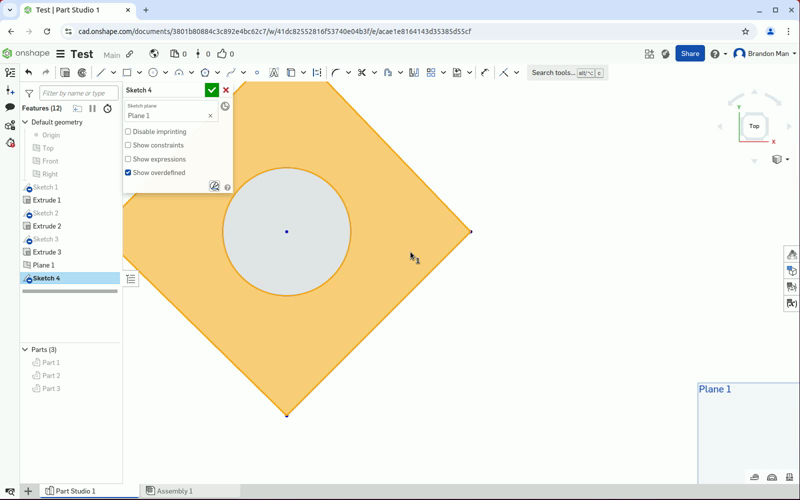
scroll(-6)
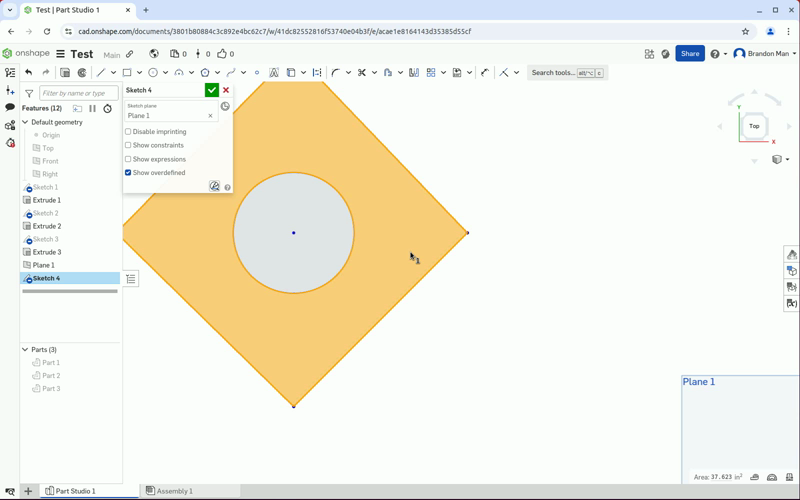
scroll(-6)
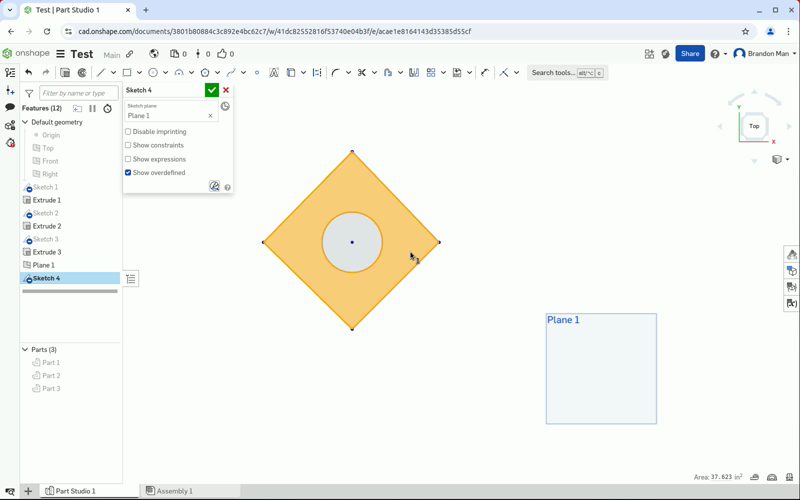
scroll(-6)
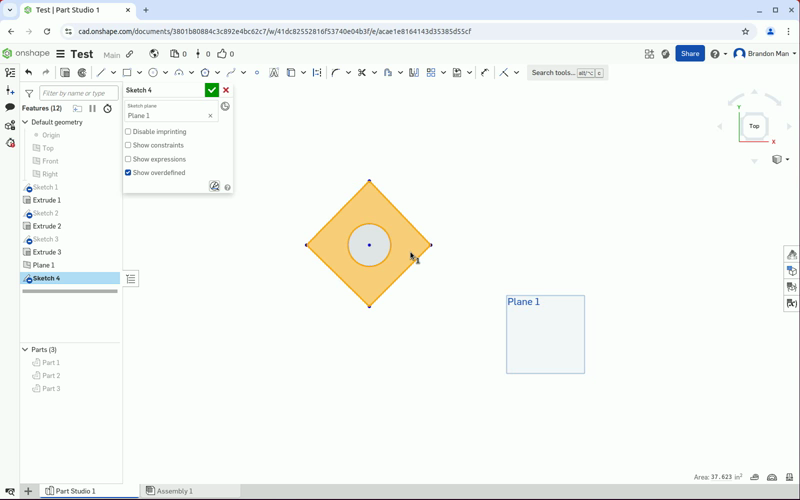
scroll(-6)
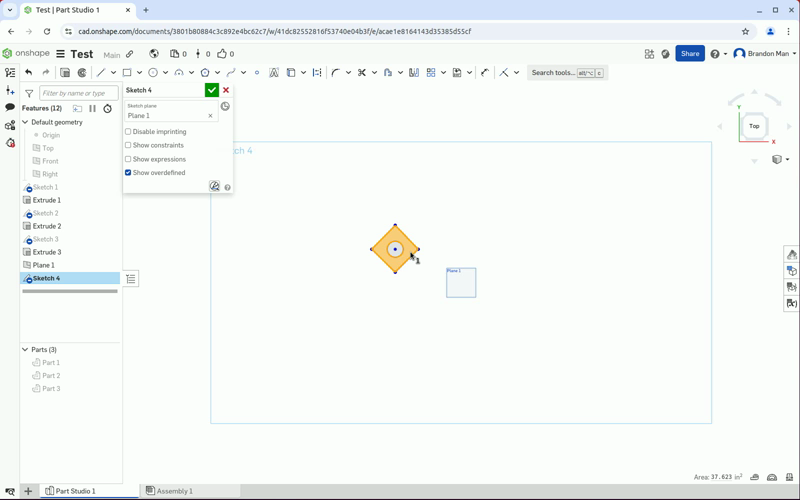
mouse_move(73, 352)
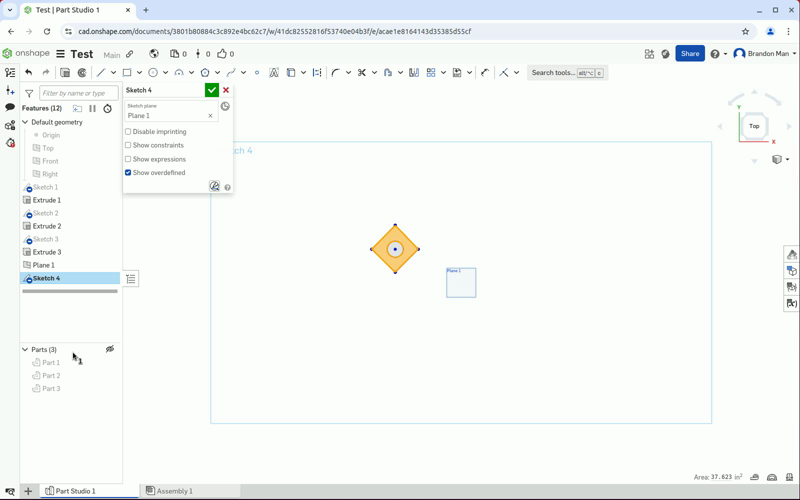
key(shift+y)
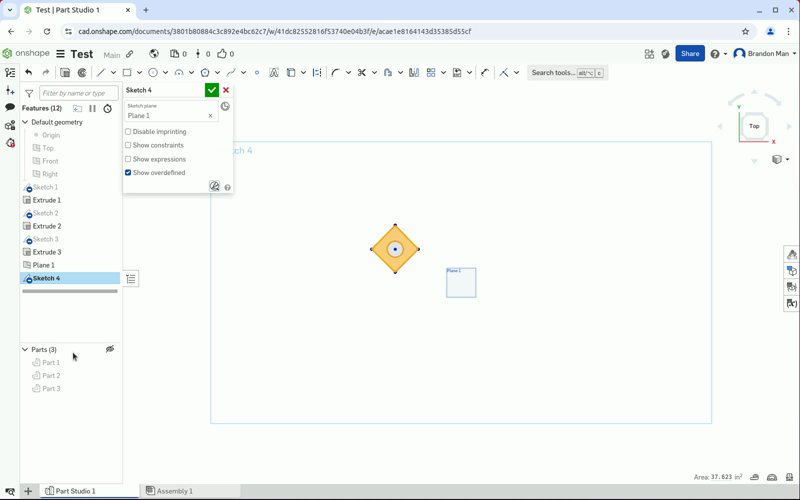
key(shift+e)
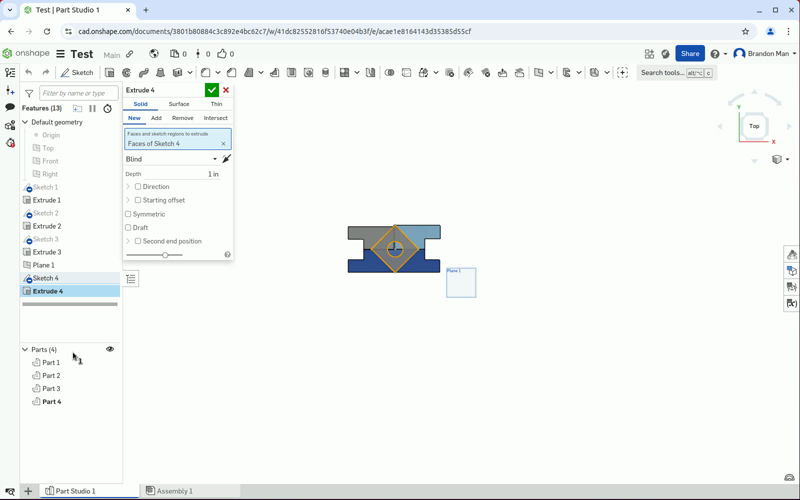
mouse_move(143, 106)
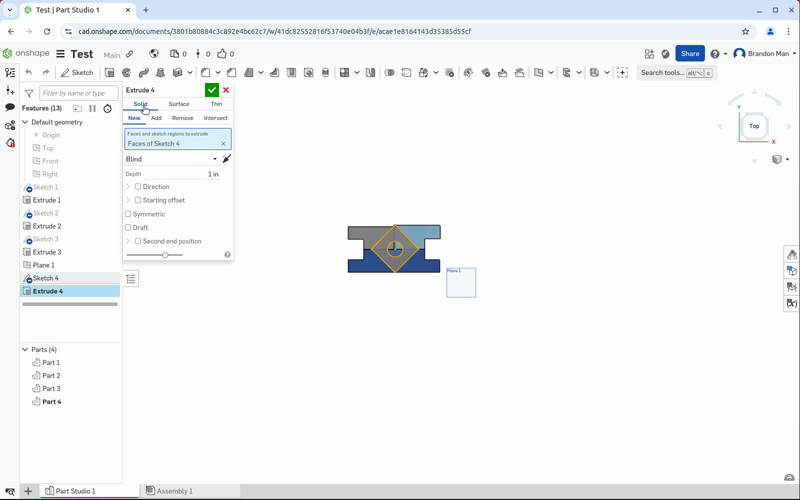
click(143, 106)
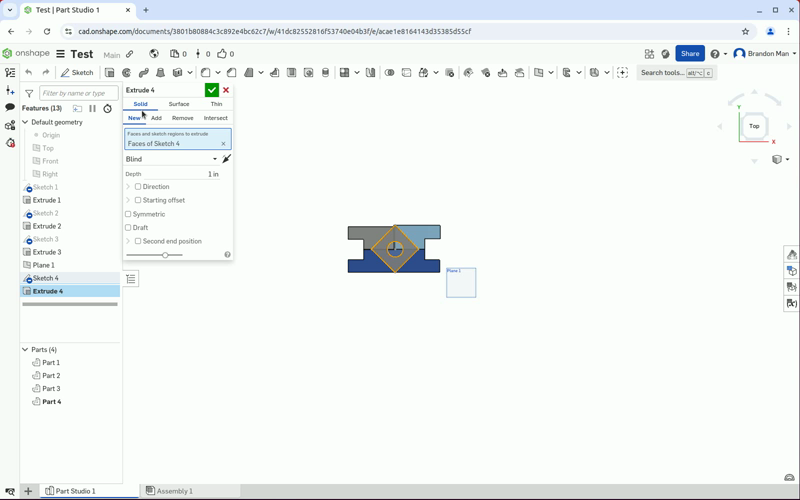
mouse_move(137, 120)
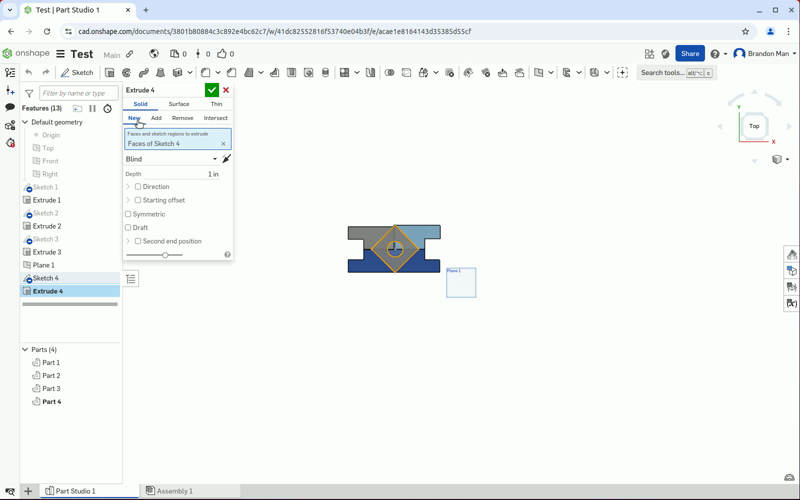
click(137, 120)
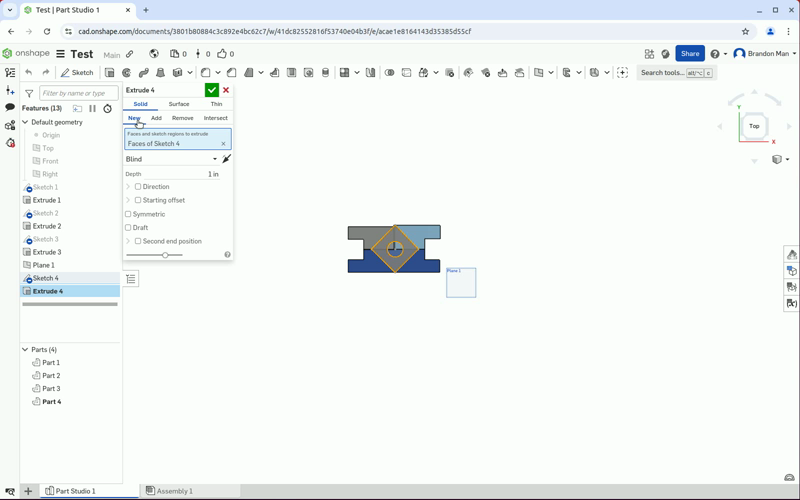
key(tab, 4)
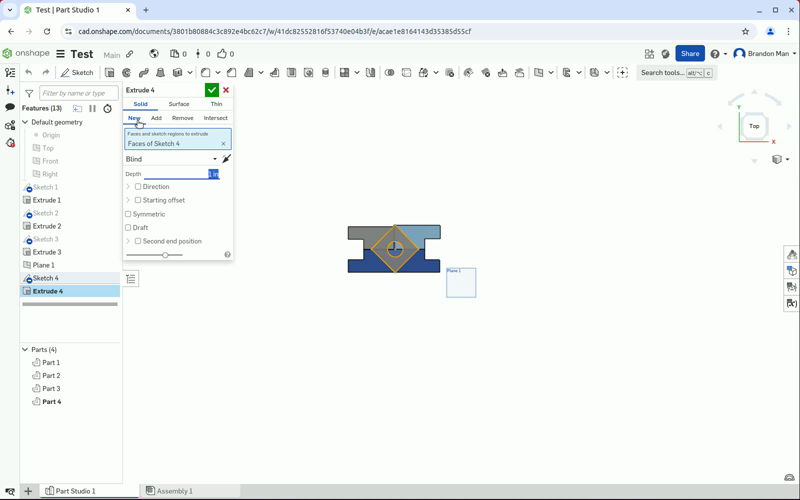
text(3.851)
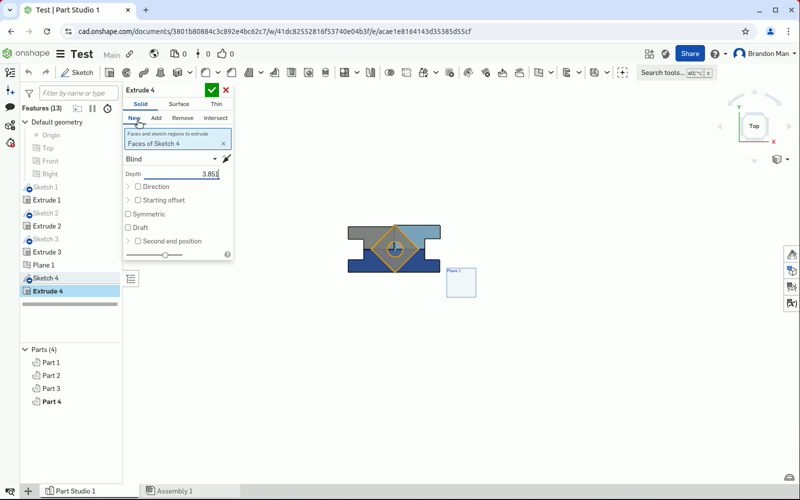
key(enter)
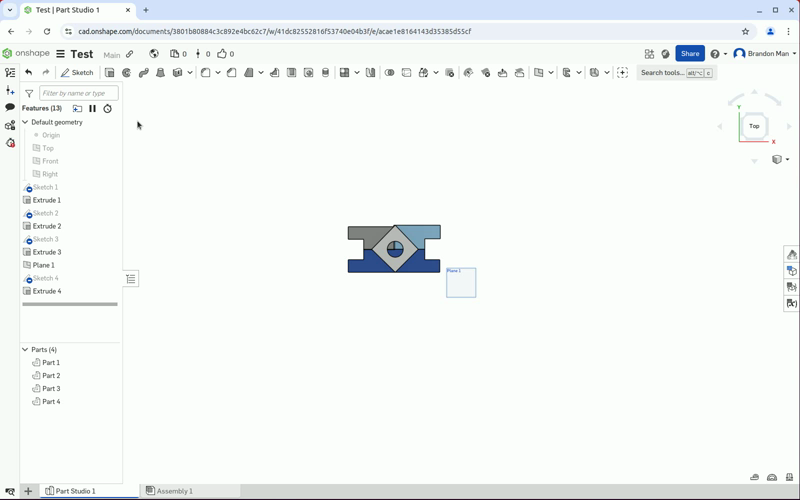
key(shift+h)
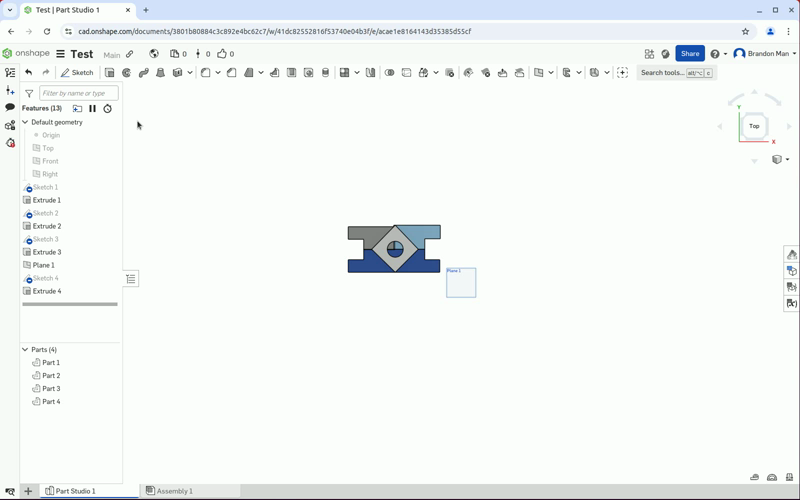
key(shift+h)
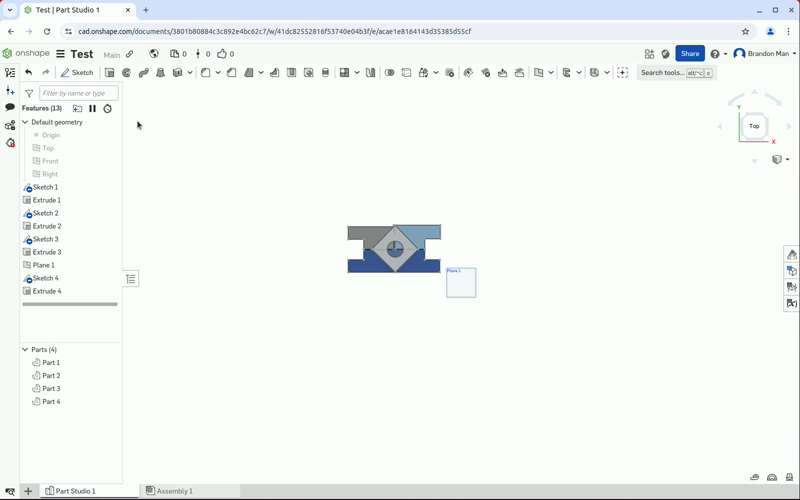
key(shift+7)
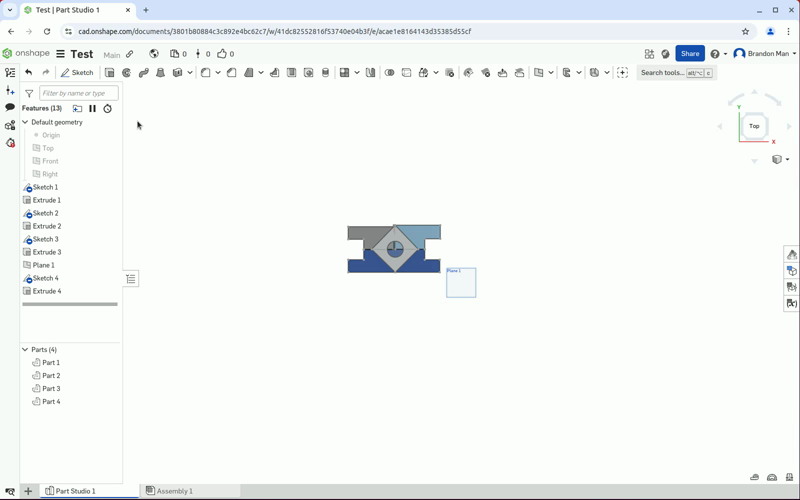
key(up, 3)
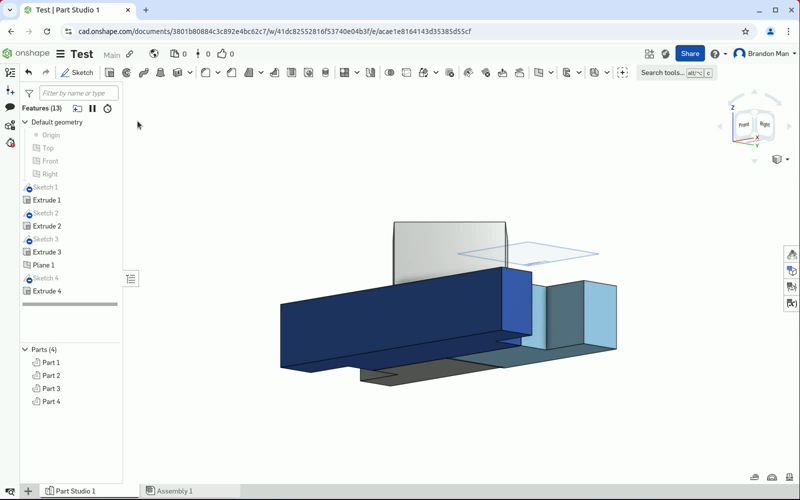
key(left, 3)
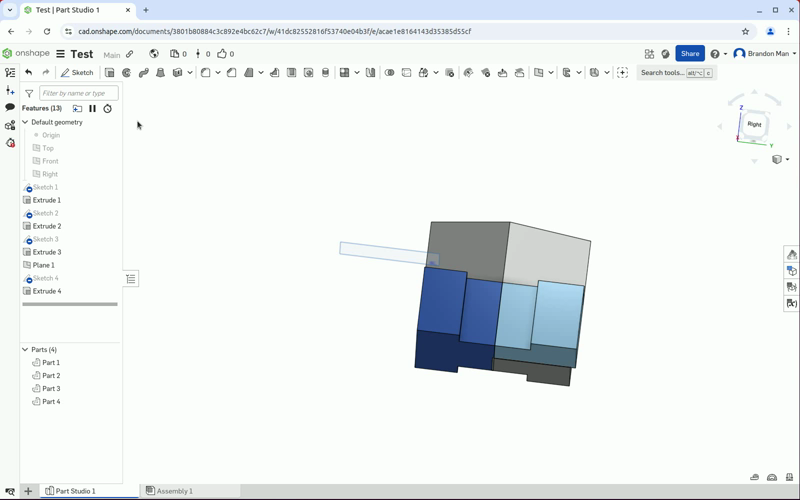
key(right, 3)
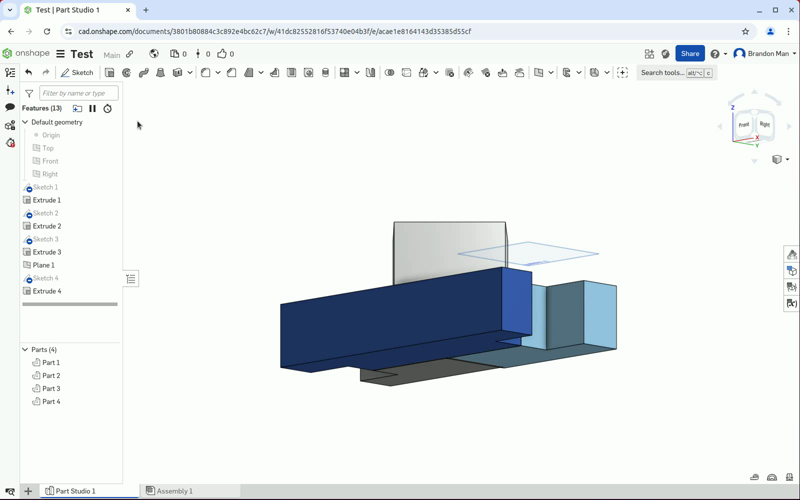
key(down, 3)
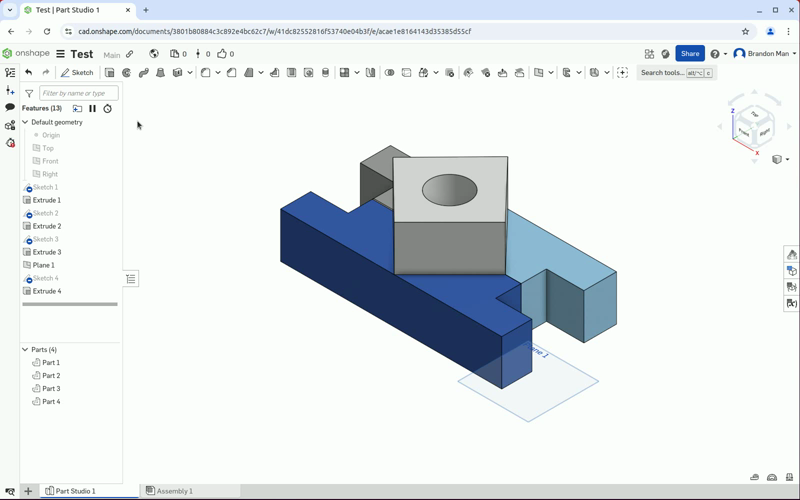
mouse_move(73, 189)
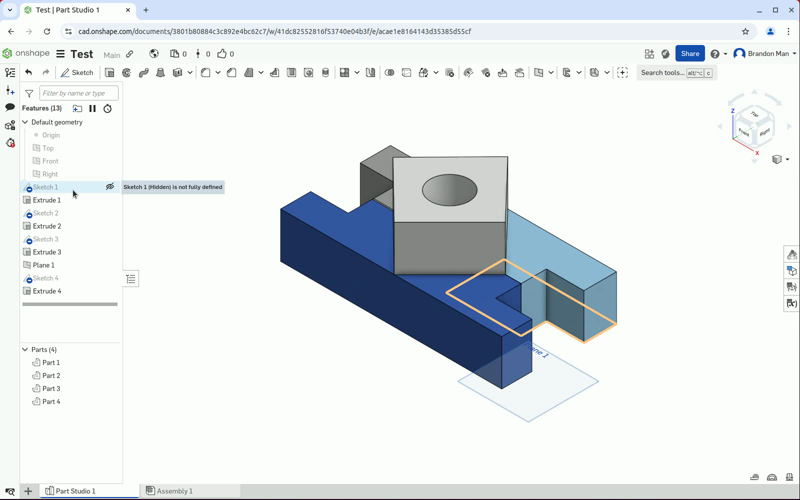
click(73, 189)